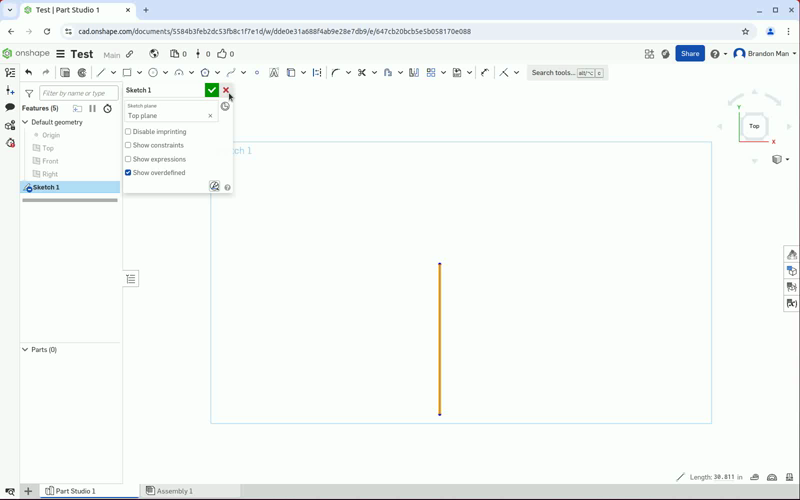
key(shift+h)
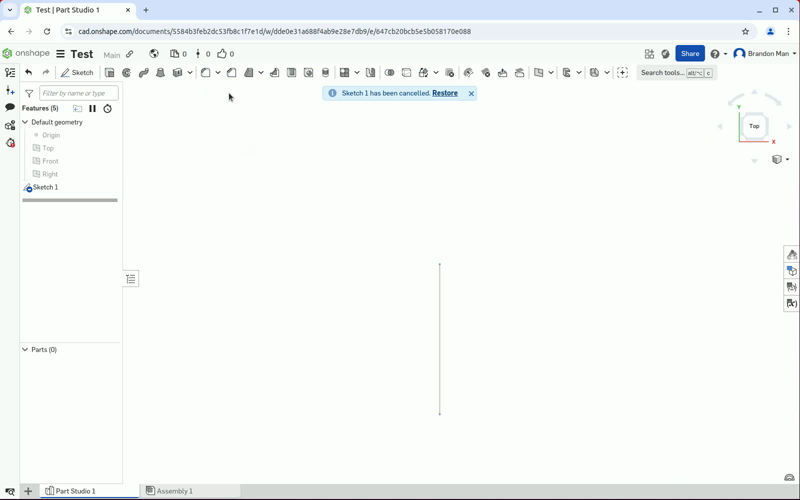
key(shift+s)
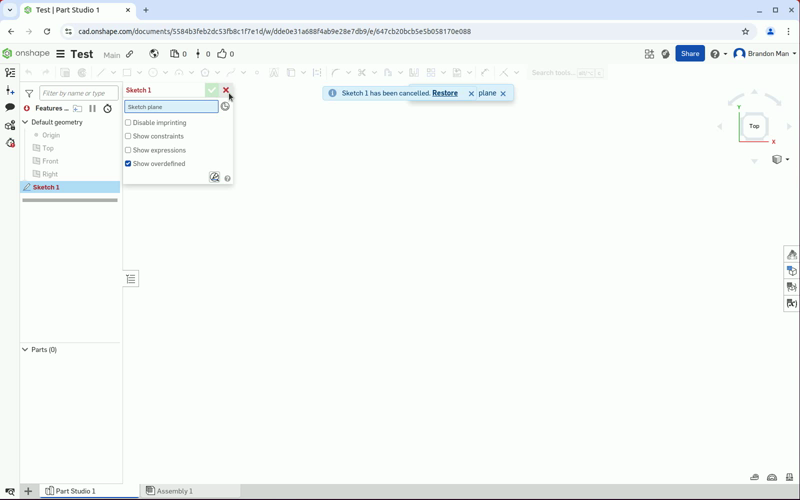
mouse_move(73, 150)
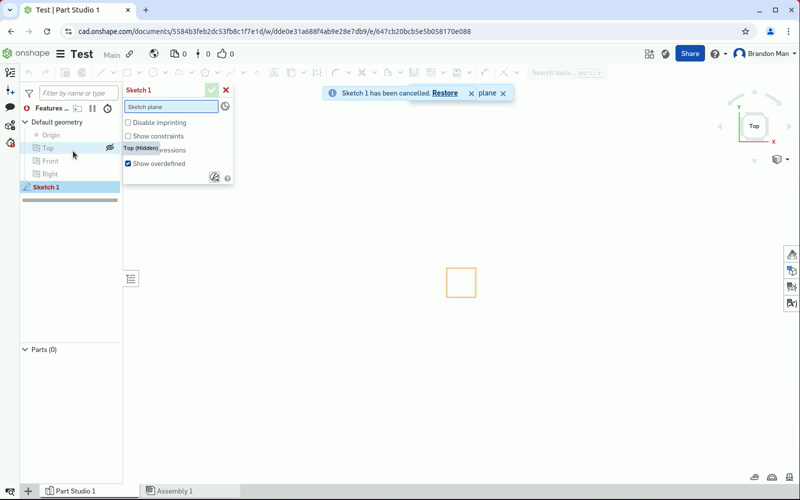
click(73, 150)
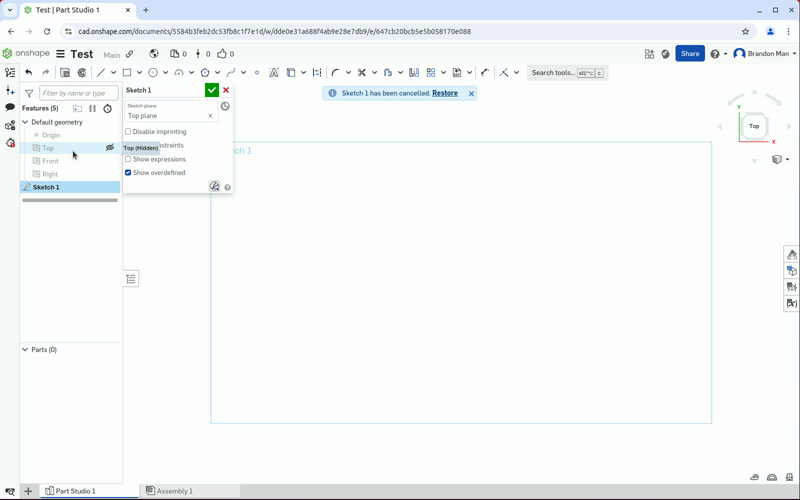
mouse_move(73, 352)
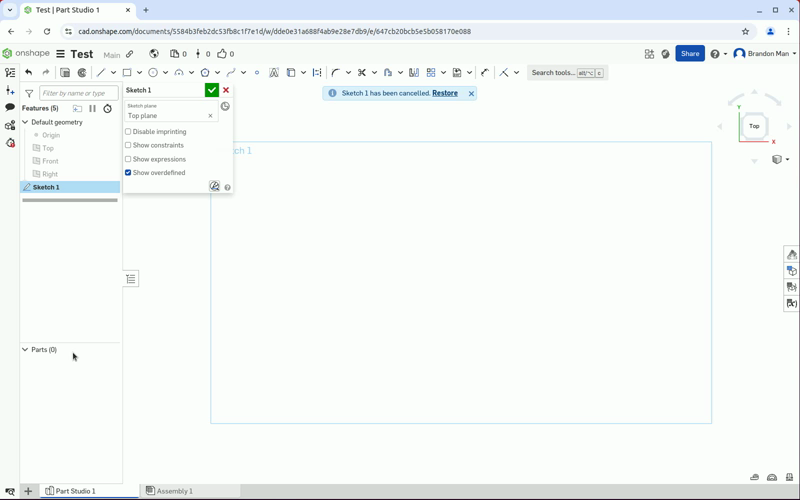
key(y)
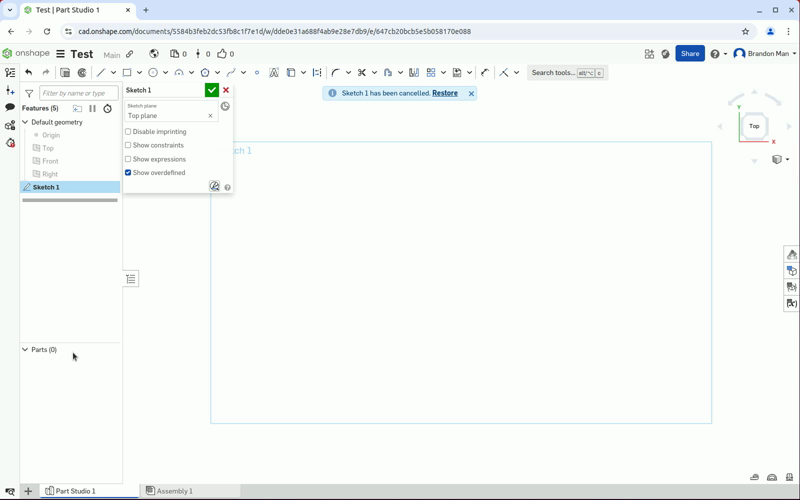
key(l)
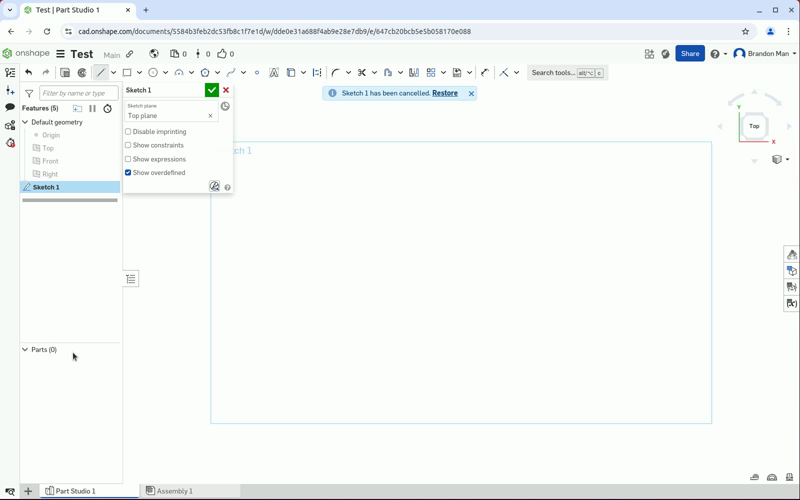
key_down(shift)
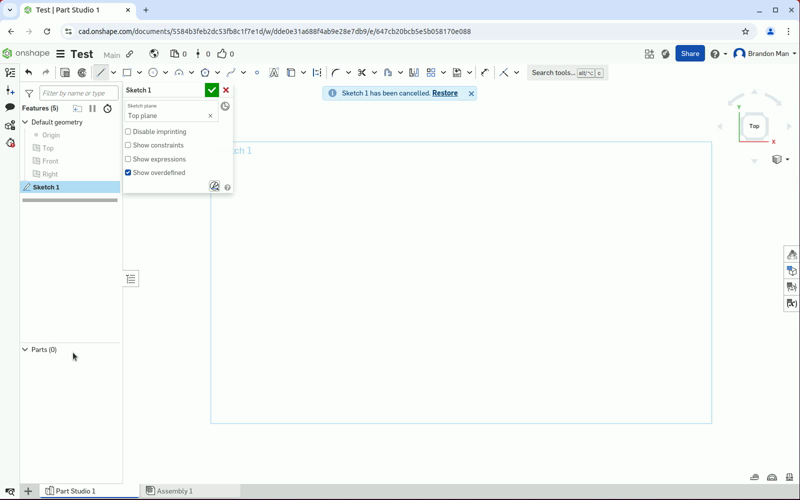
mouse_move(417, 335)
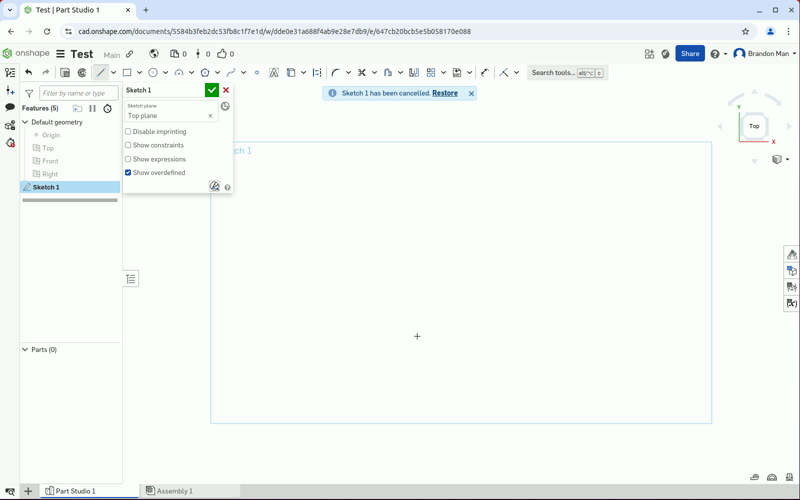
click(417, 335)
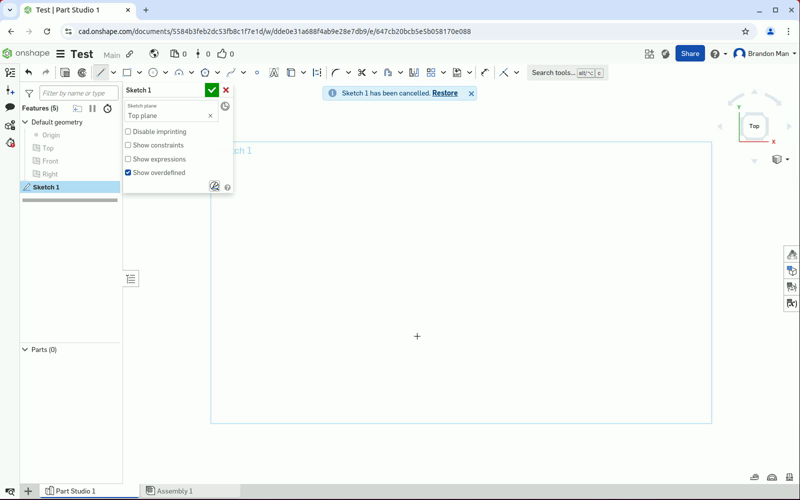
key_up(shift)
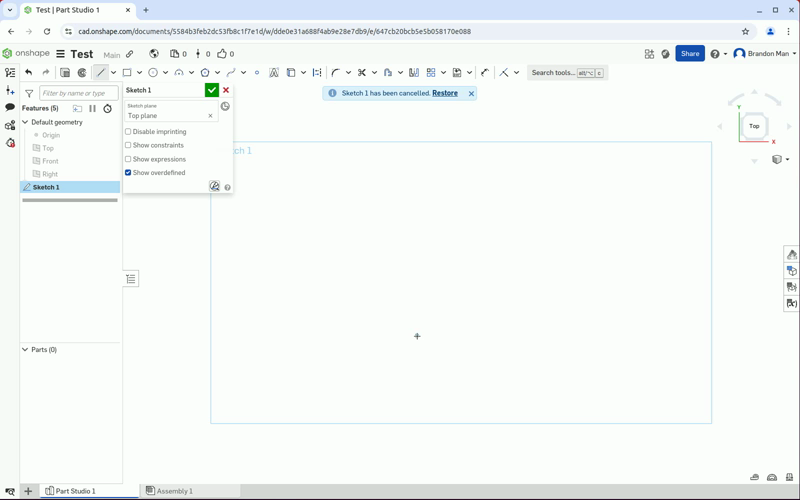
key_down(shift)
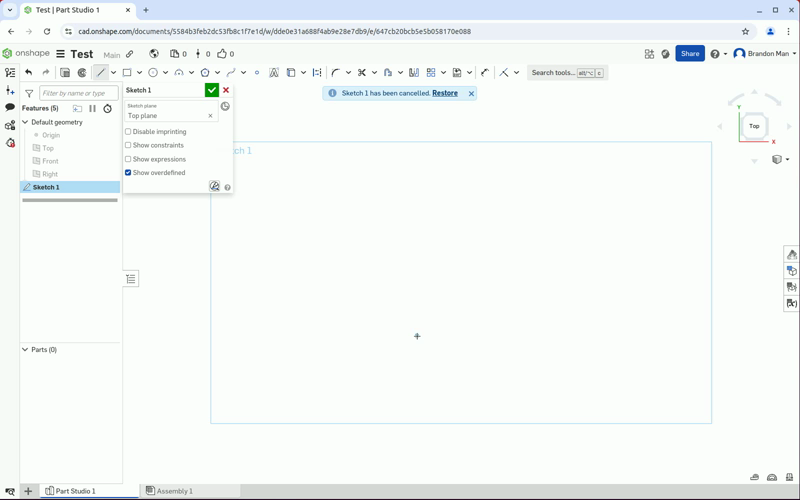
mouse_move(495, 335)
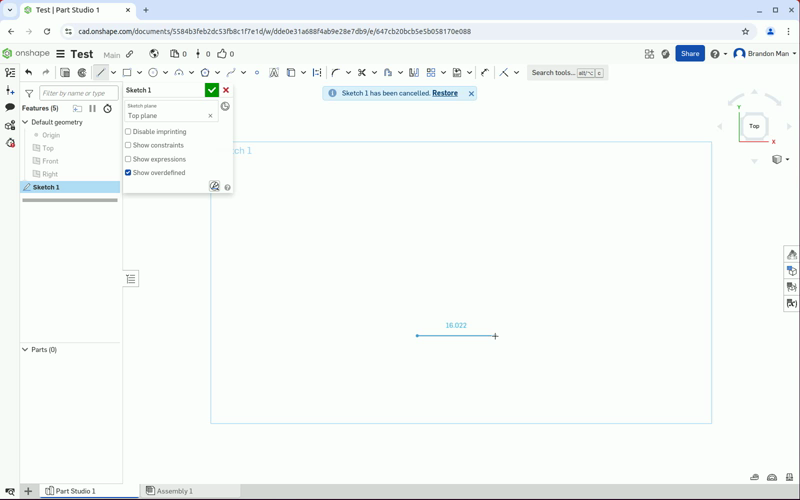
click(495, 335)
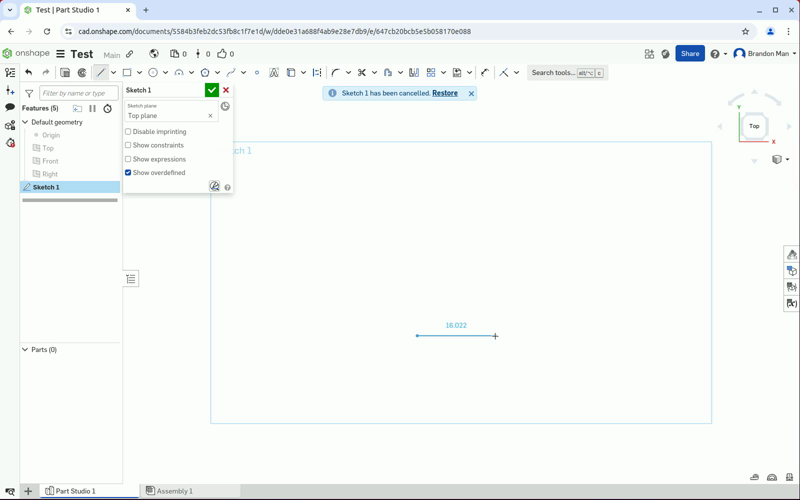
key_up(shift)
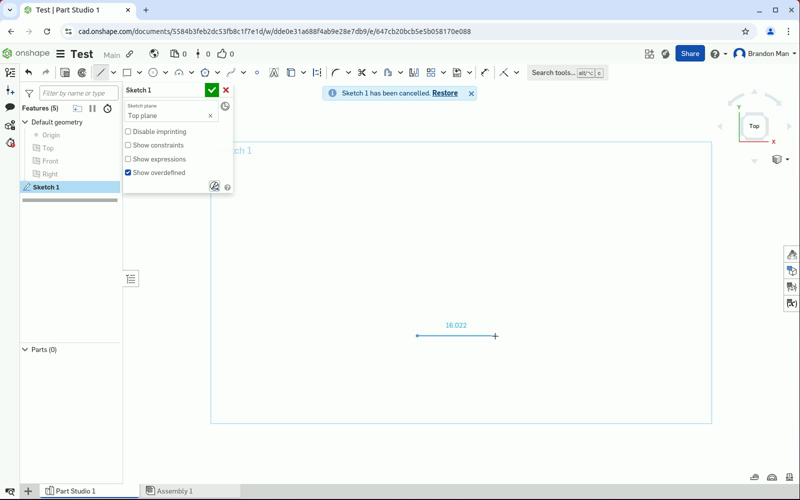
key_down(shift)
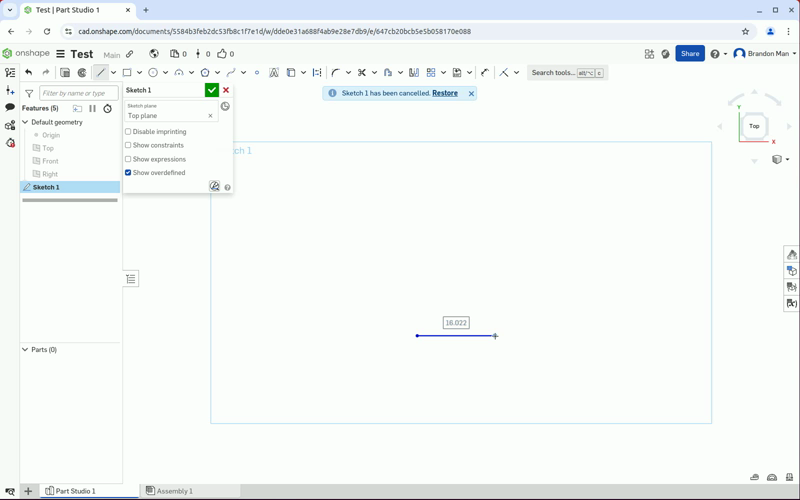
mouse_move(525, 335)
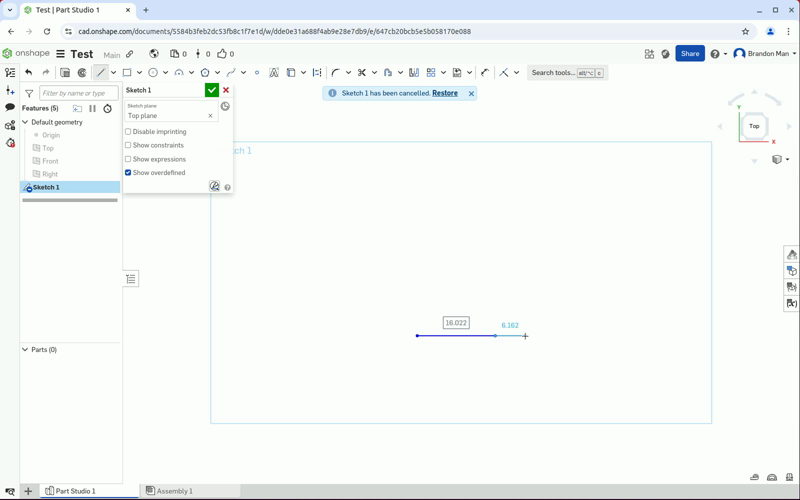
mouse_move(495, 277)
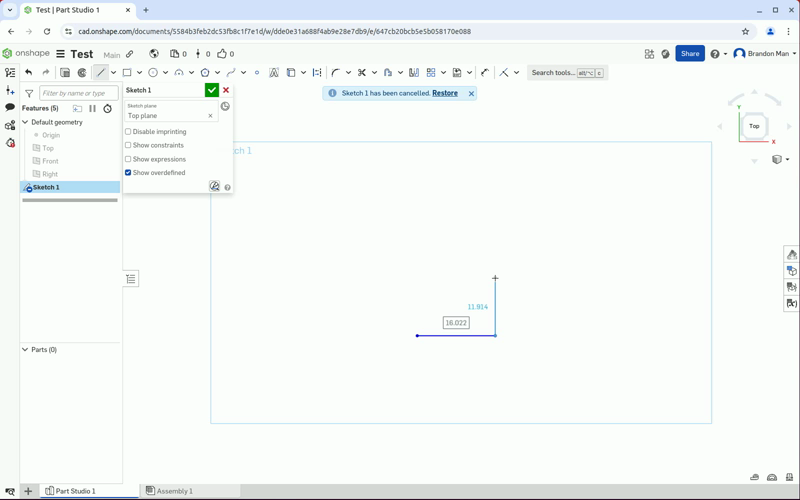
click(495, 277)
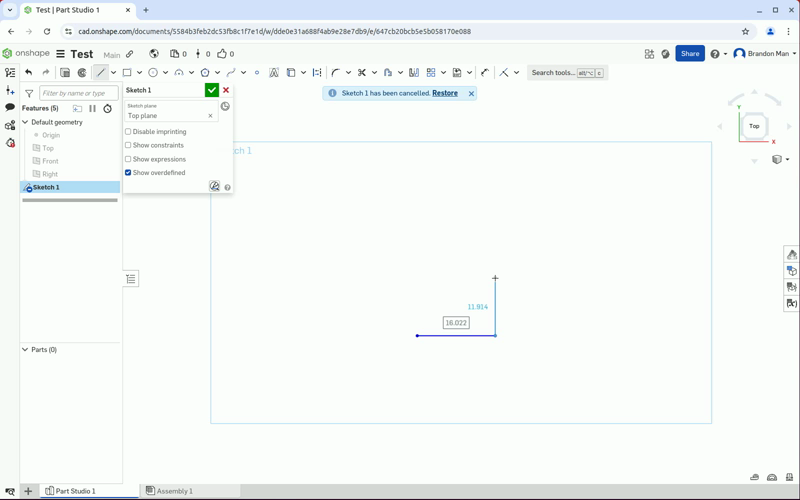
key_up(shift)
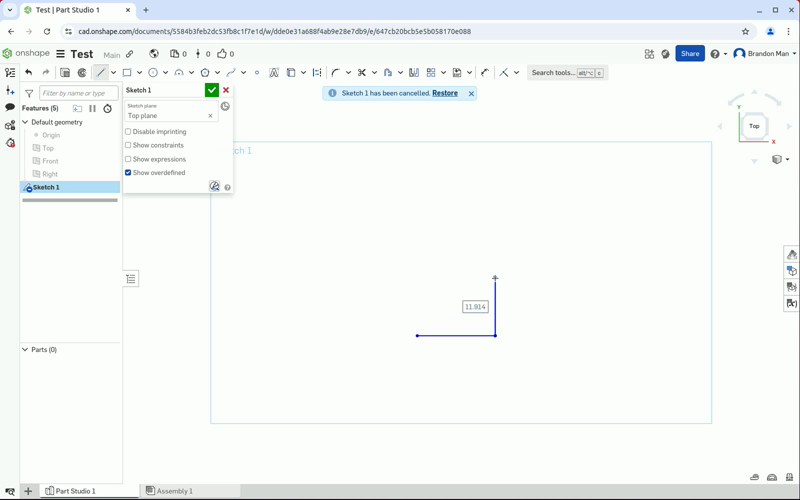
key_down(shift)
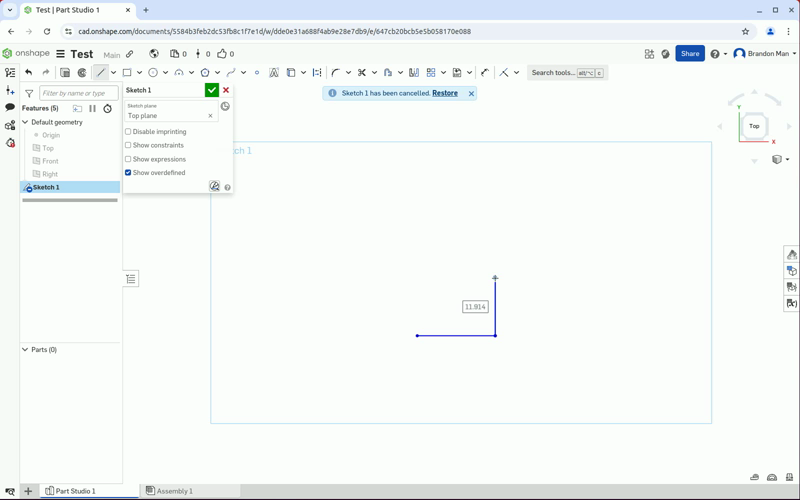
mouse_move(417, 277)
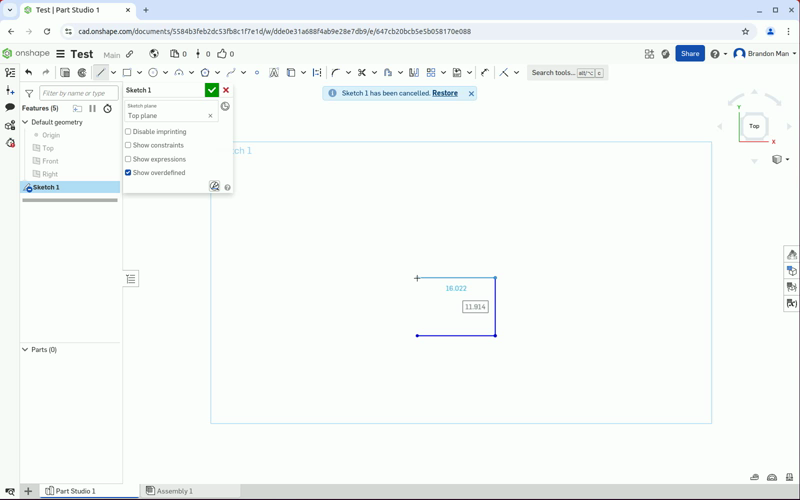
click(417, 277)
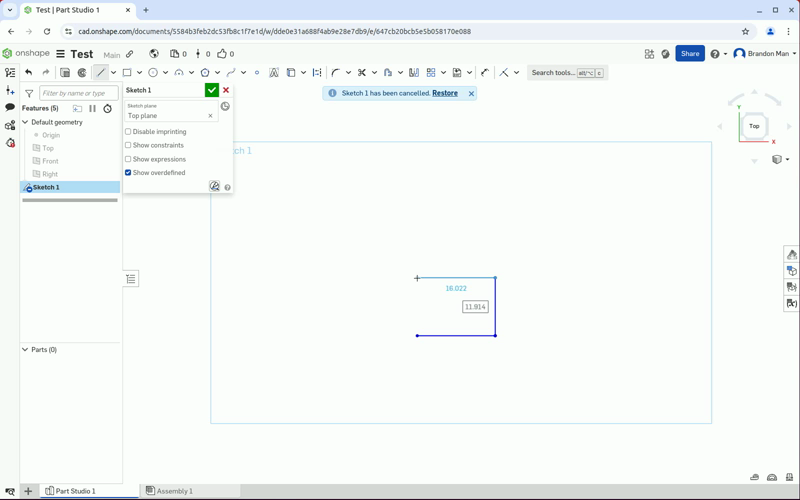
key_up(shift)
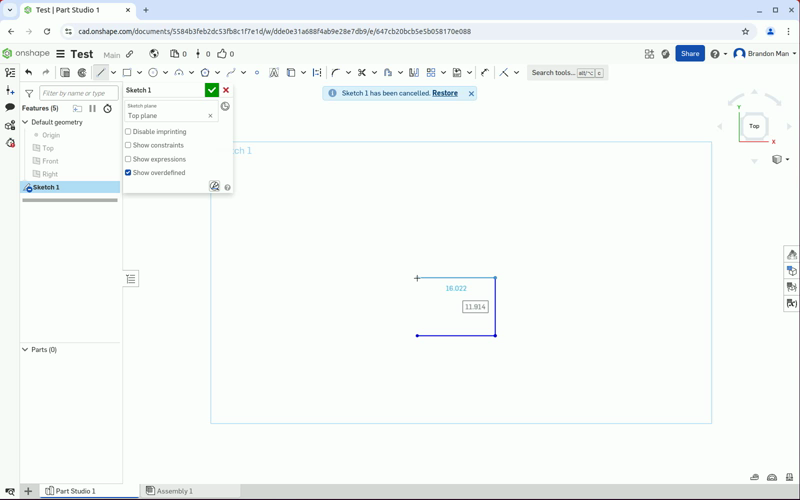
mouse_move(447, 277)
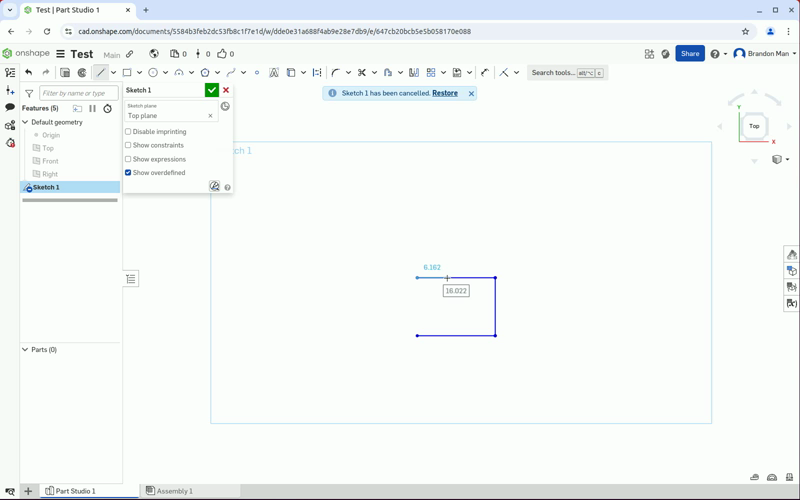
key_down(shift)
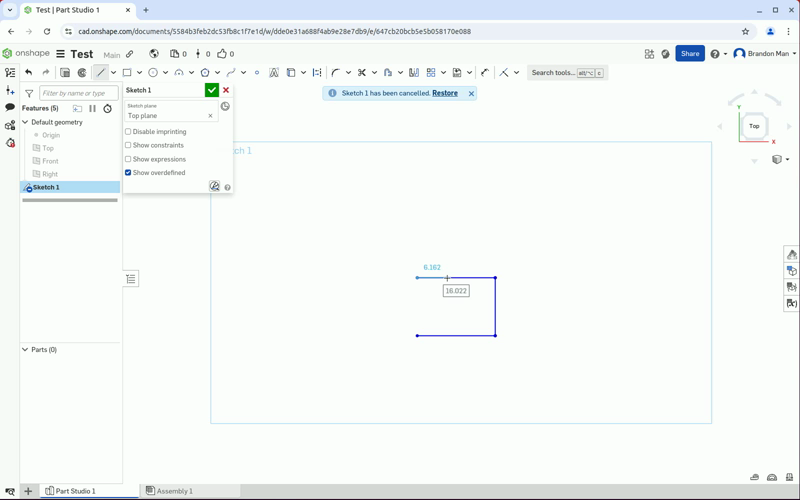
mouse_move(417, 335)
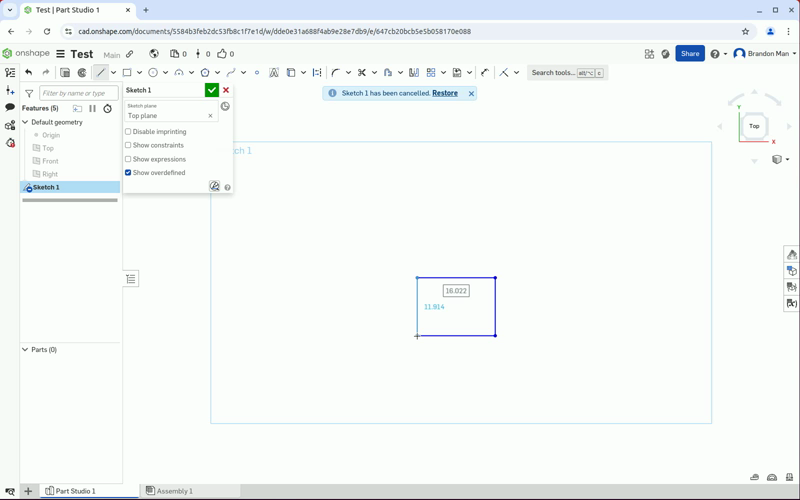
key_up(shift)
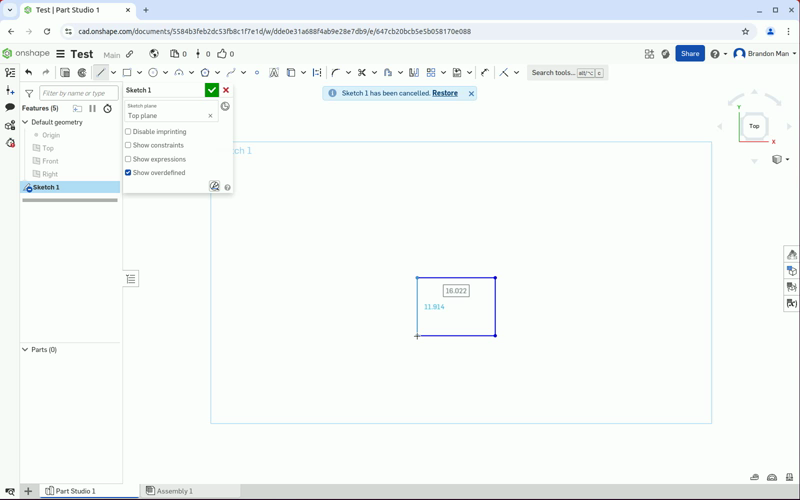
click(417, 335)
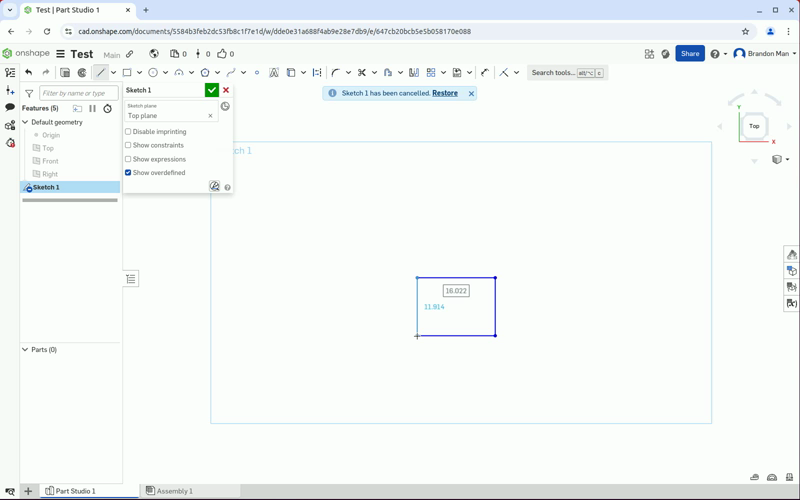
key(esc)
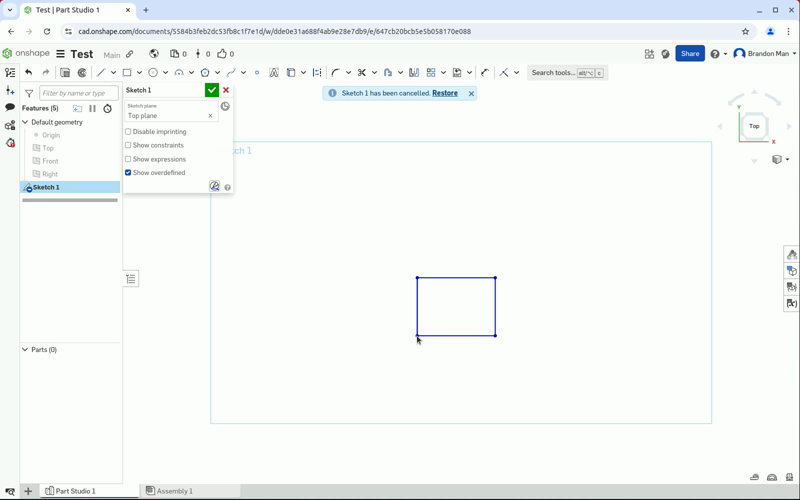
mouse_move(423, 310)
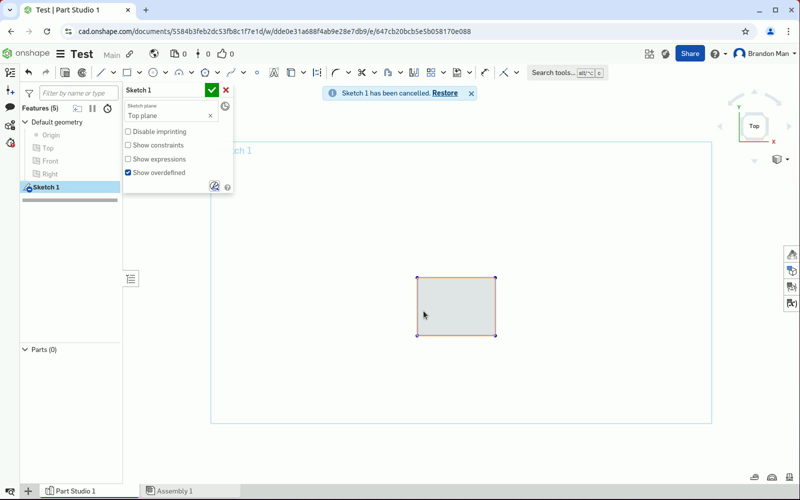
click(423, 310)
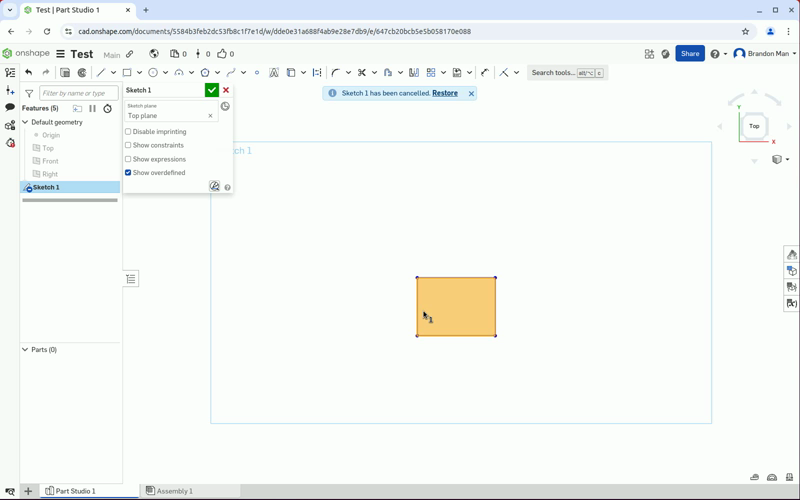
mouse_move(73, 352)
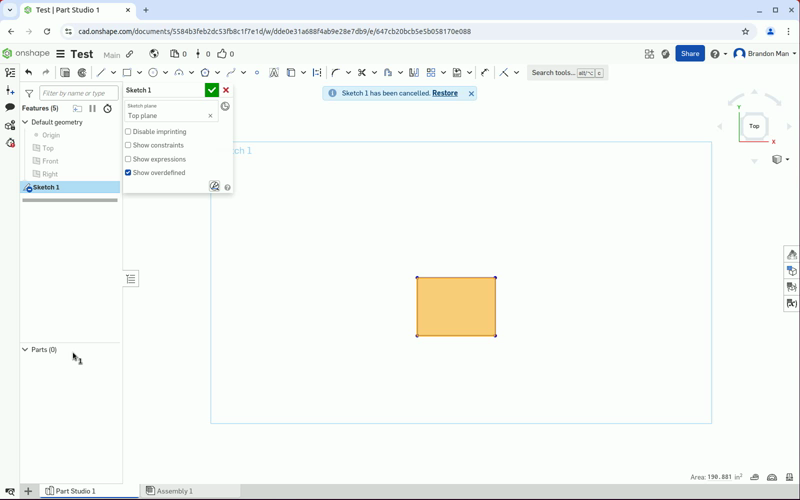
key(shift+y)
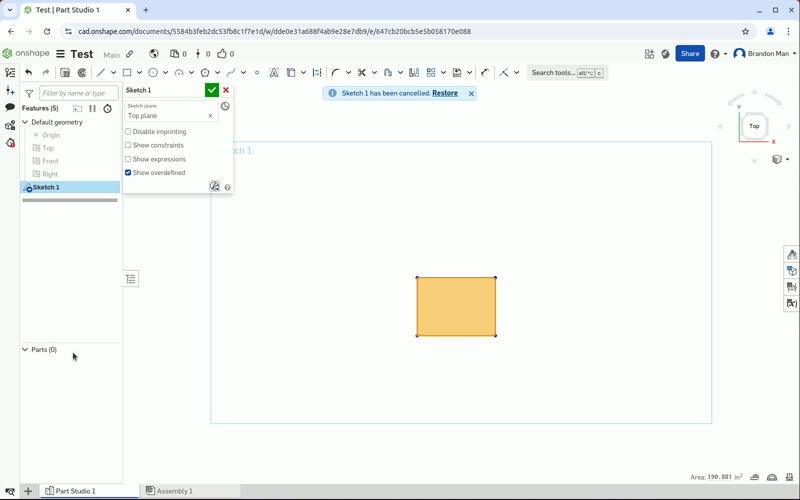
key(shift+e)
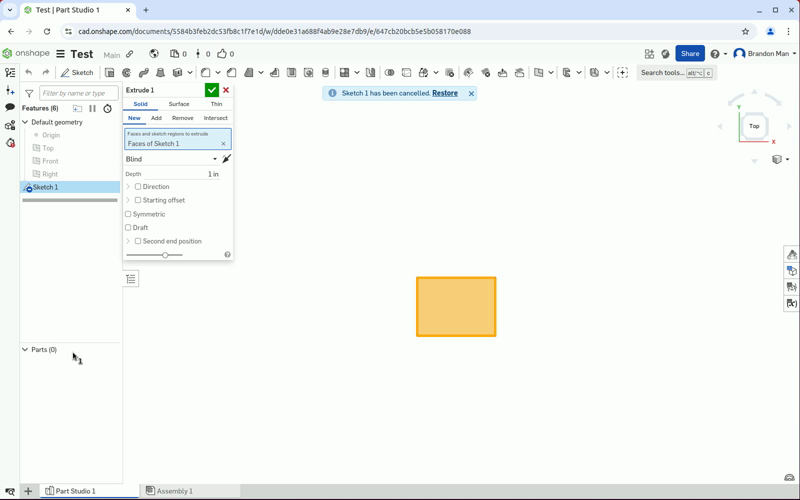
mouse_move(143, 106)
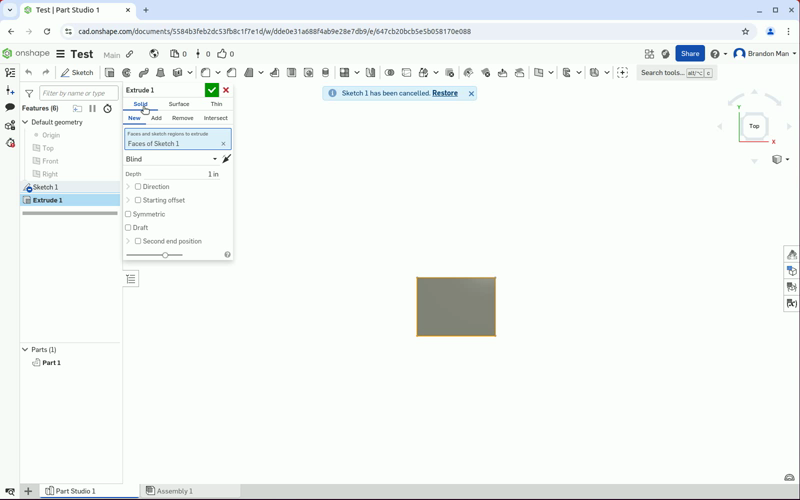
click(143, 106)
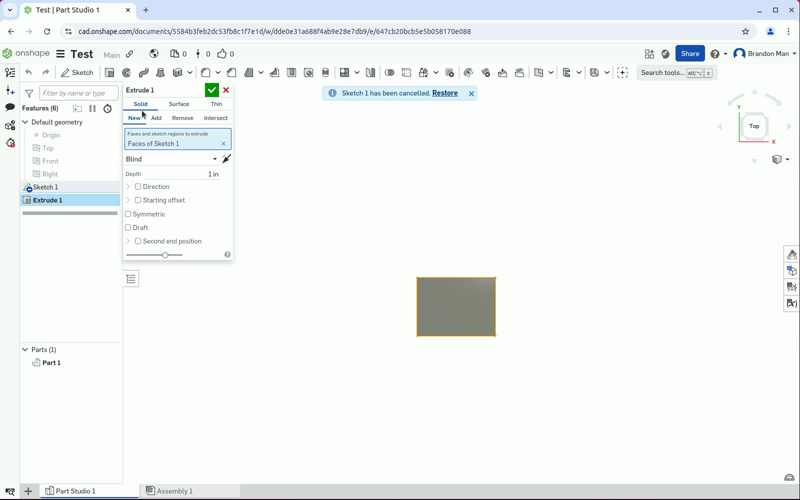
mouse_move(137, 120)
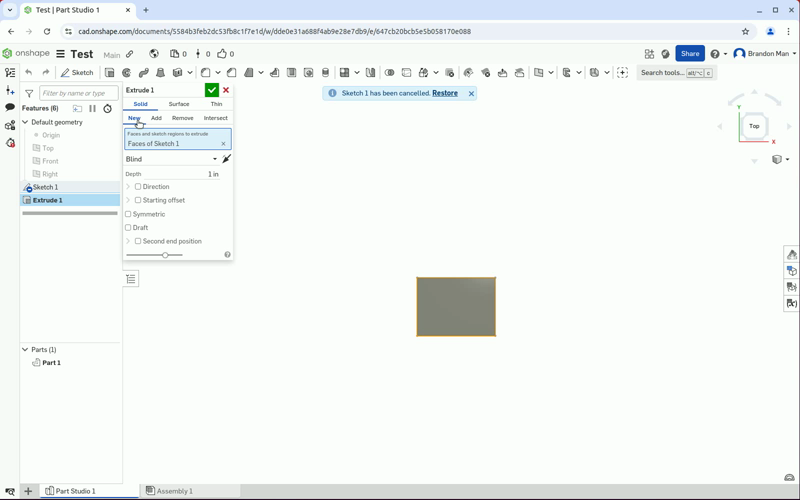
click(137, 120)
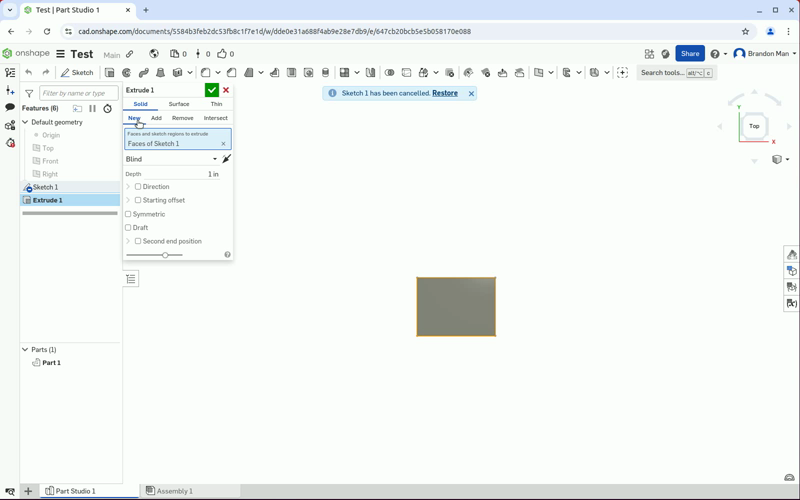
key(tab, 4)
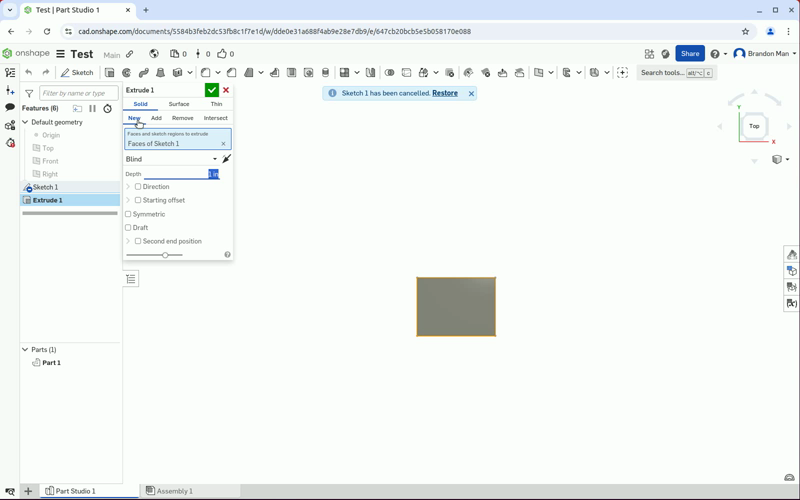
text(0.241)
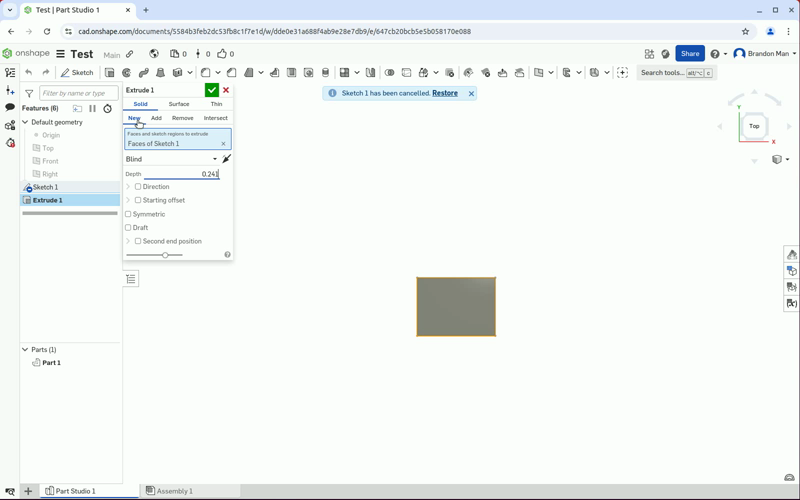
key(enter)
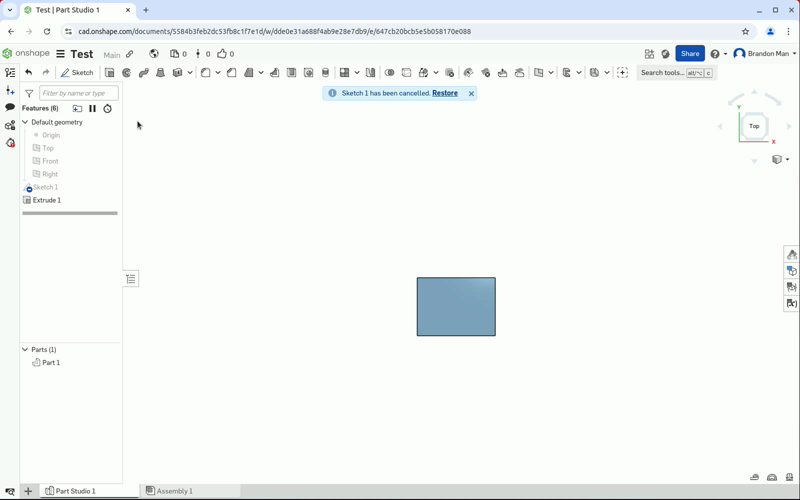
key(shift+h)
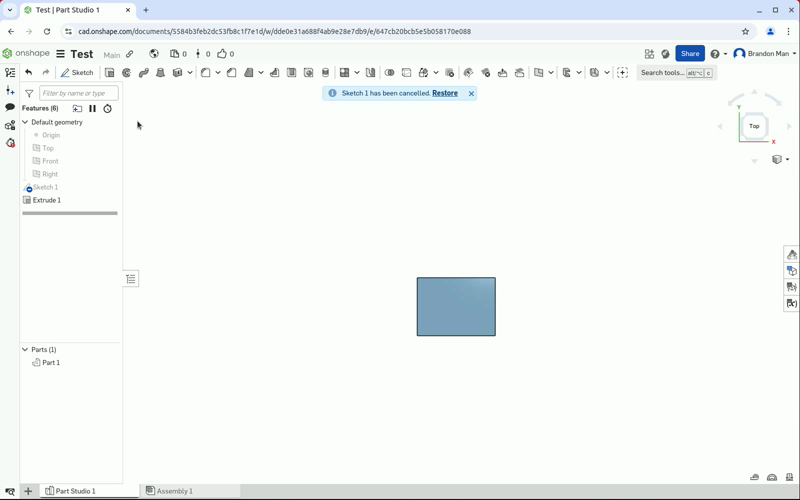
key(shift+h)
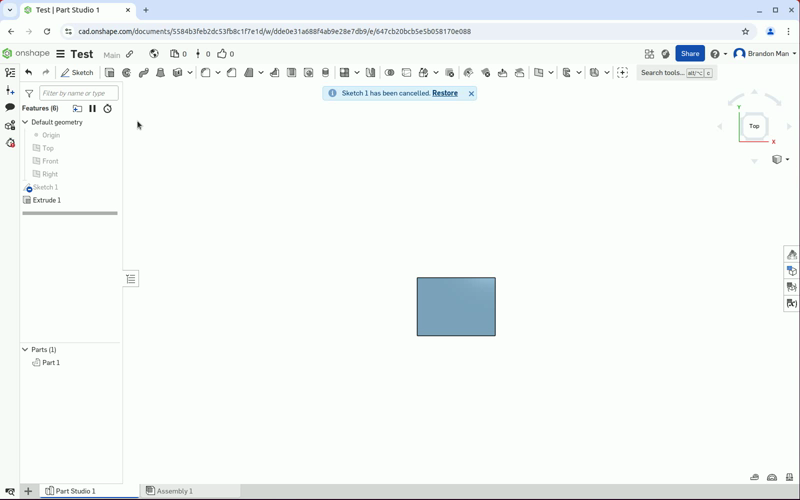
mouse_move(73, 189)
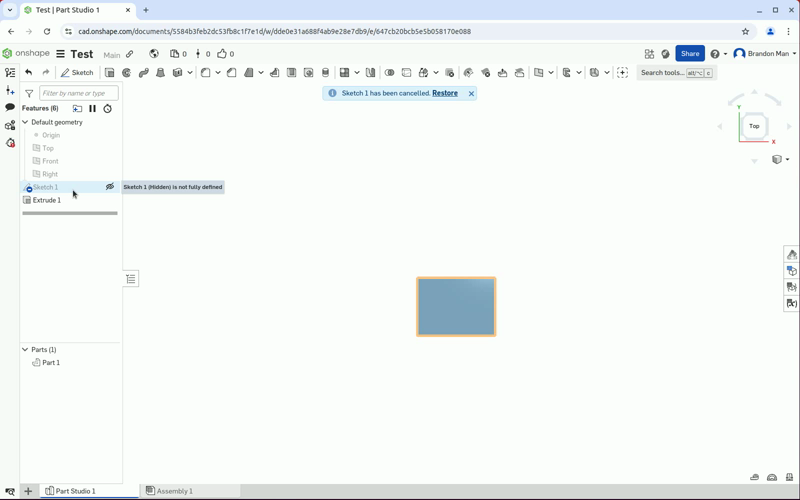
click(73, 189)
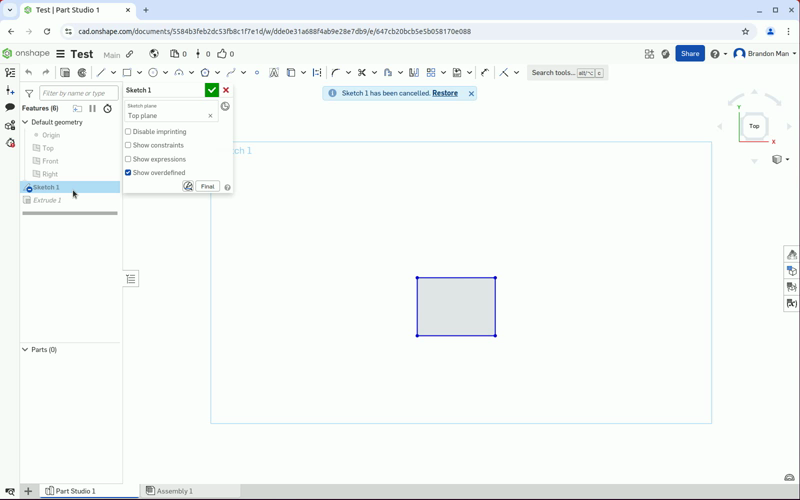
mouse_move(229, 92)
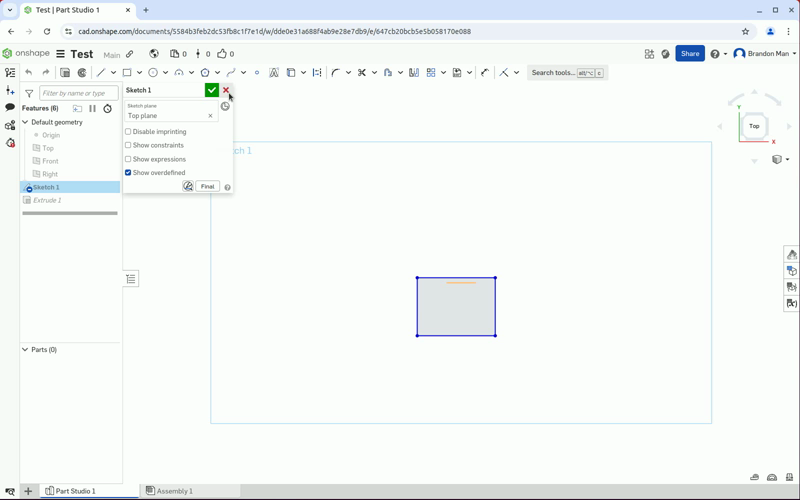
click(229, 92)
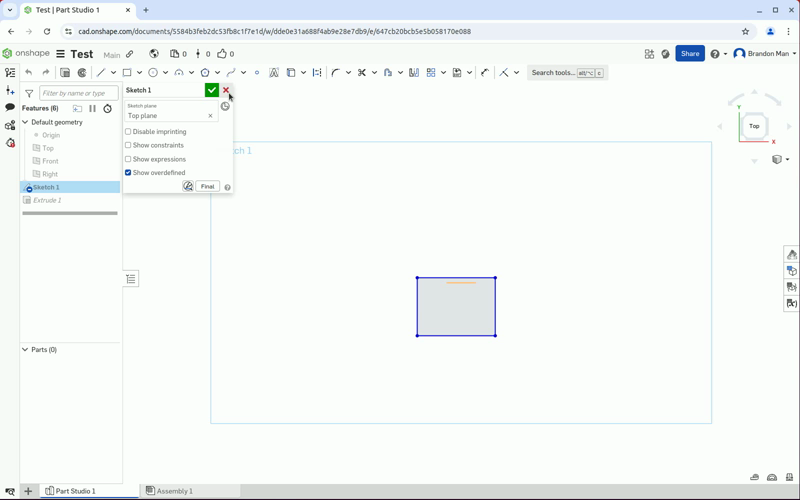
key(shift+s)
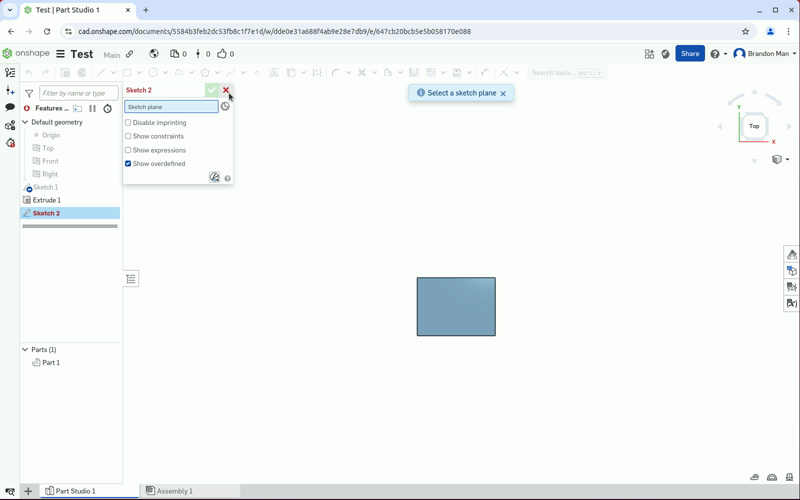
mouse_move(73, 150)
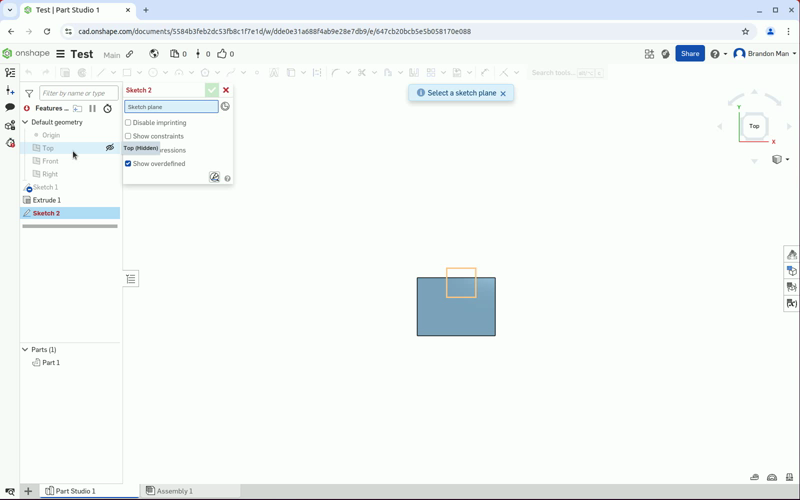
click(73, 150)
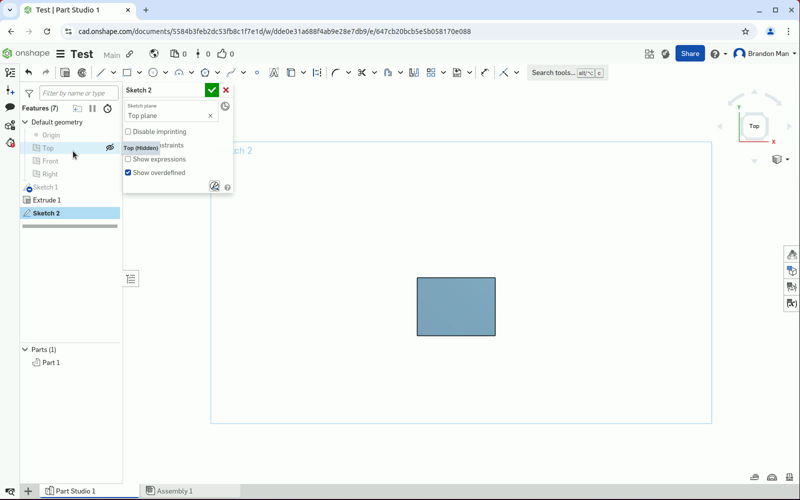
mouse_move(73, 352)
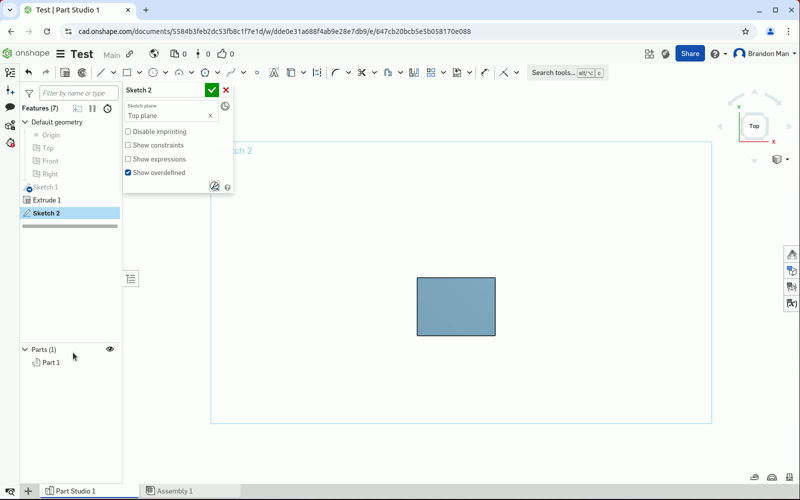
key(y)
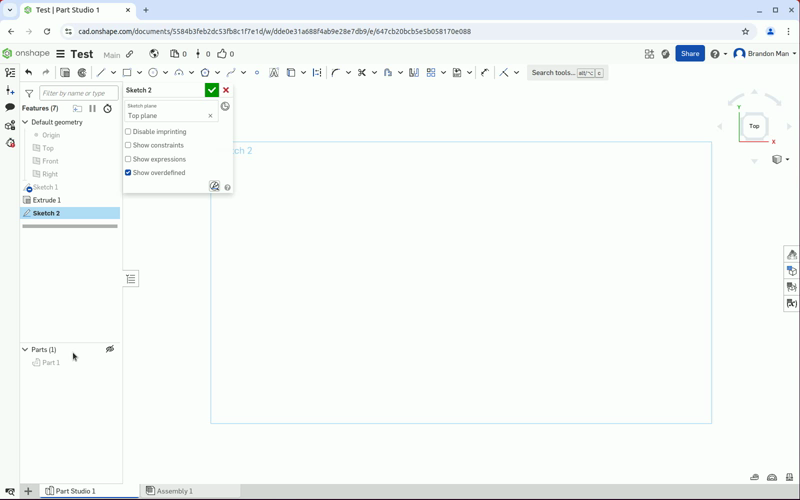
key(l)
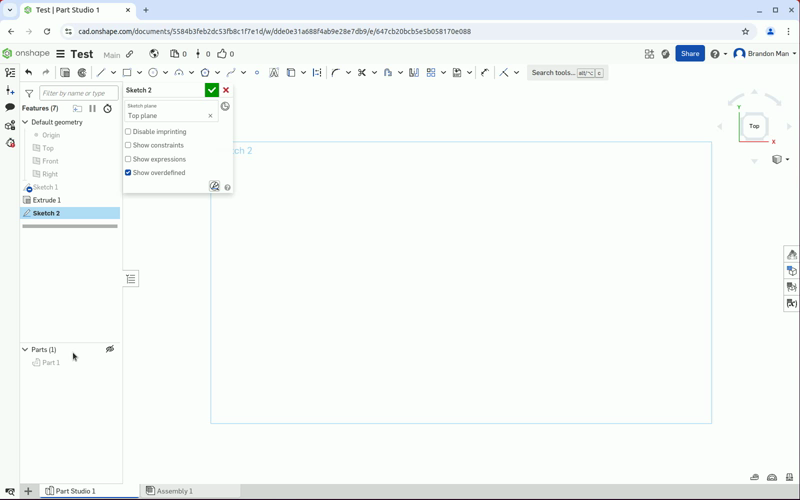
key_down(shift)
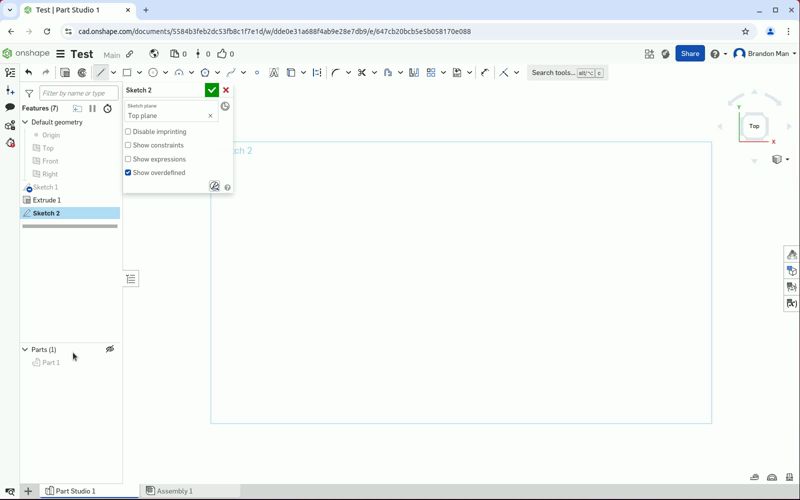
mouse_move(348, 333)
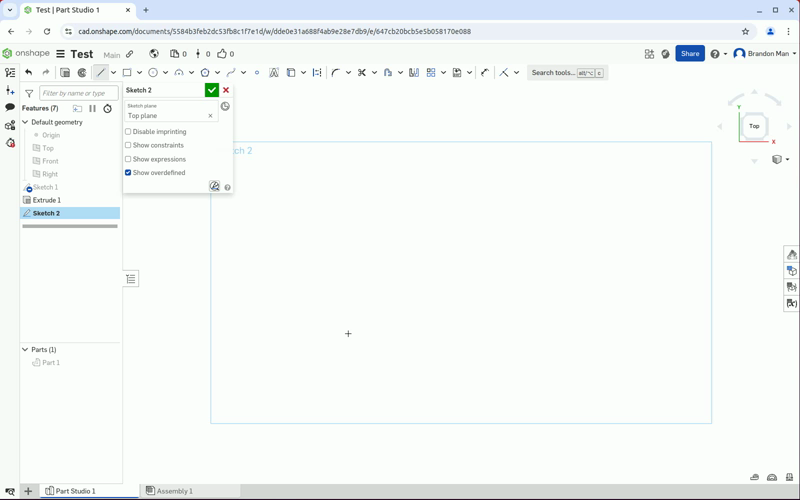
click(348, 333)
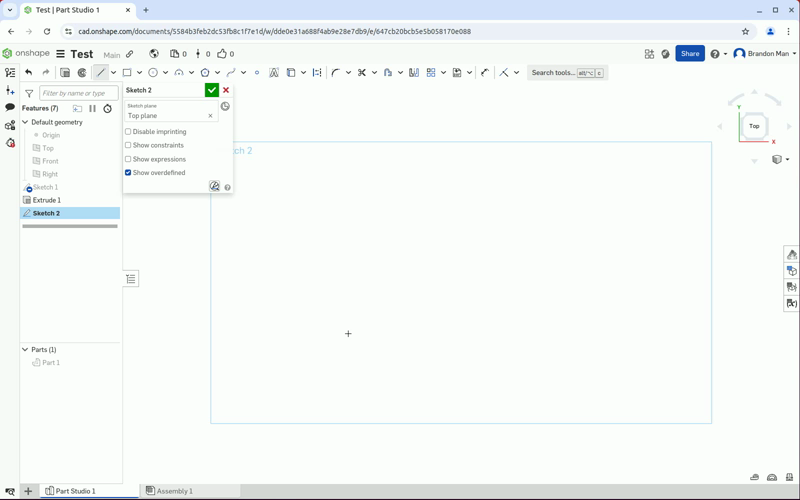
key_up(shift)
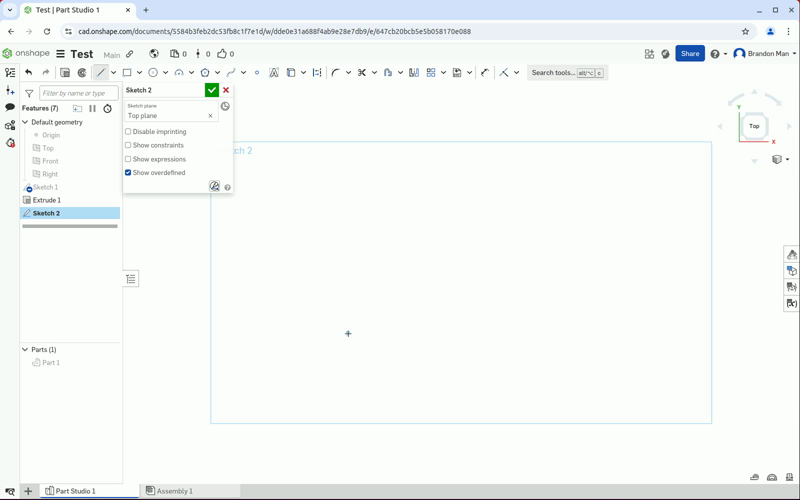
key_down(shift)
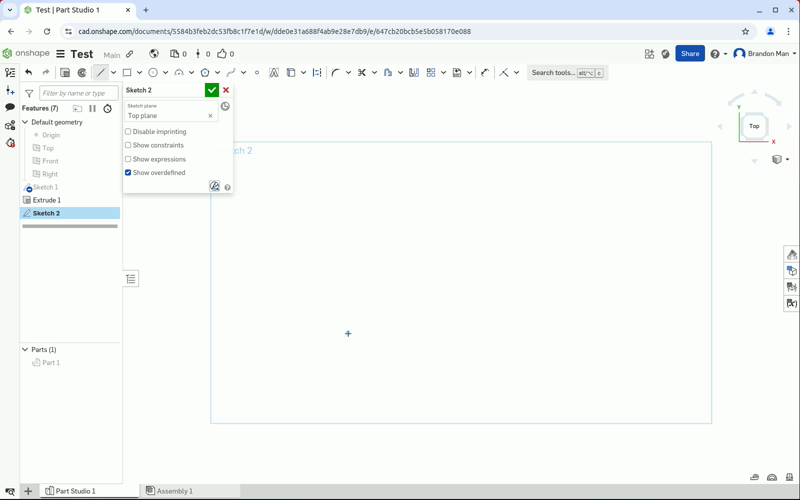
mouse_move(378, 333)
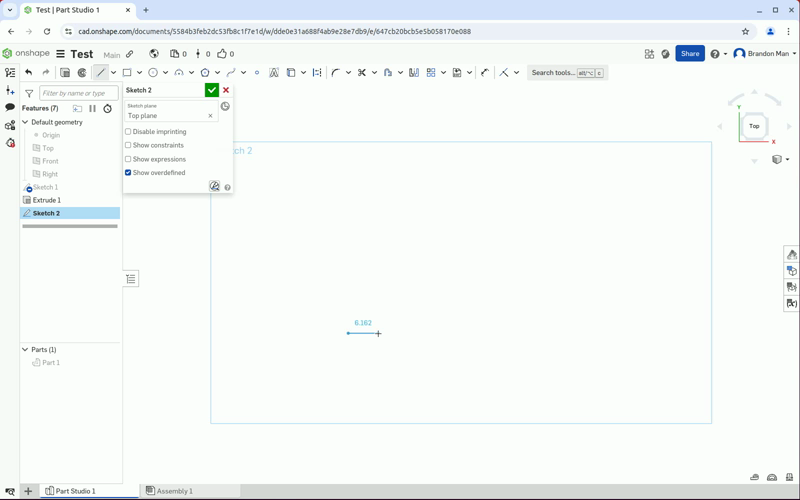
mouse_move(406, 333)
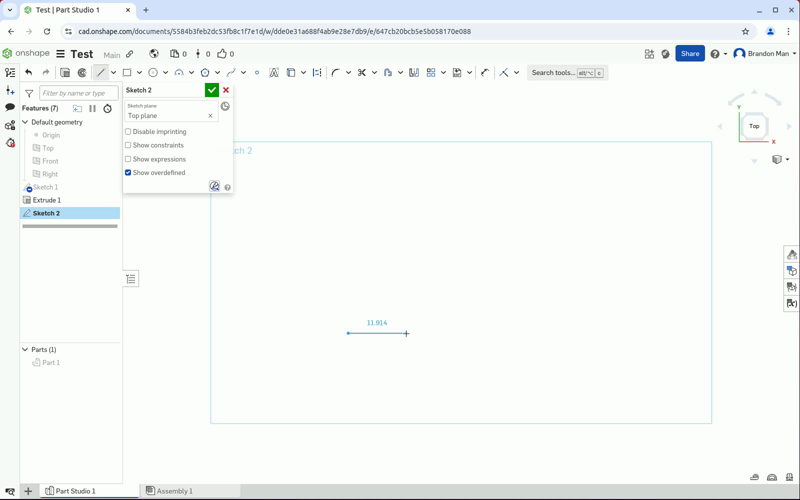
click(406, 333)
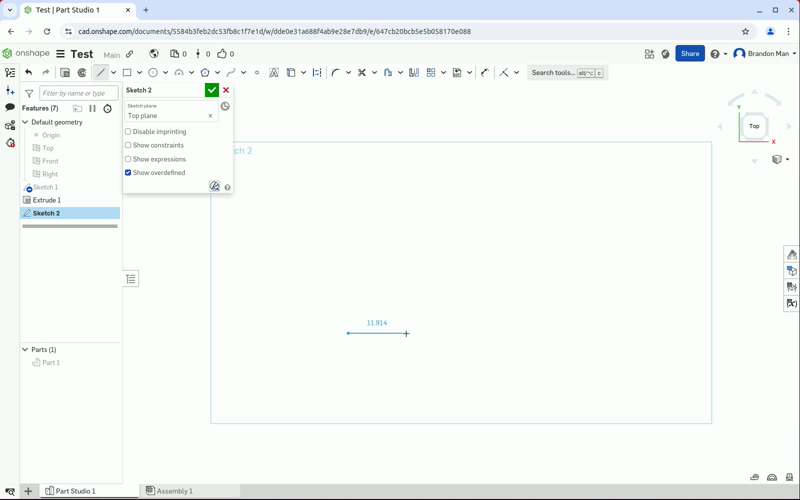
key_up(shift)
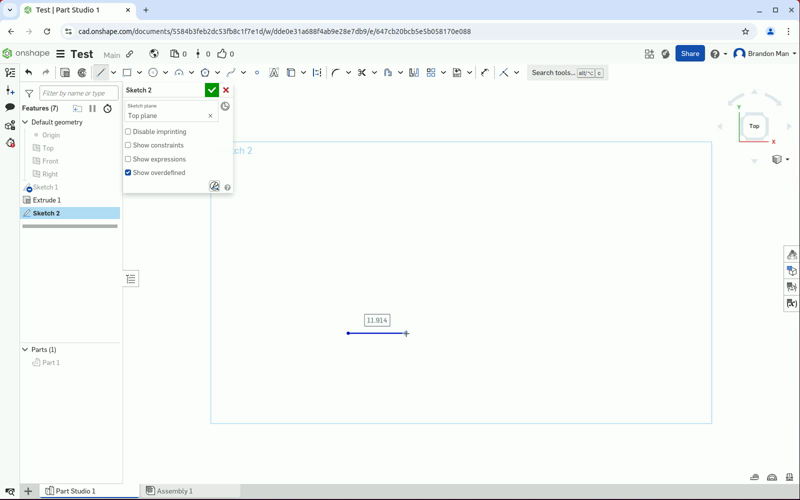
key_down(shift)
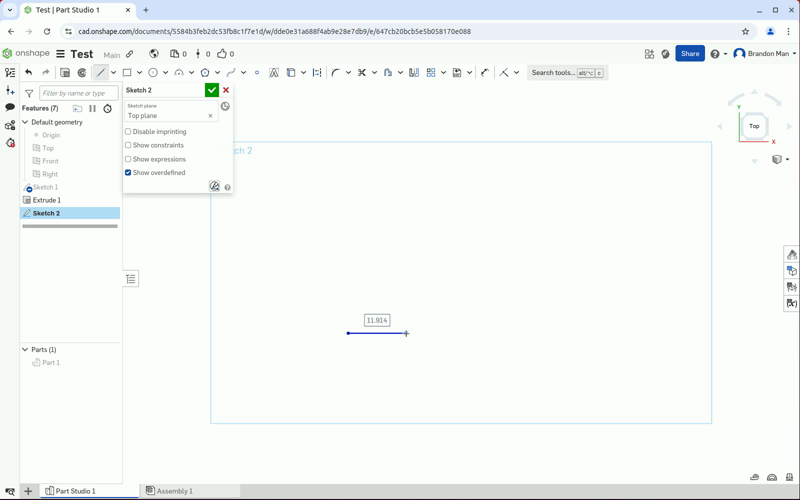
mouse_move(406, 263)
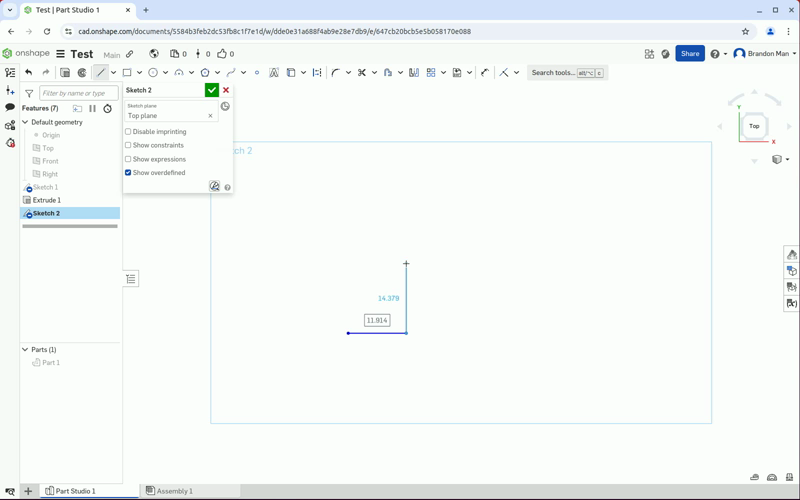
click(406, 263)
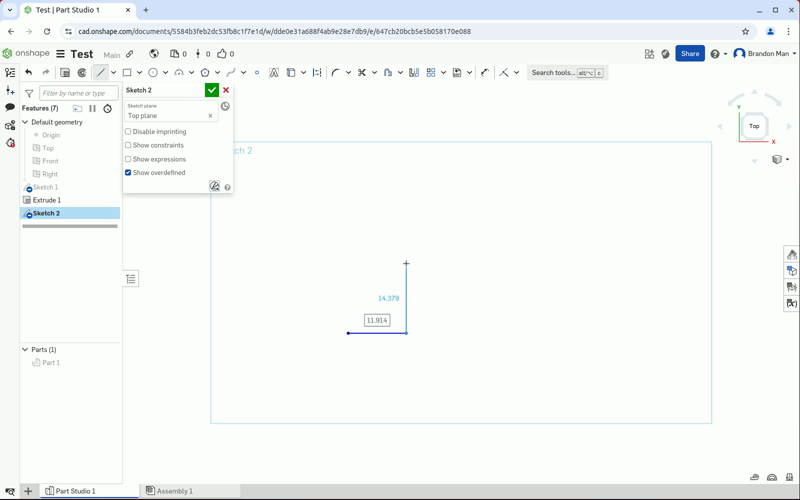
key_up(shift)
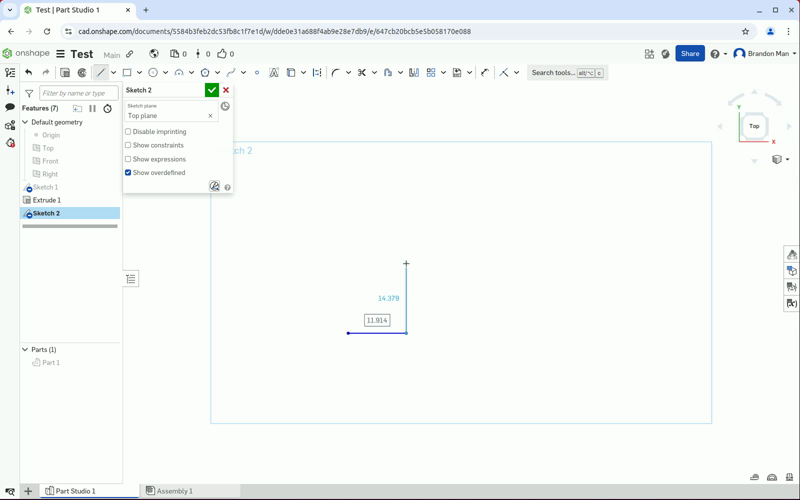
key(esc)
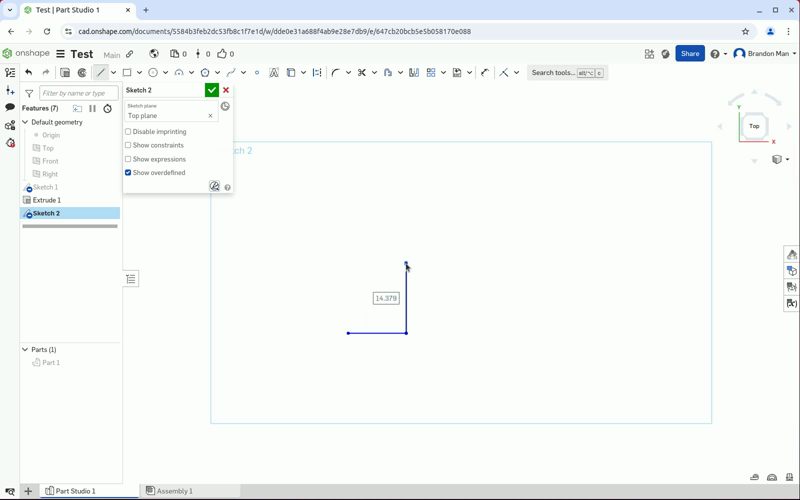
key(a)
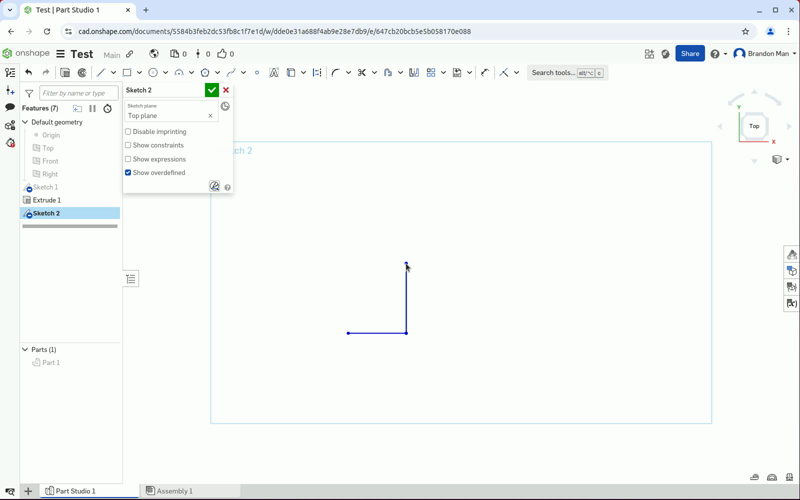
mouse_move(406, 263)
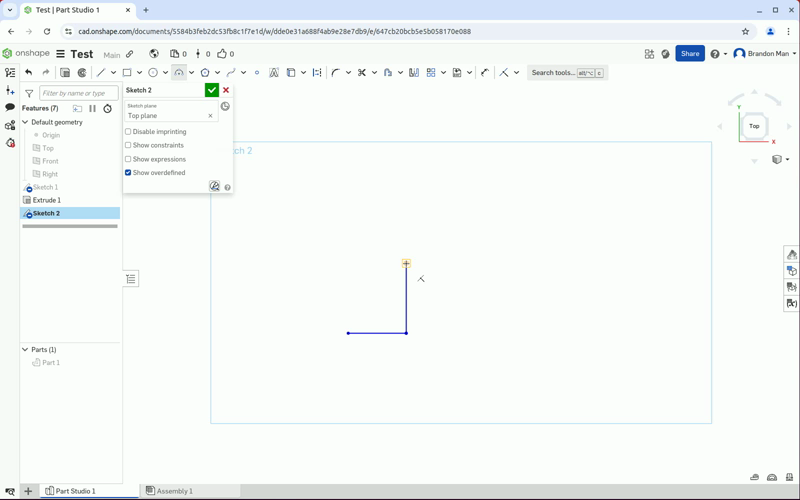
click(406, 263)
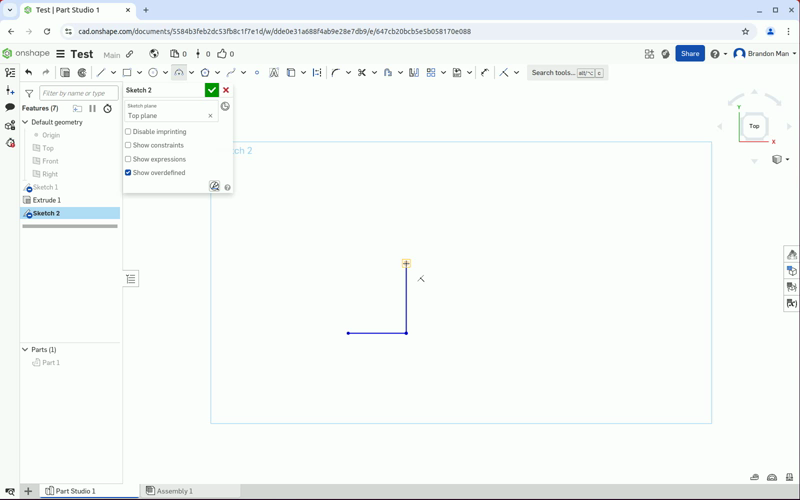
key_down(shift)
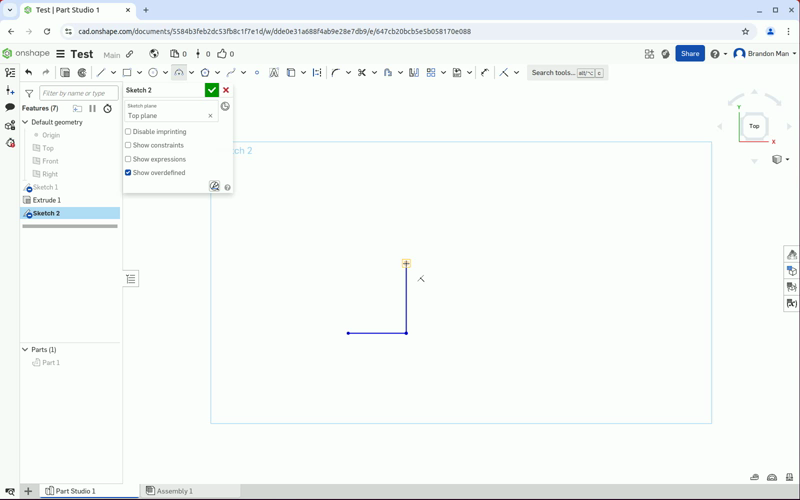
mouse_move(398, 255)
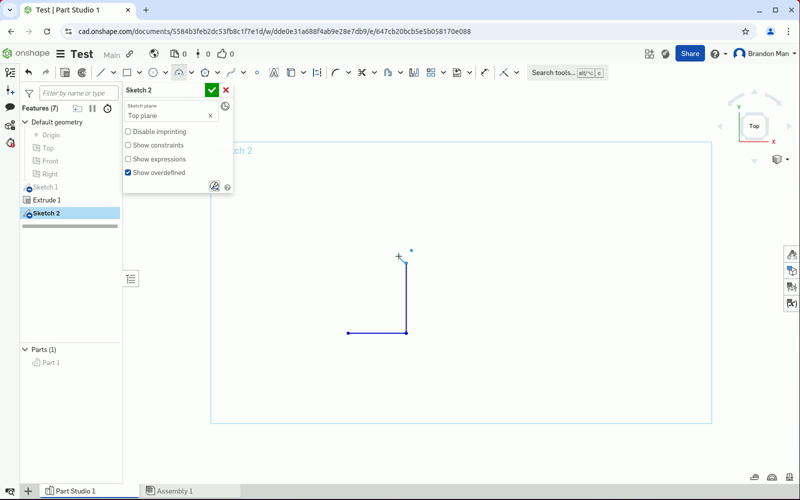
click(398, 255)
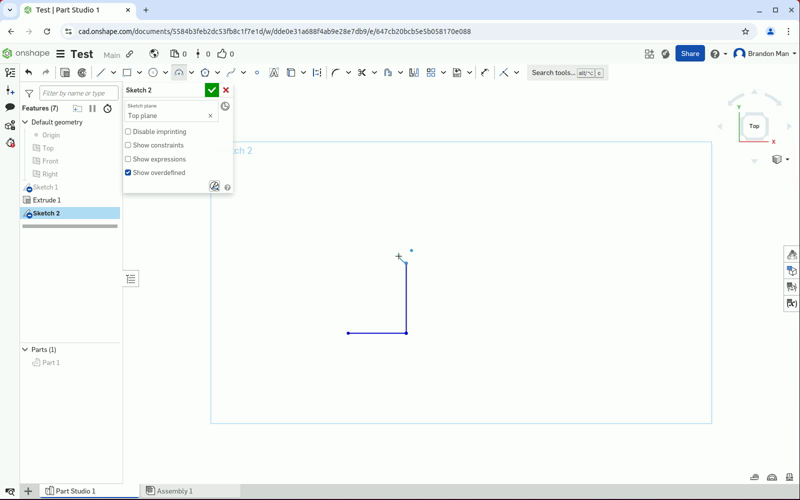
mouse_move(404, 257)
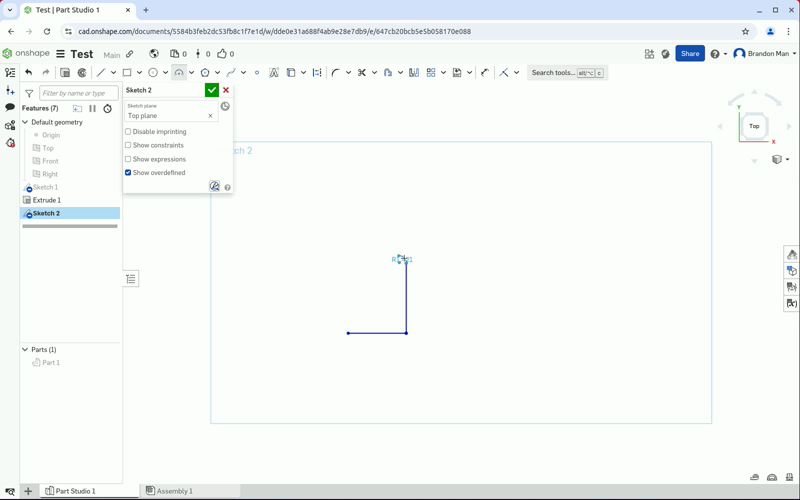
click(404, 257)
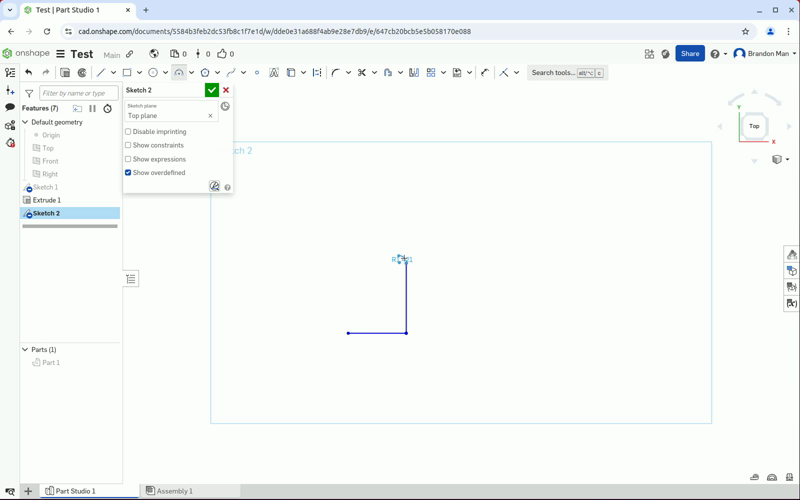
key_up(shift)
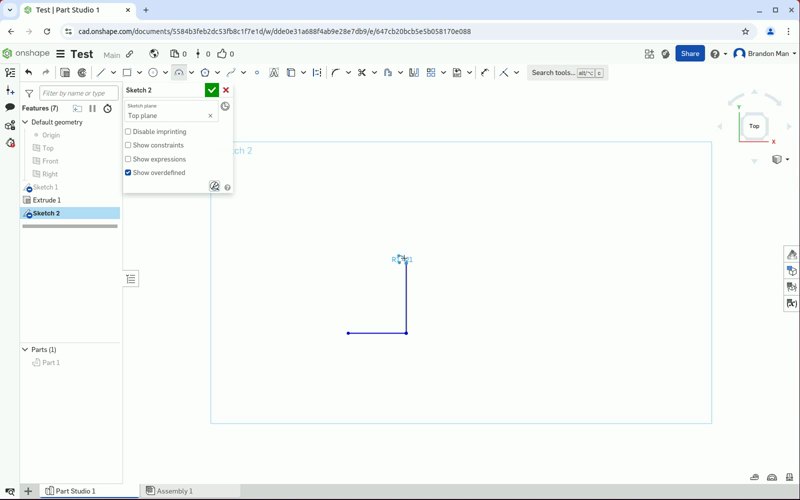
key(esc)
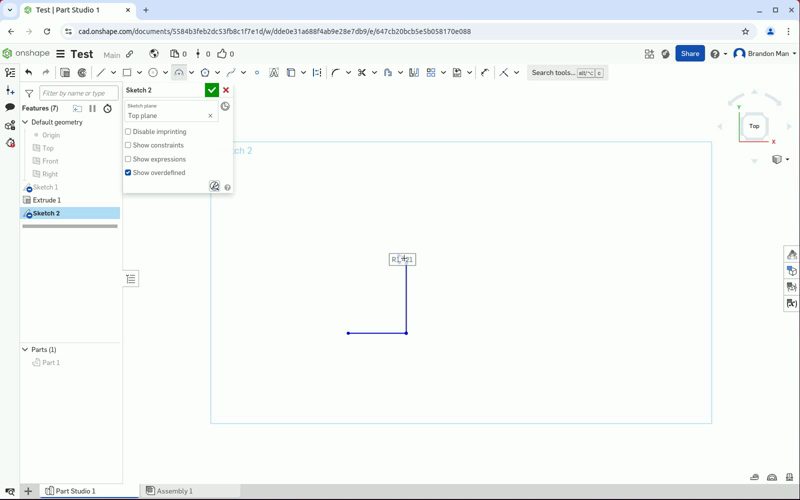
key(l)
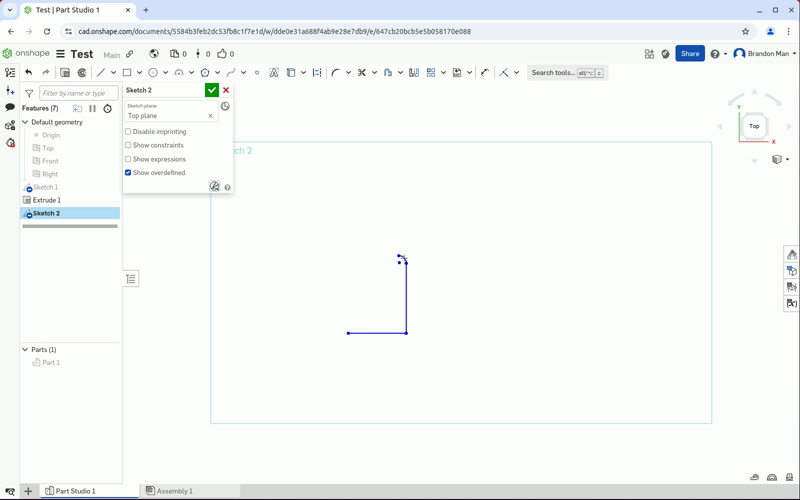
mouse_move(398, 255)
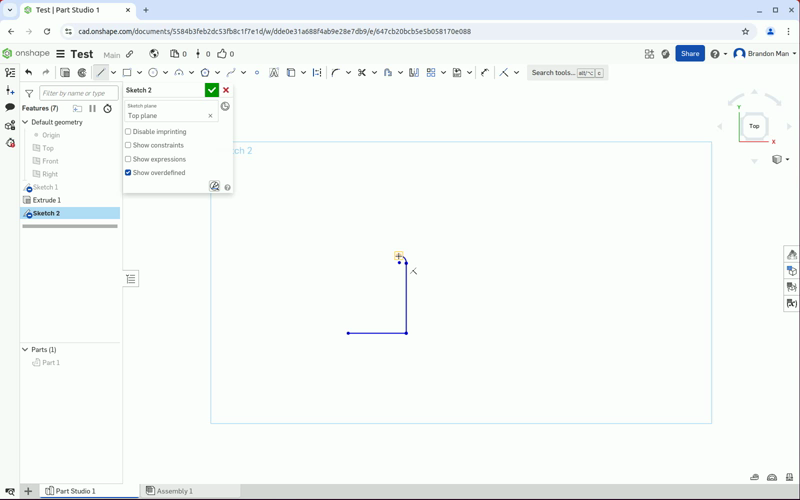
click(398, 255)
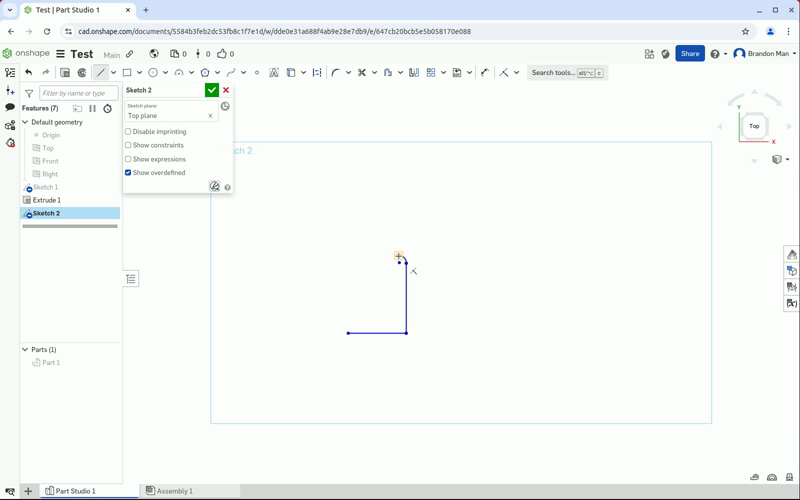
key_down(shift)
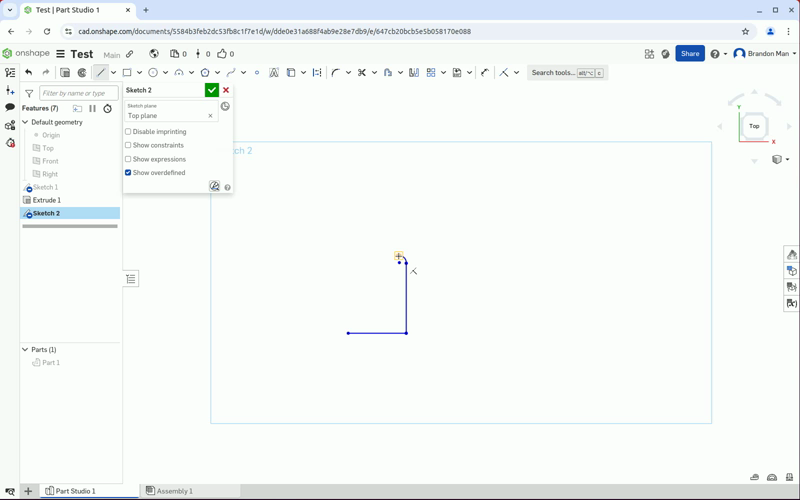
mouse_move(428, 255)
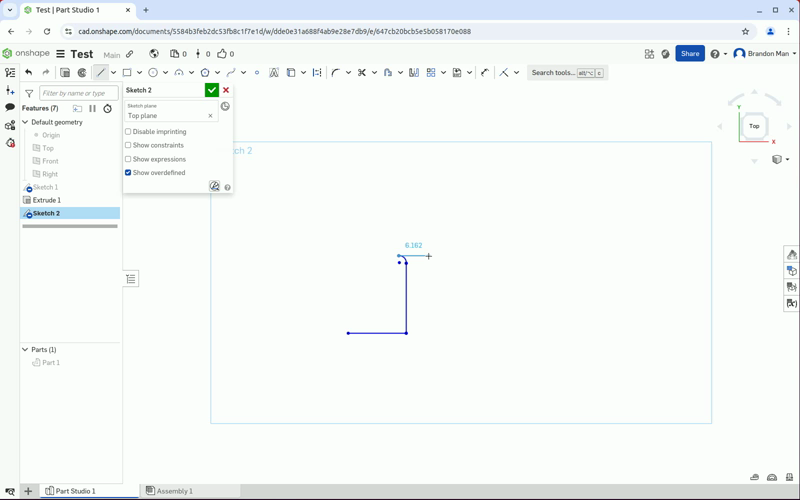
mouse_move(348, 255)
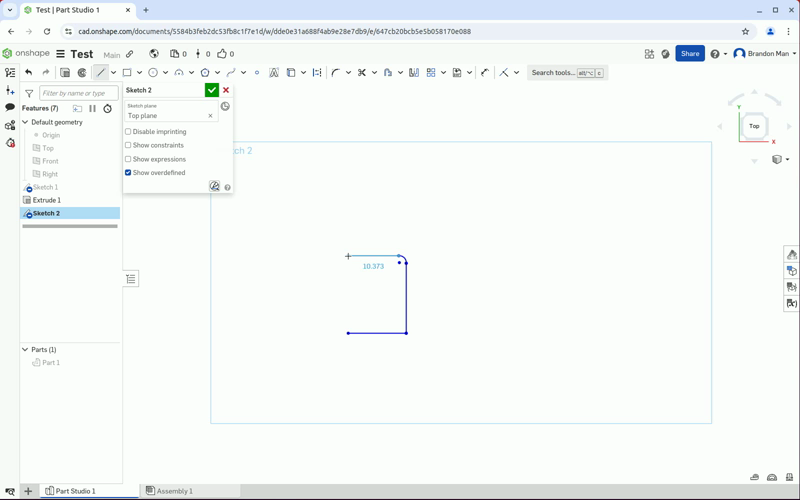
click(348, 255)
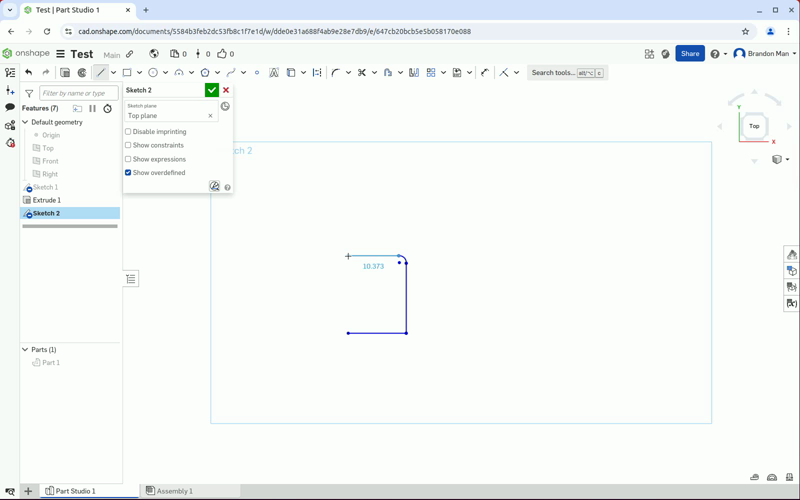
key_up(shift)
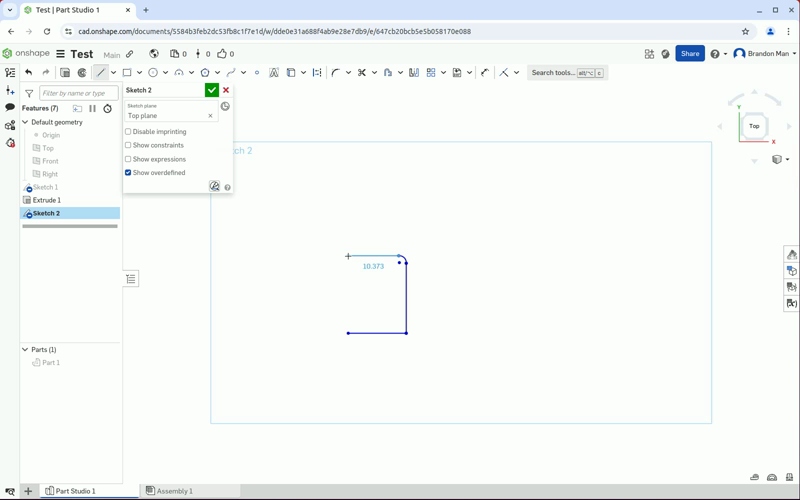
key_down(shift)
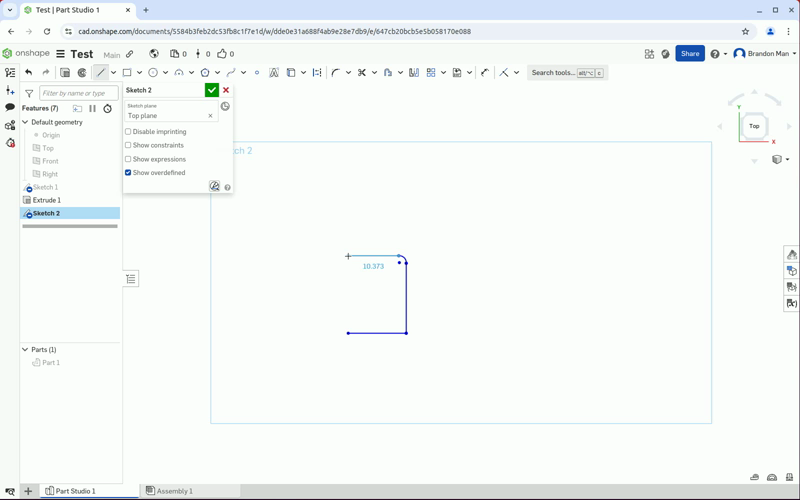
mouse_move(348, 333)
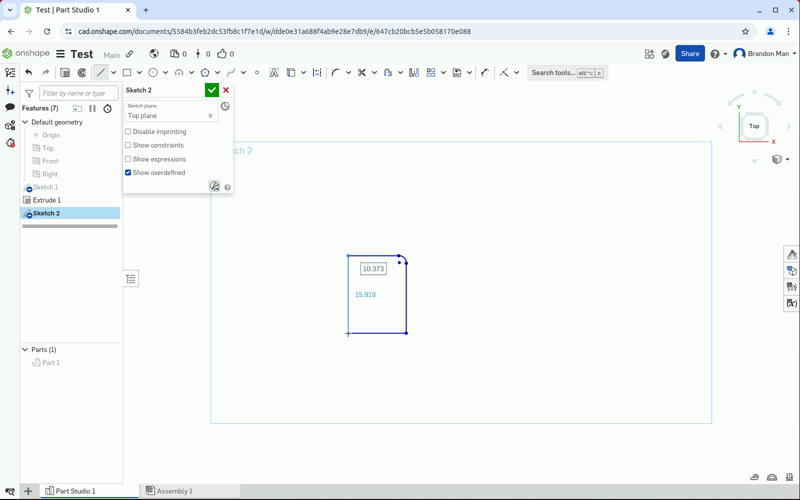
key_up(shift)
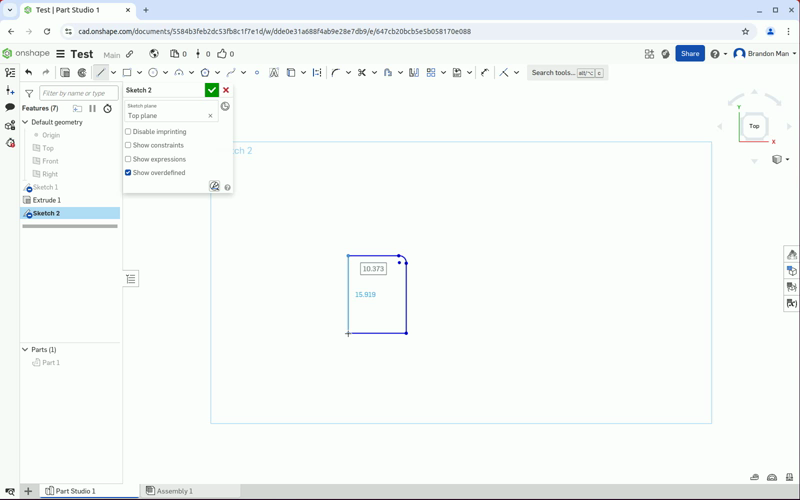
click(348, 333)
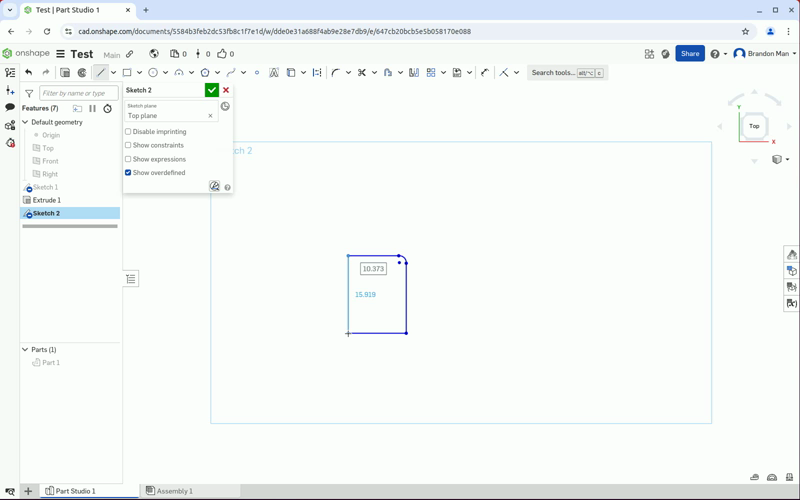
key(esc)
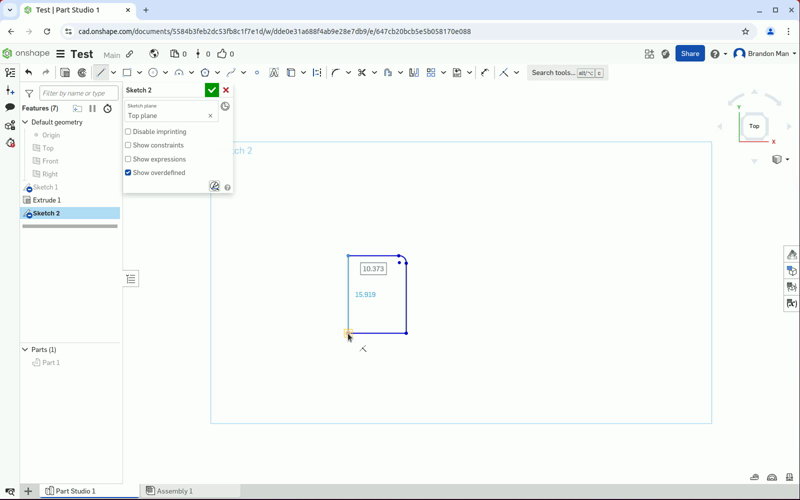
key(c)
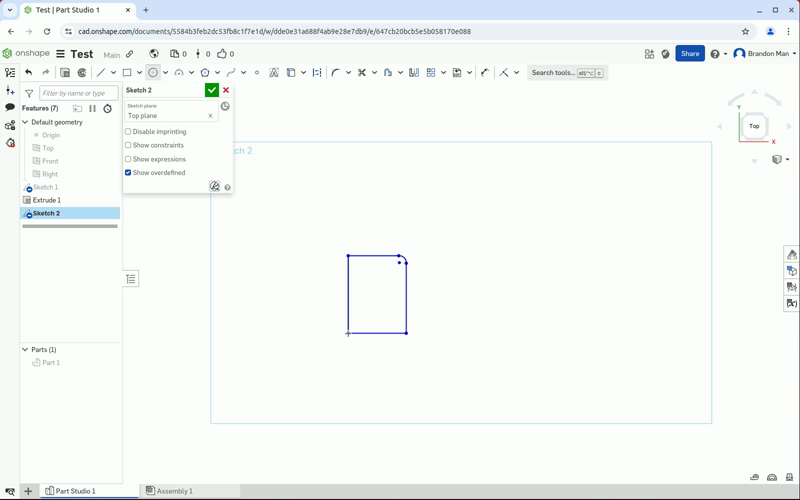
key_down(shift)
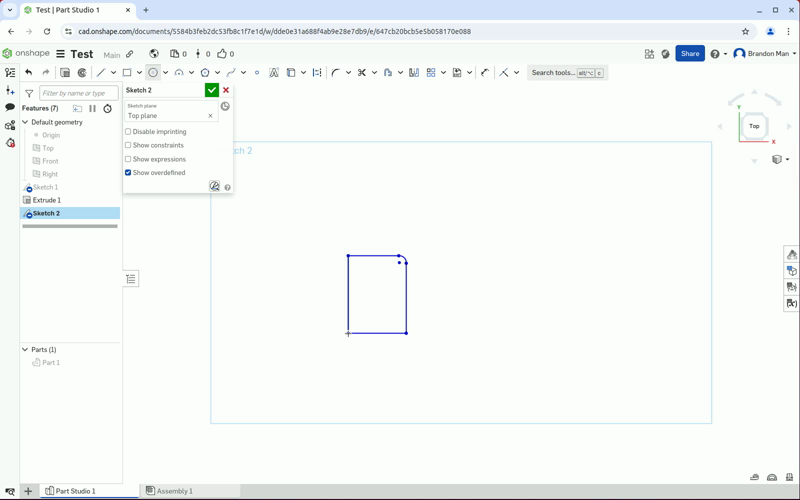
mouse_move(353, 307)
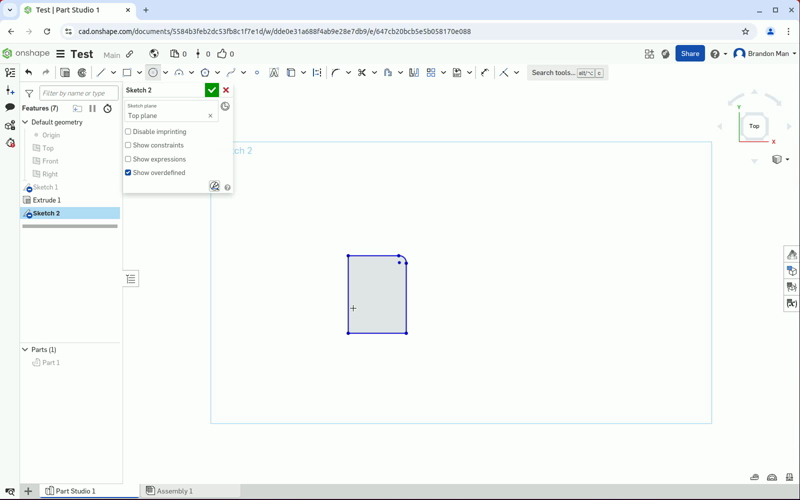
click(353, 307)
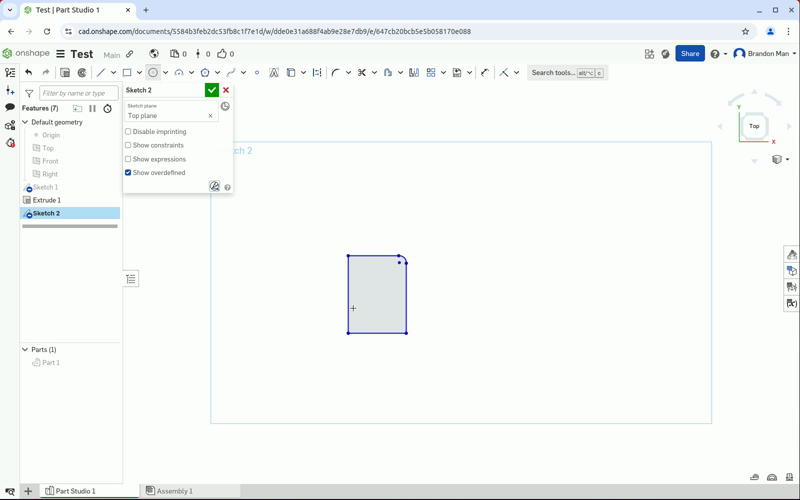
key_up(shift)
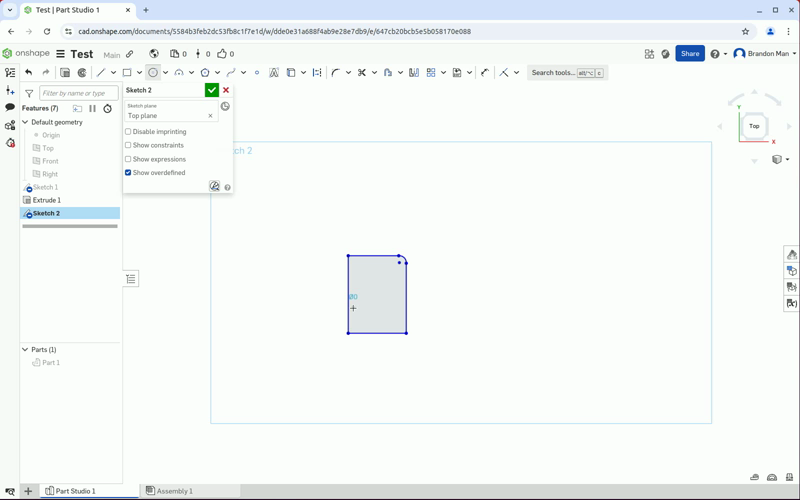
mouse_move(356, 307)
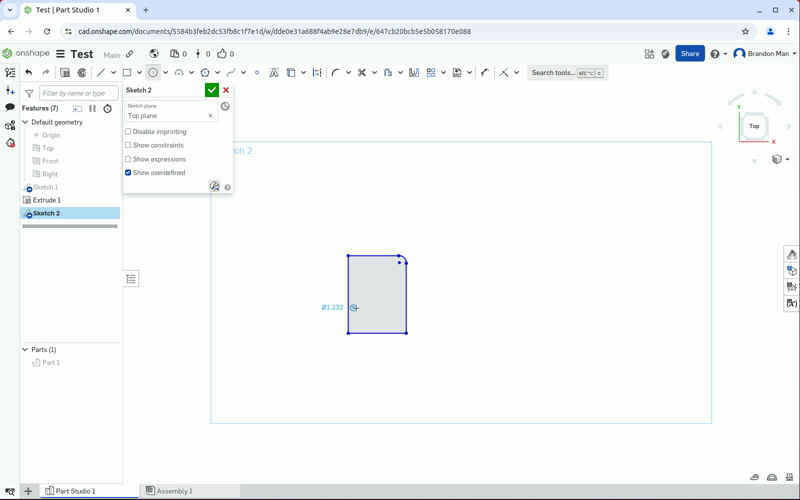
click(356, 307)
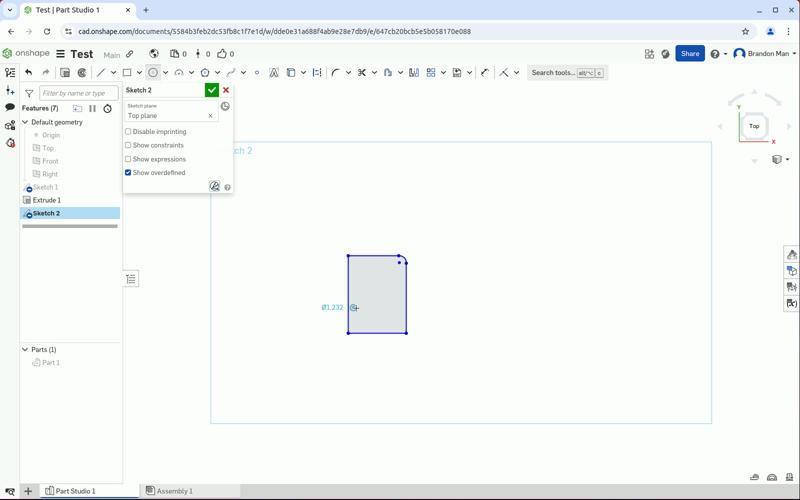
key(esc)
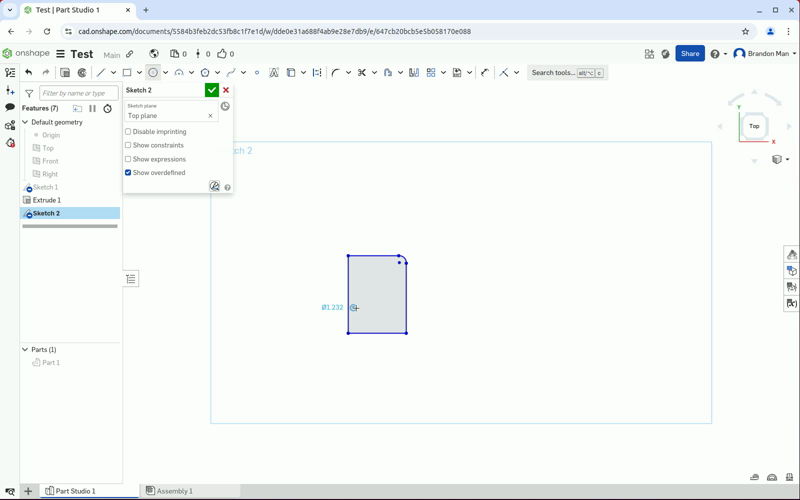
key(c)
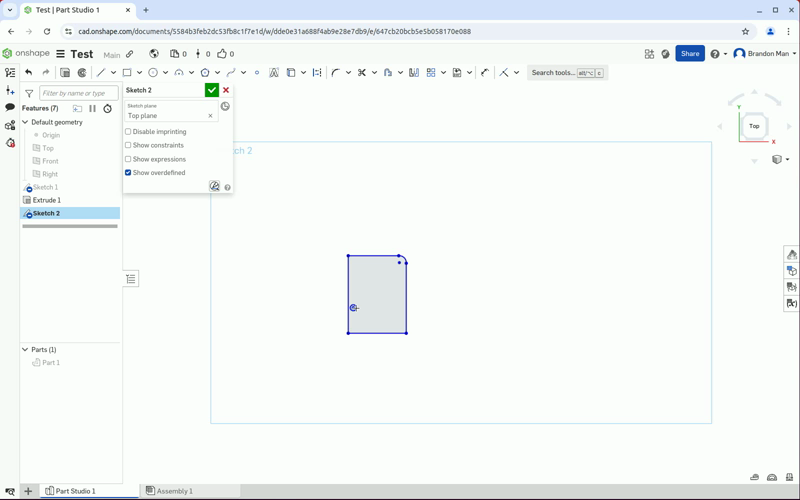
key_down(shift)
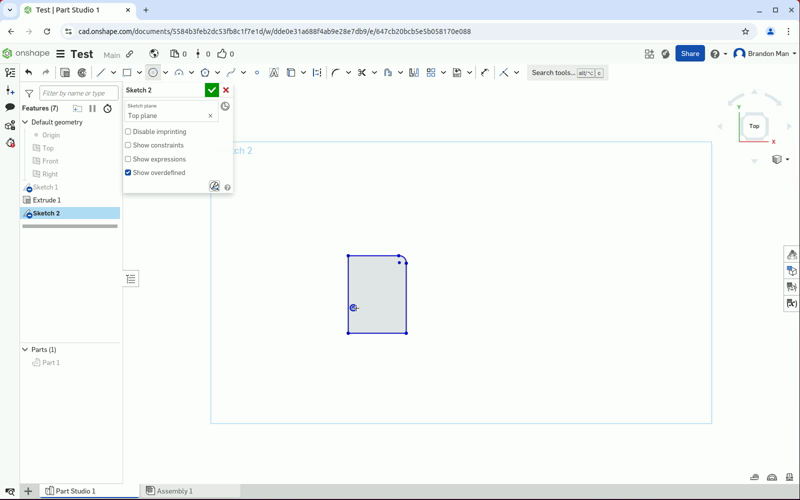
mouse_move(353, 296)
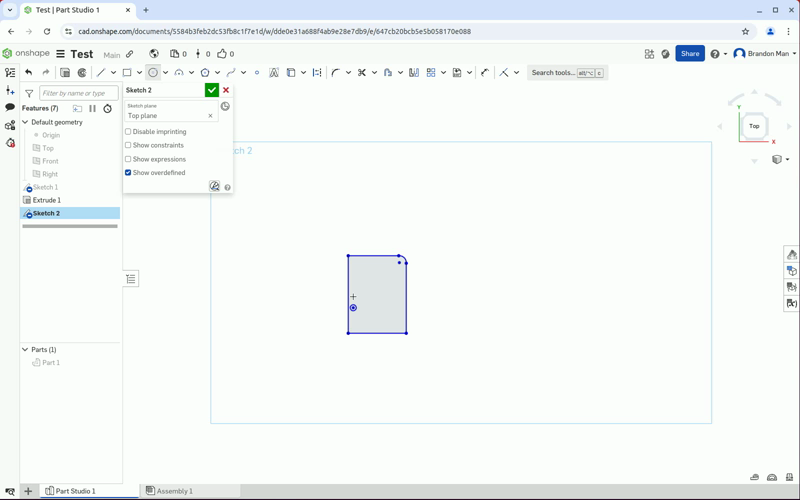
click(353, 296)
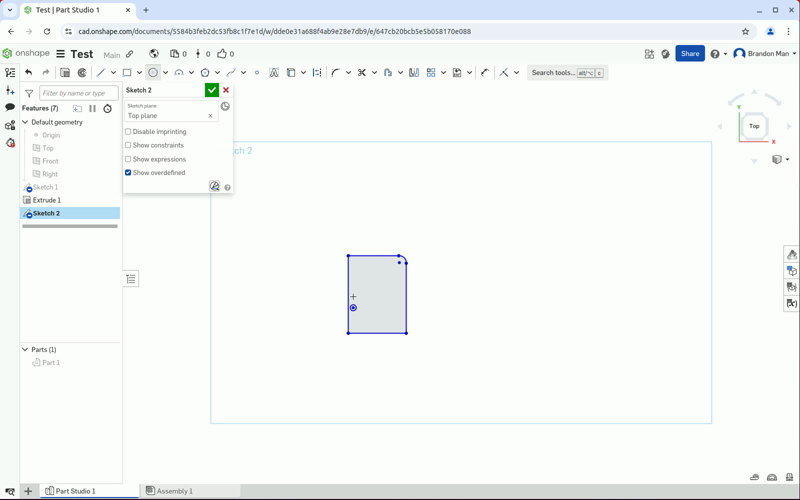
key_up(shift)
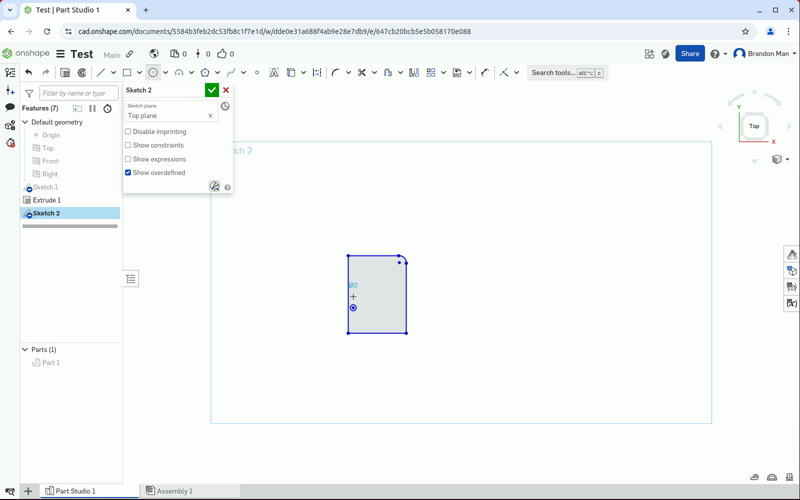
mouse_move(356, 296)
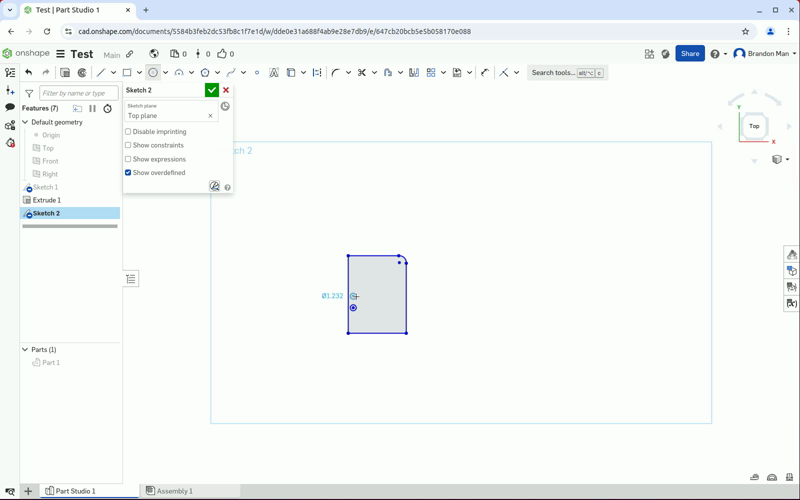
click(356, 296)
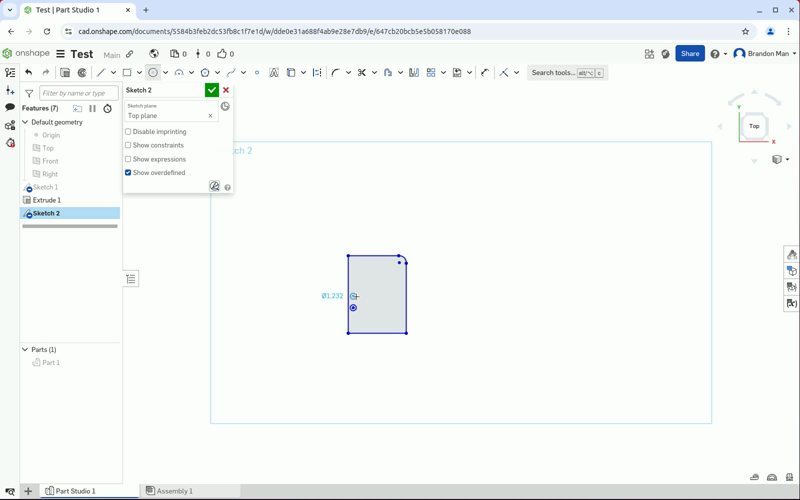
key(esc)
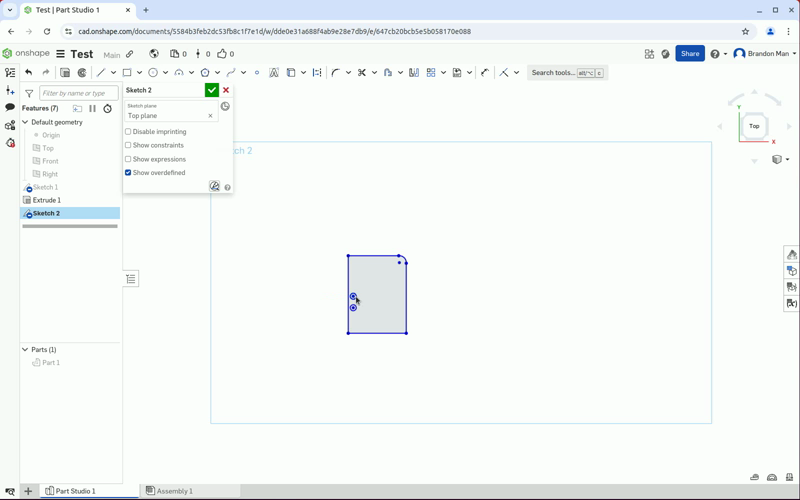
key(c)
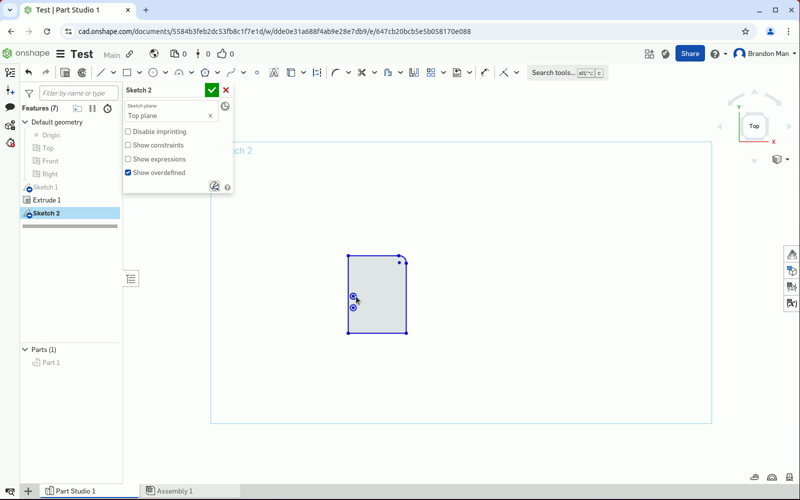
key_down(shift)
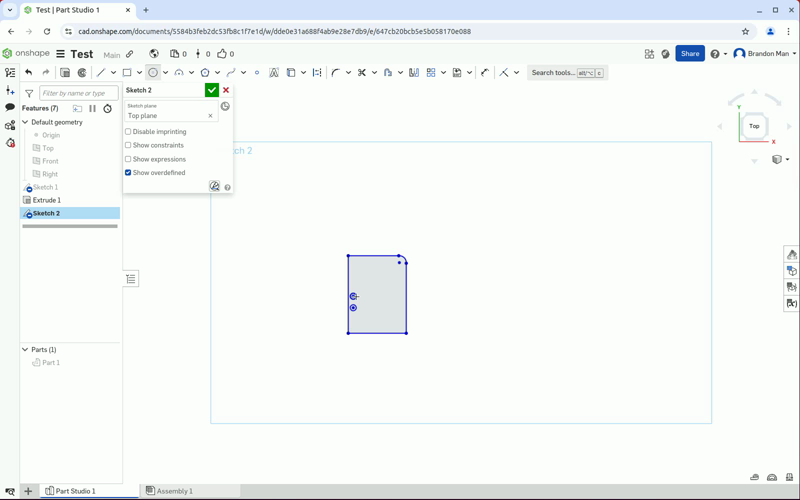
mouse_move(353, 280)
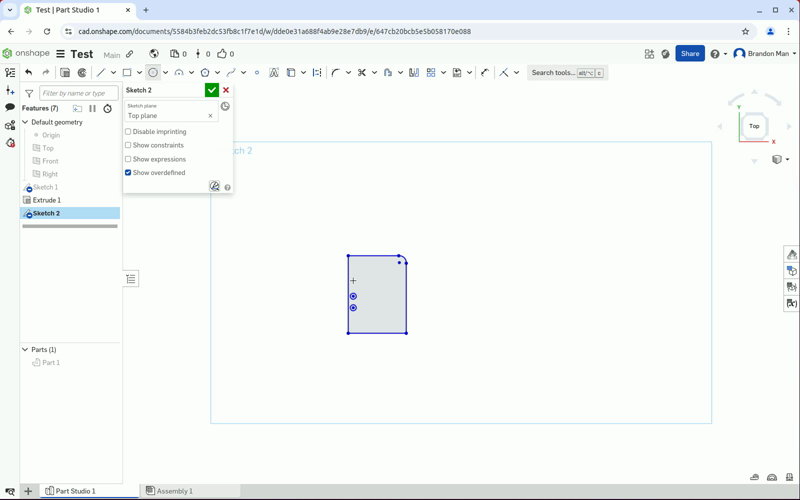
click(353, 280)
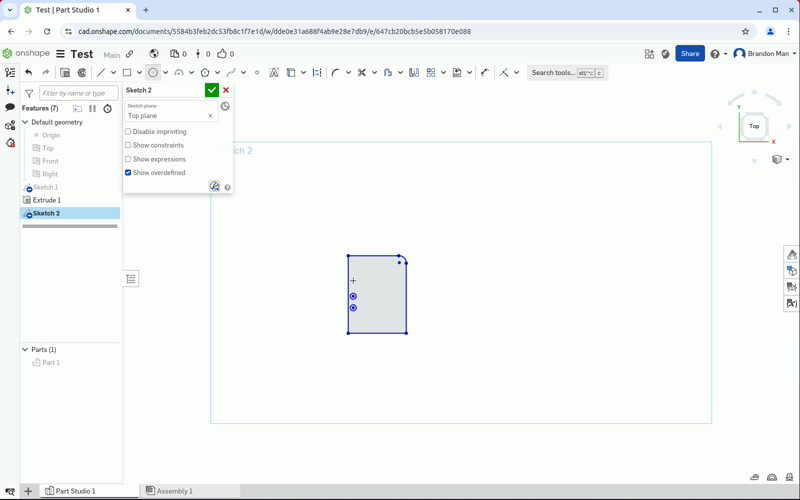
key_up(shift)
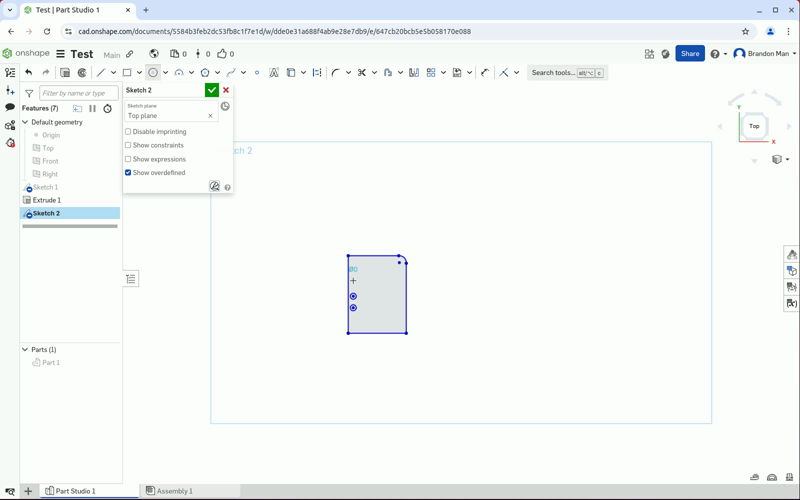
mouse_move(356, 280)
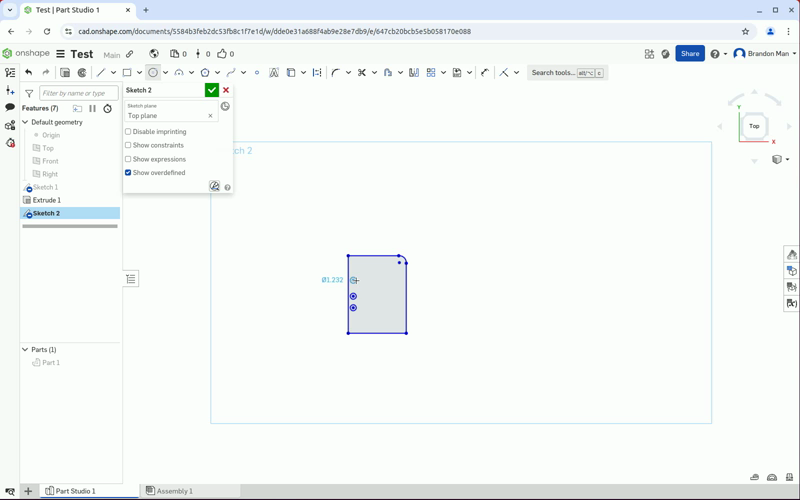
click(356, 280)
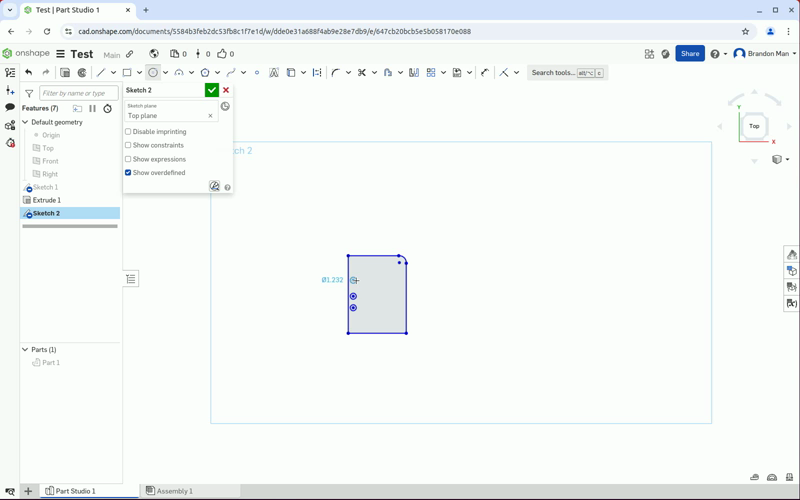
key(esc)
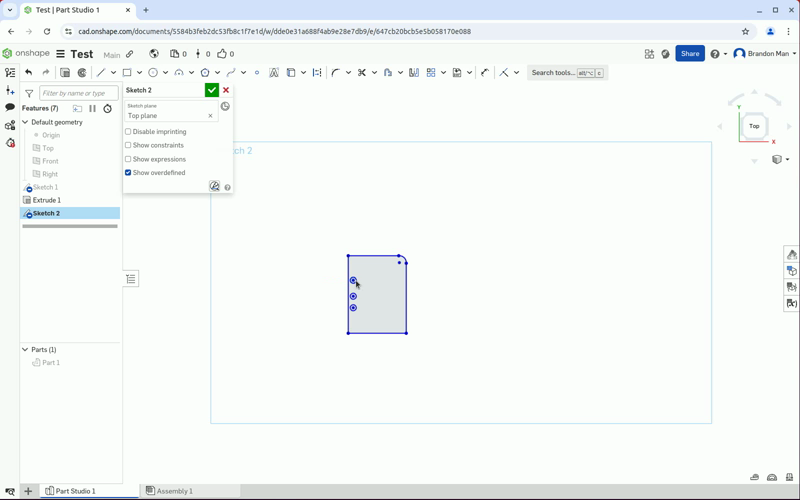
key(c)
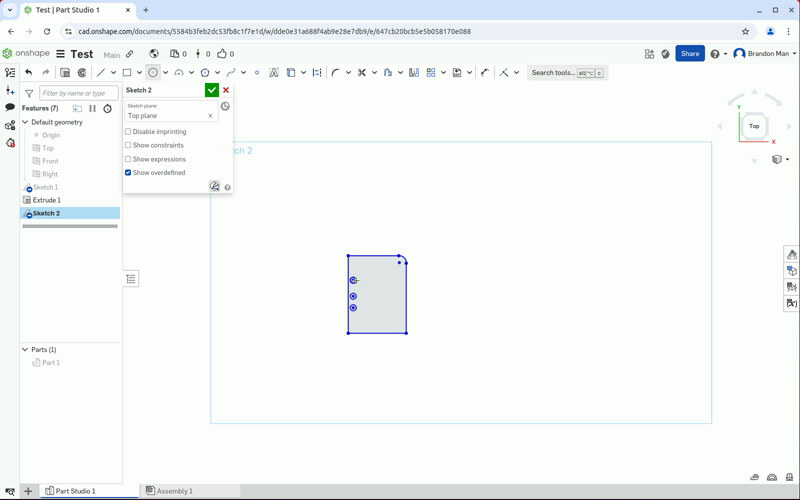
key_down(shift)
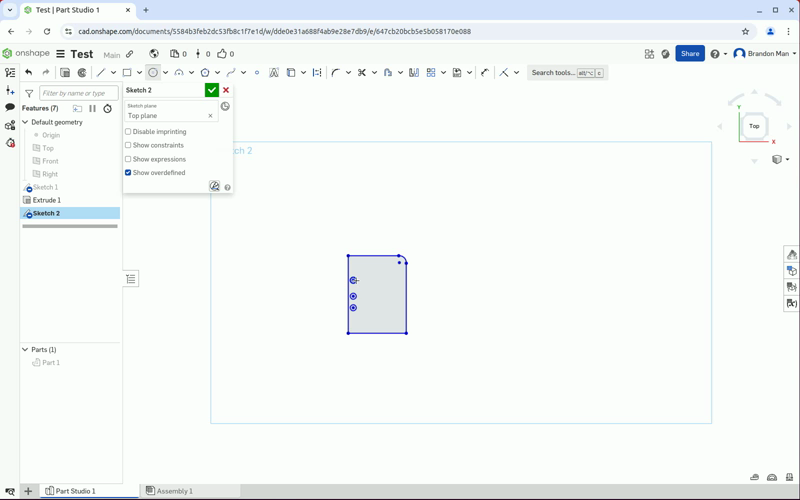
mouse_move(353, 259)
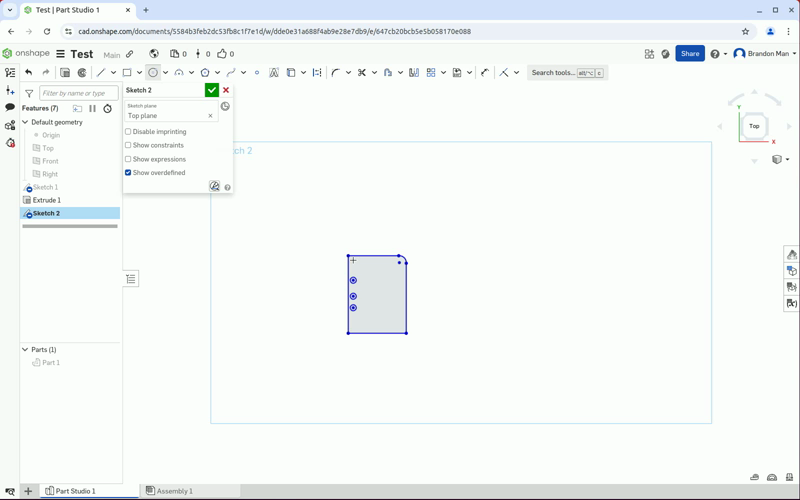
click(353, 259)
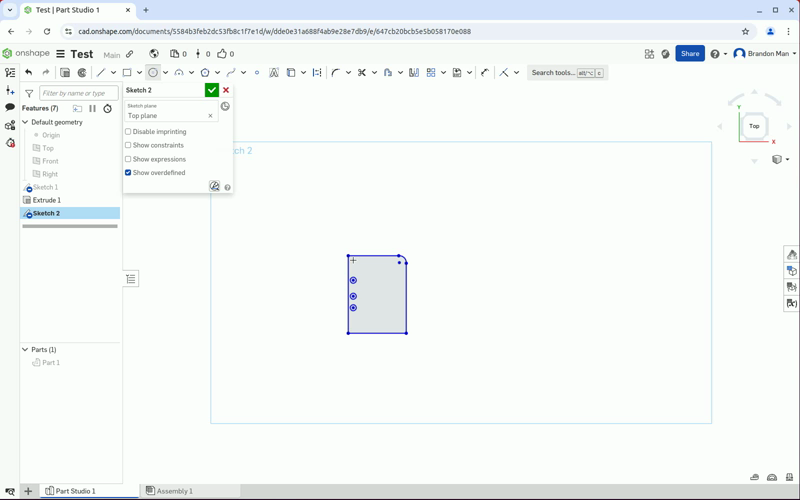
key_up(shift)
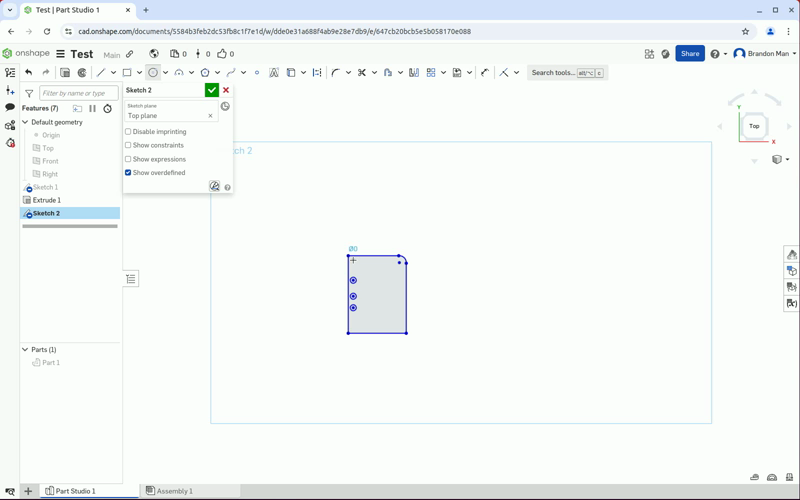
mouse_move(356, 259)
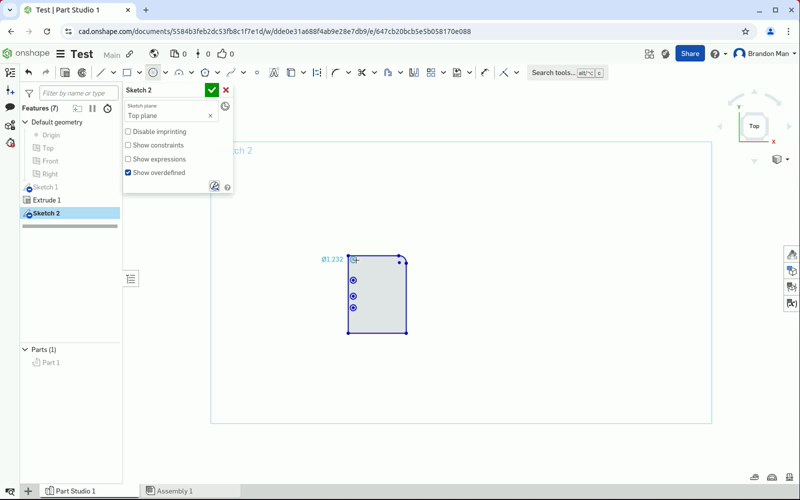
click(356, 259)
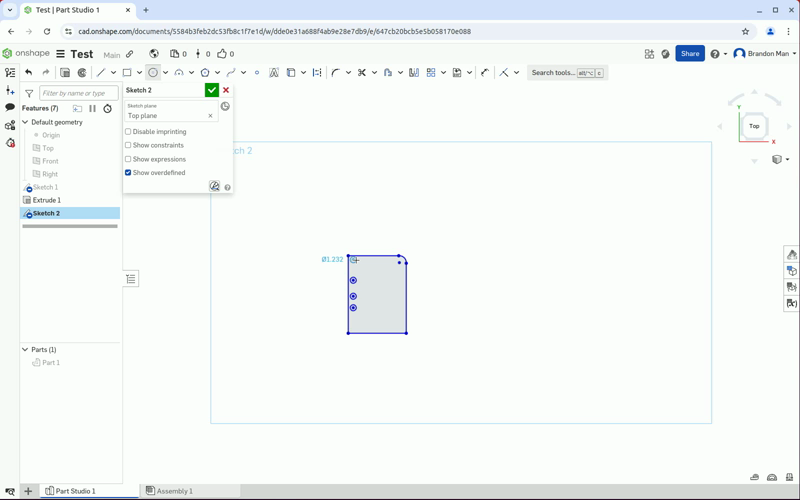
key(esc)
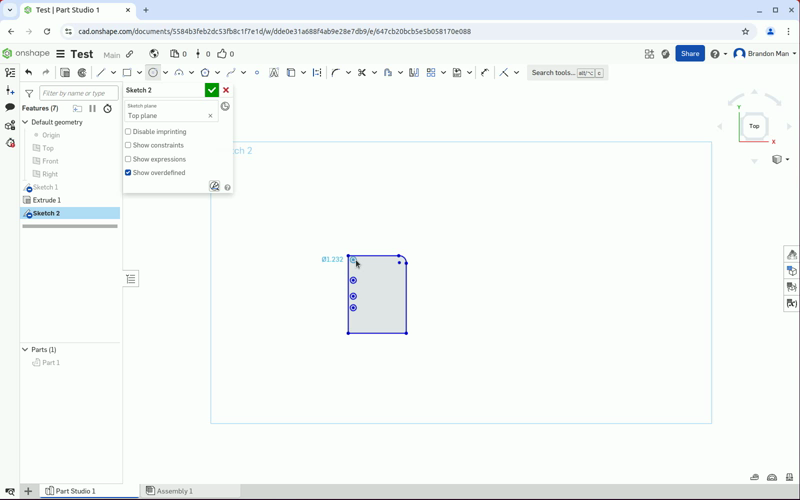
key(c)
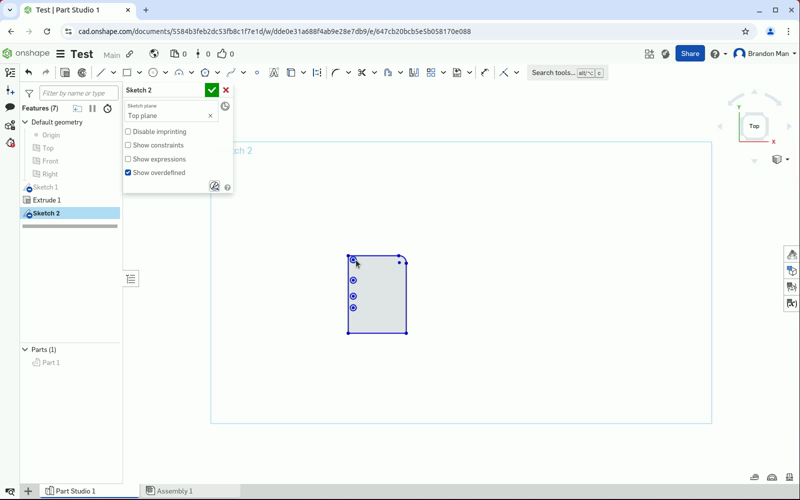
key_down(shift)
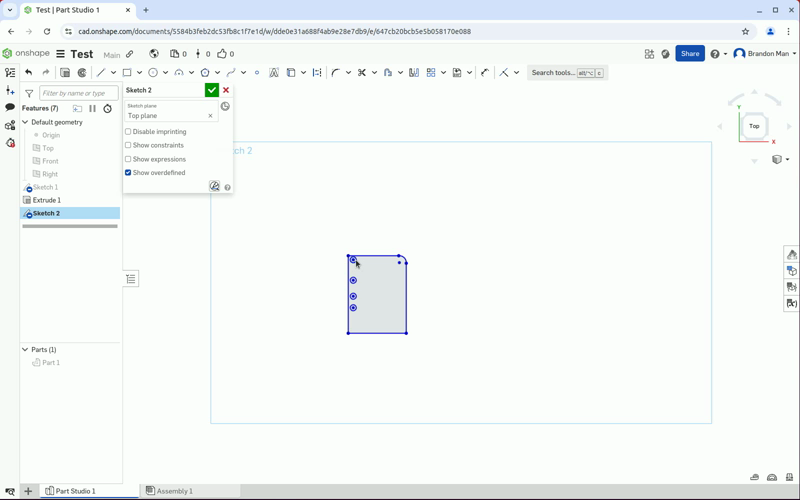
mouse_move(353, 323)
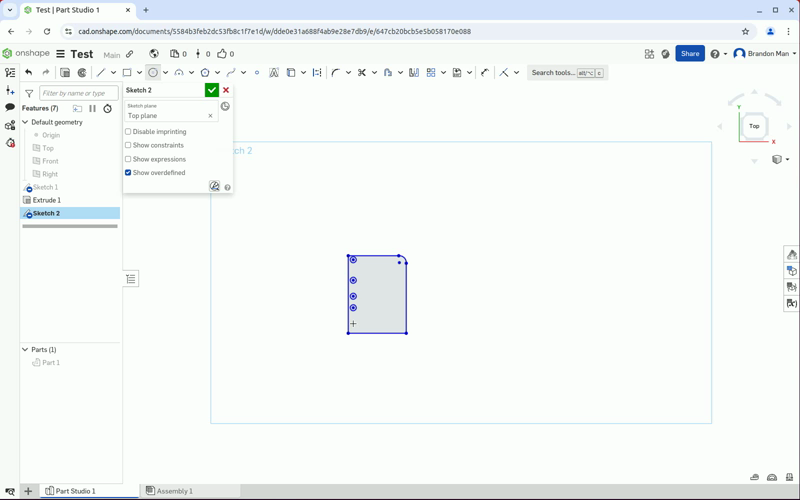
click(353, 323)
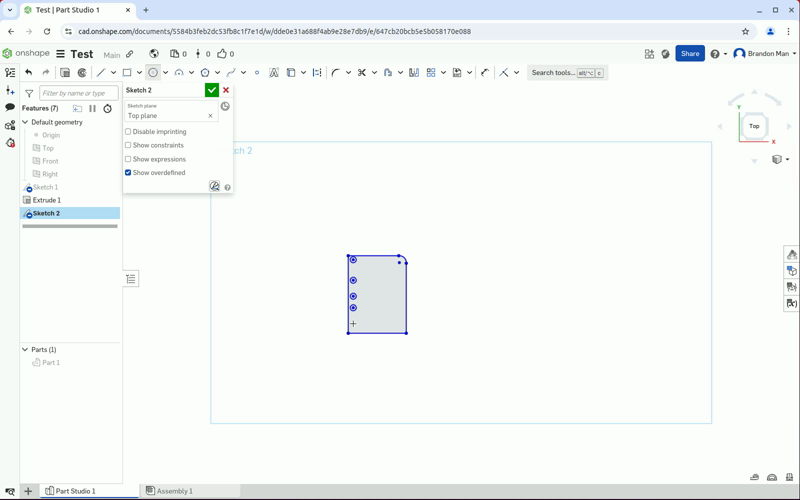
key_up(shift)
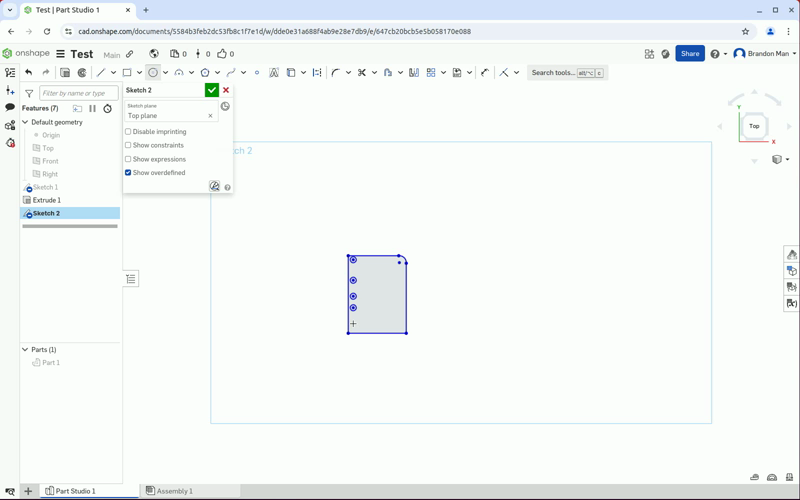
mouse_move(355, 323)
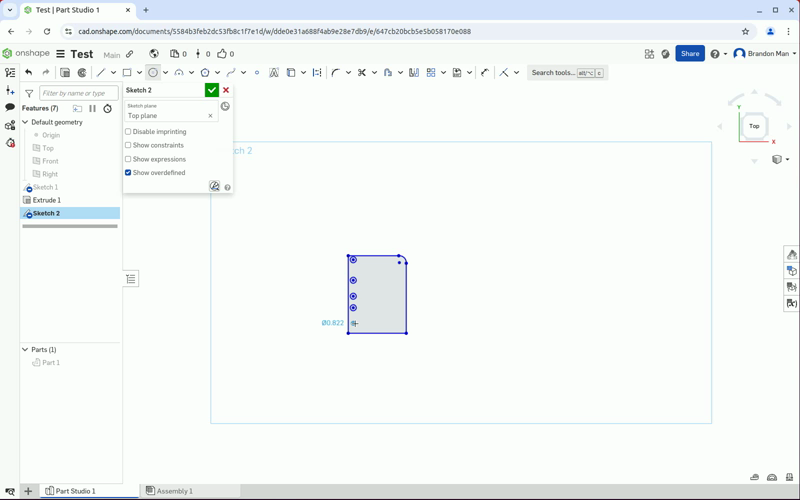
scroll(6)
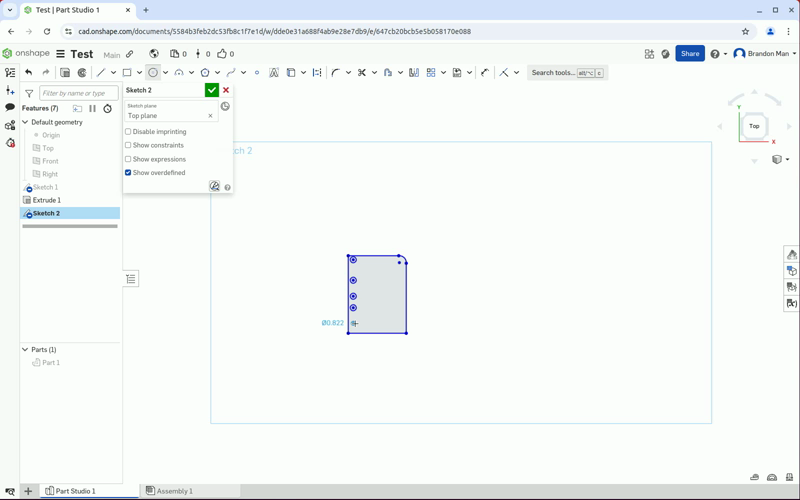
scroll(6)
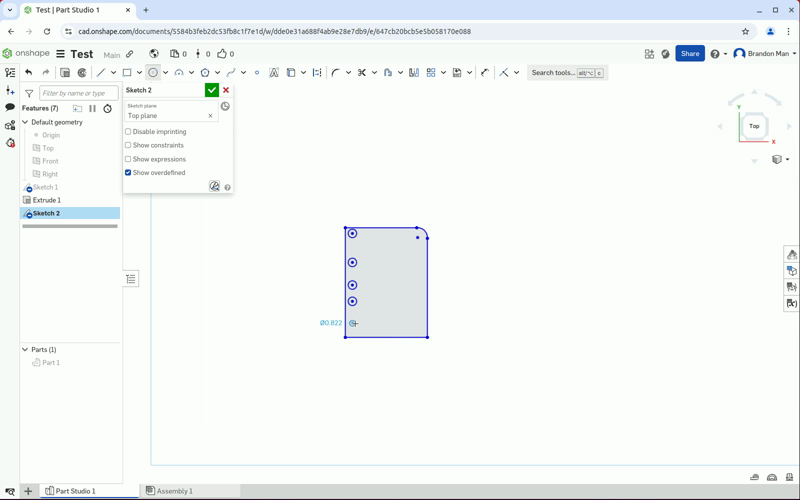
scroll(6)
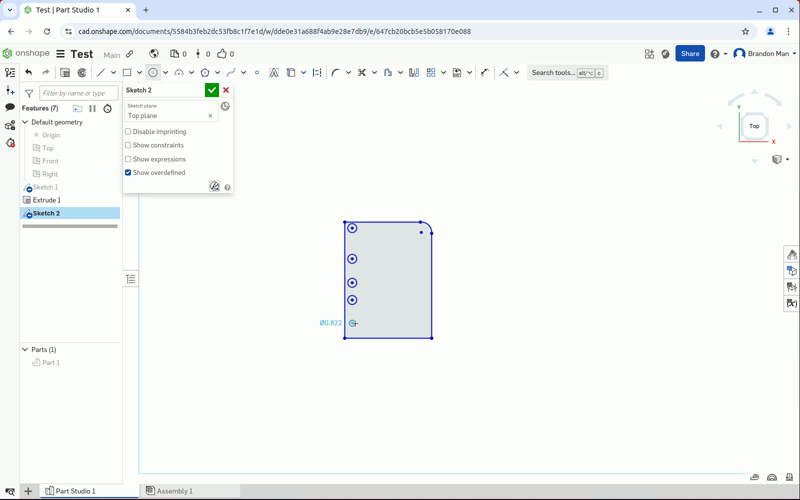
scroll(6)
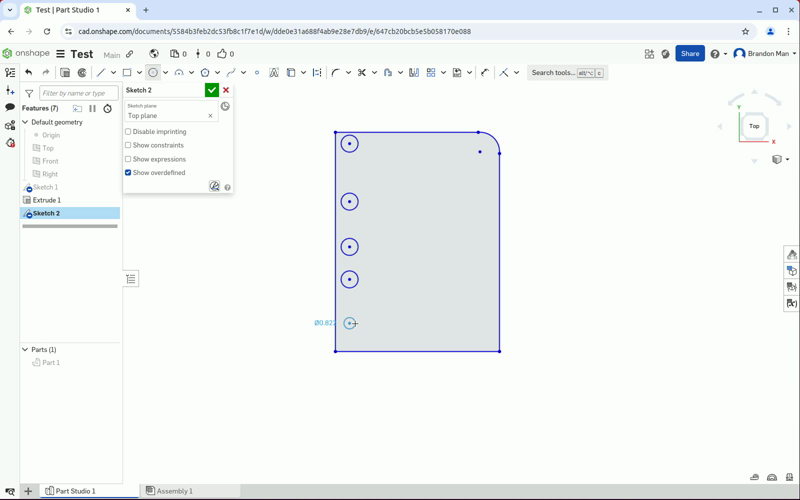
scroll(6)
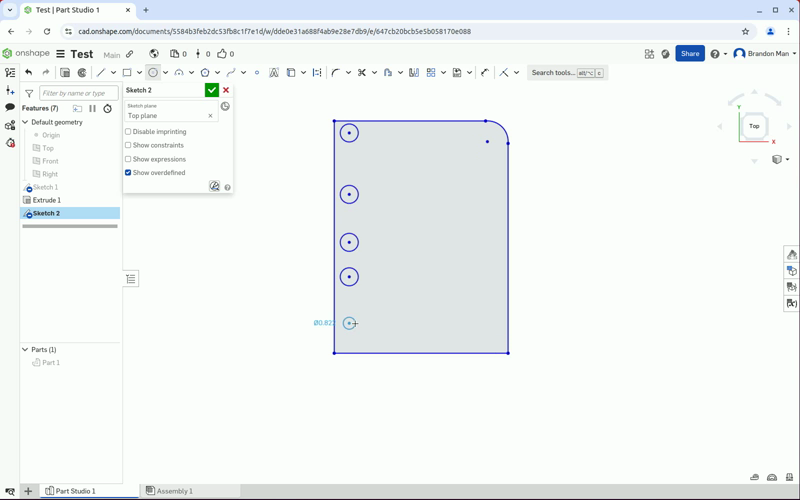
scroll(6)
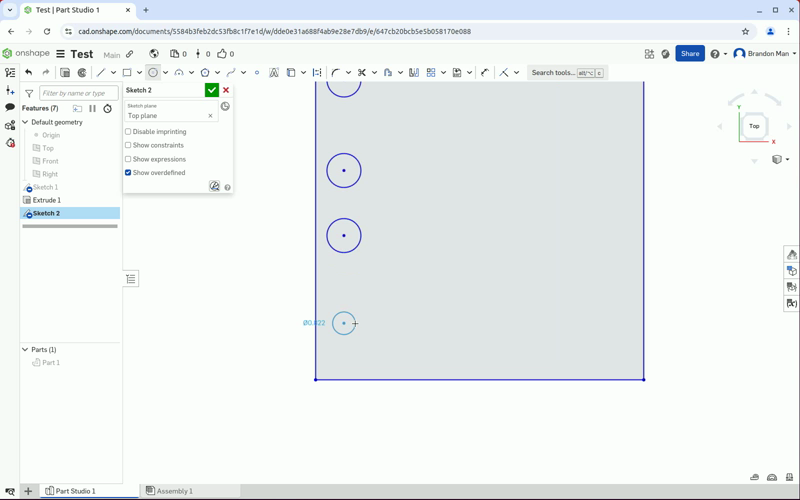
scroll(6)
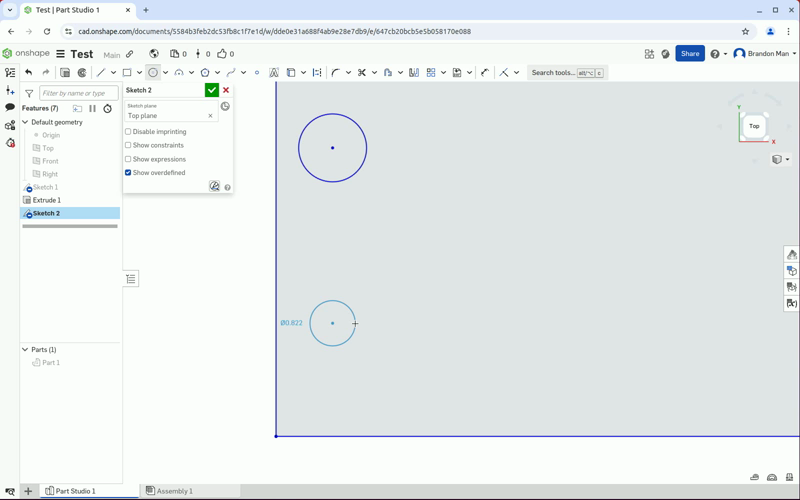
click(355, 323)
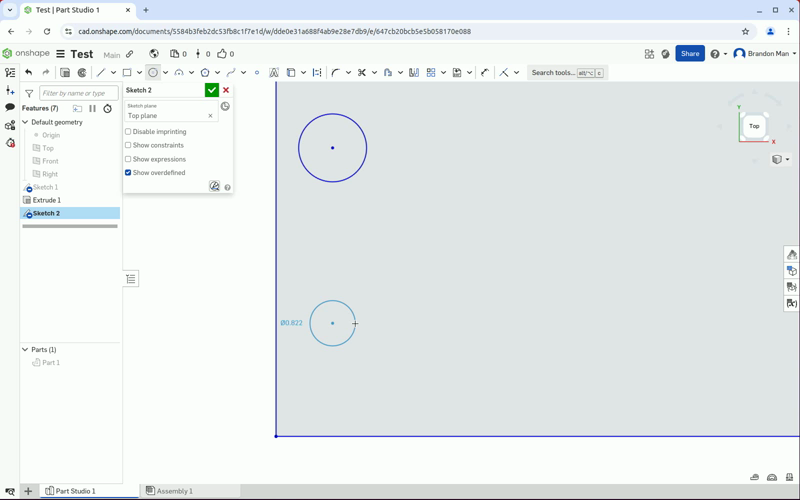
scroll(-6)
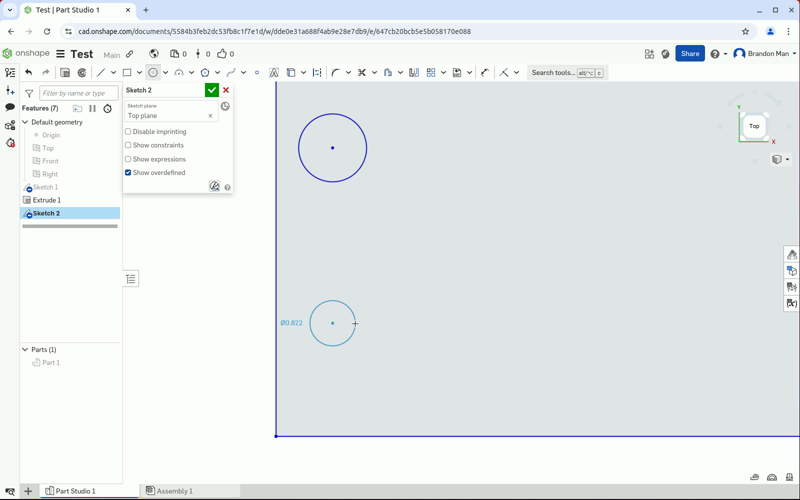
scroll(-6)
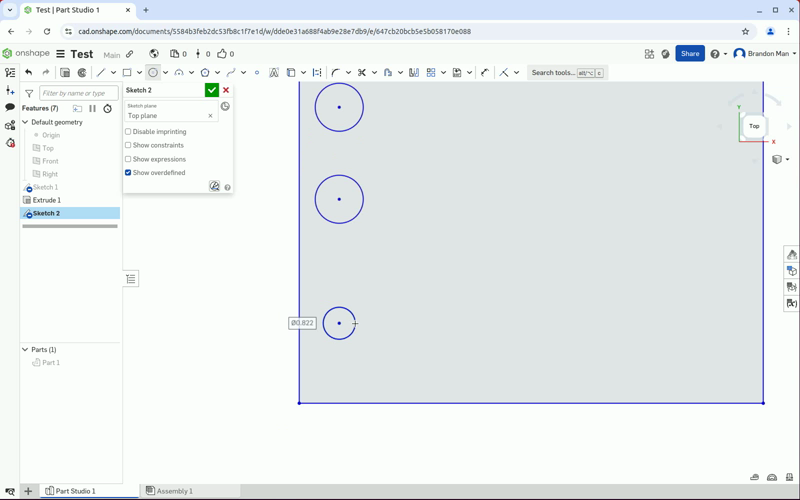
scroll(-6)
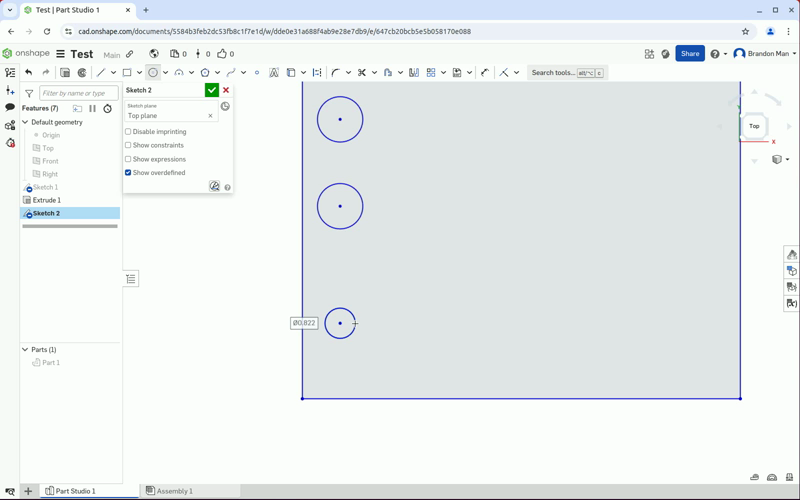
scroll(-6)
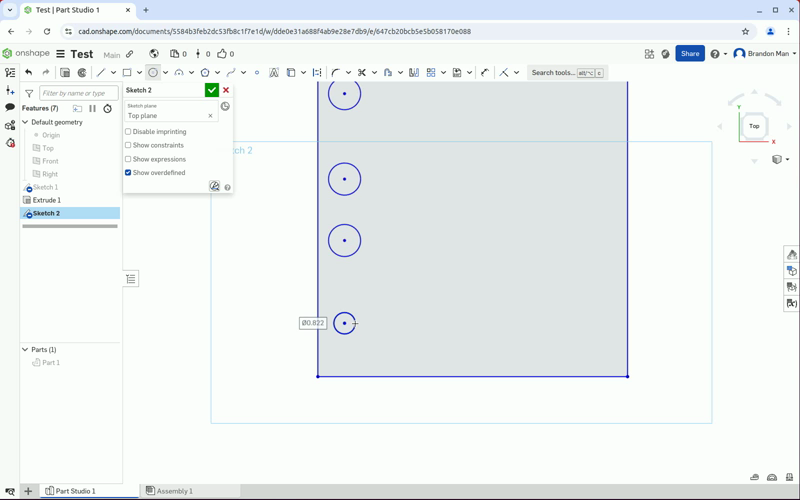
scroll(-6)
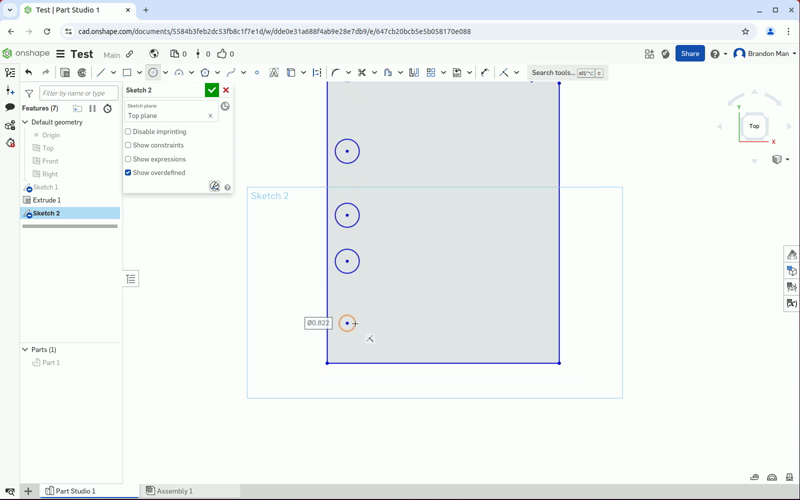
scroll(-6)
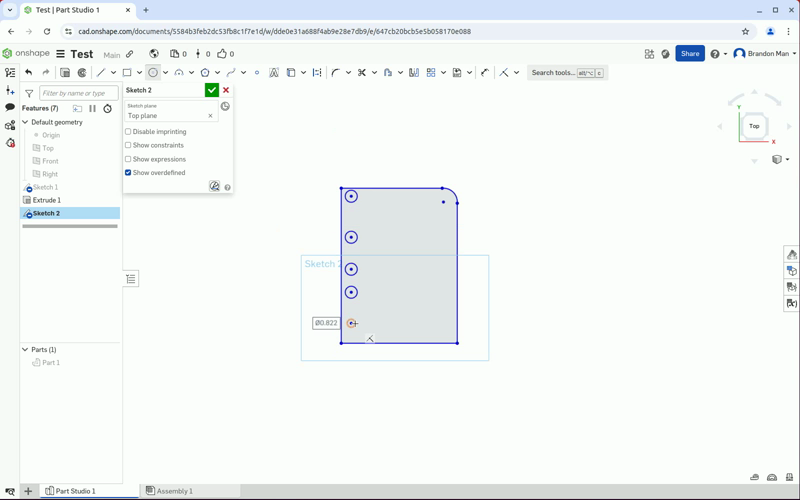
scroll(-6)
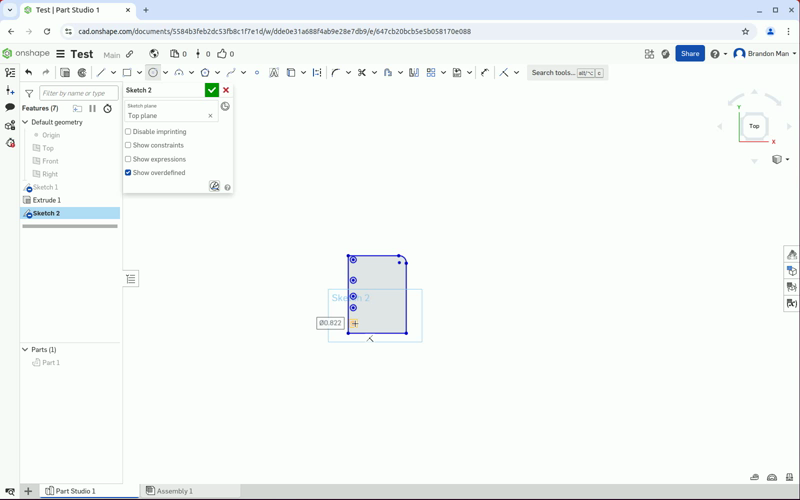
key(esc)
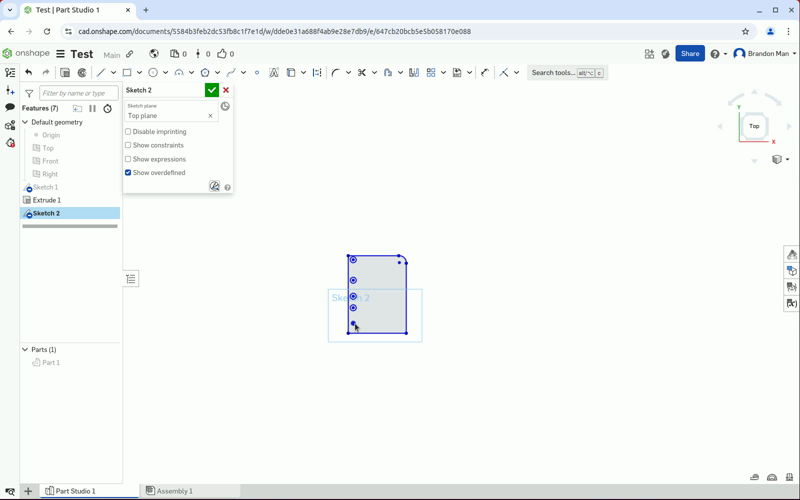
mouse_move(378, 271)
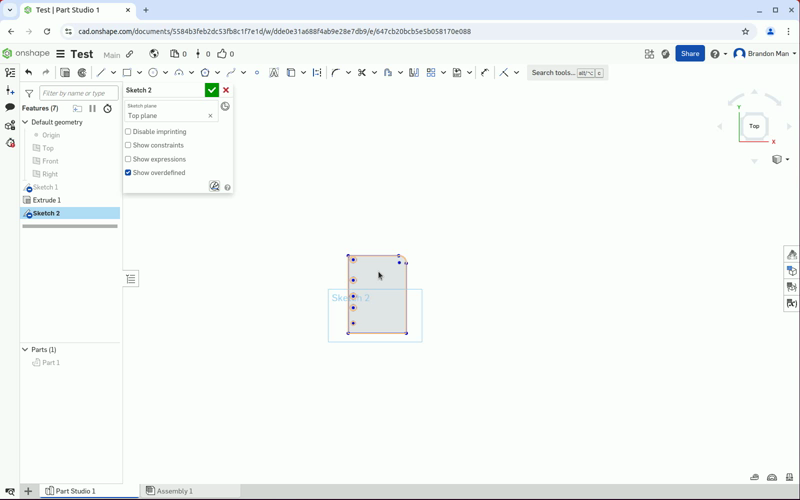
click(378, 271)
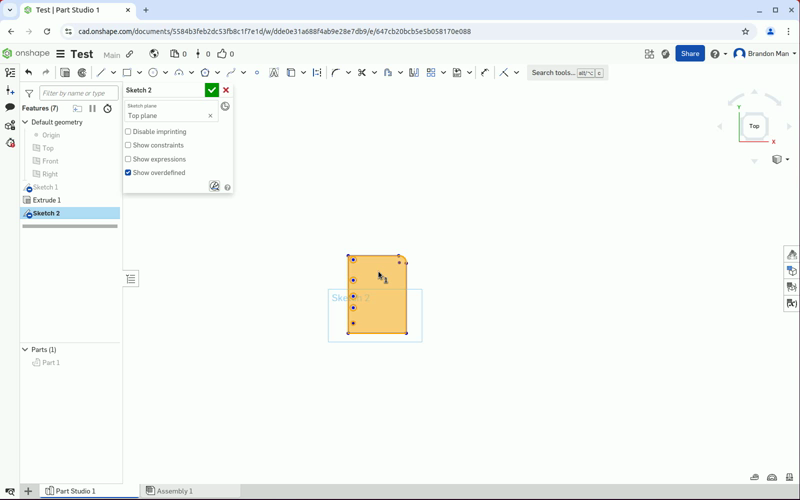
mouse_move(73, 352)
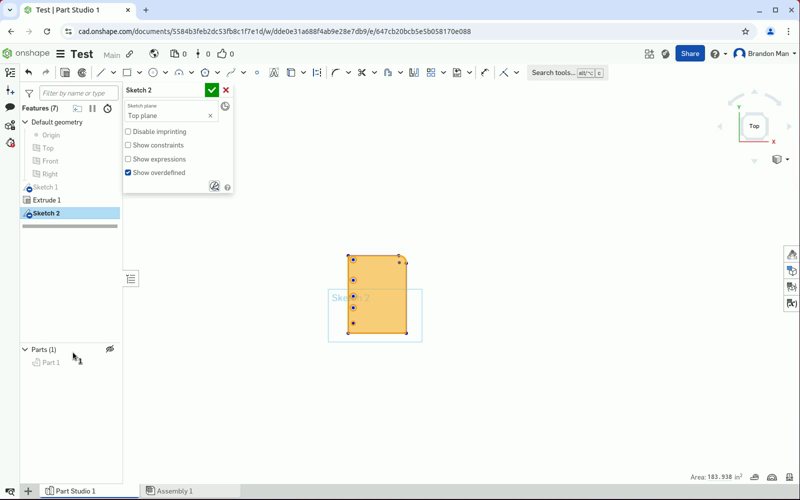
key(shift+y)
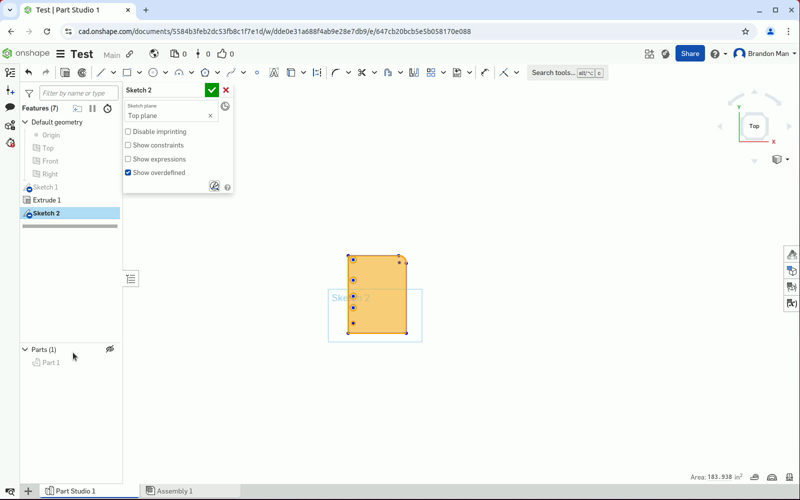
key(shift+e)
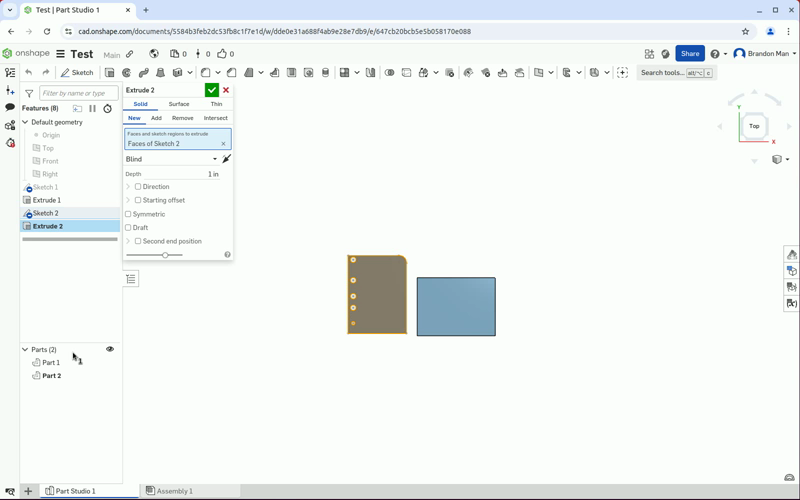
mouse_move(143, 106)
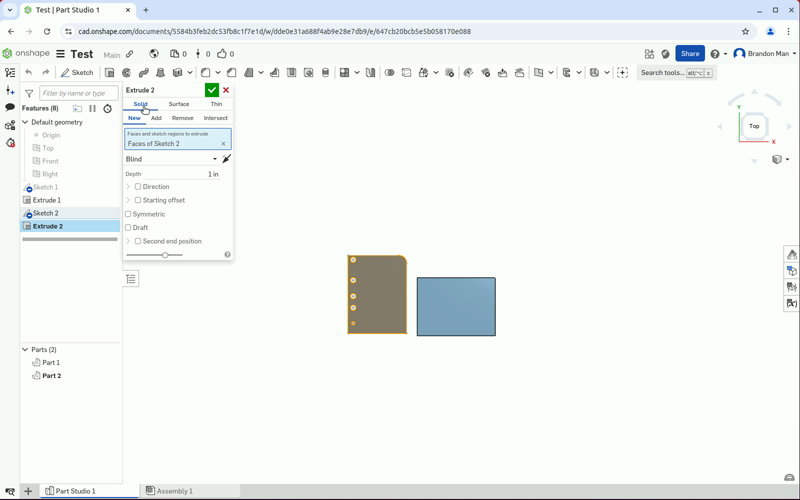
click(143, 106)
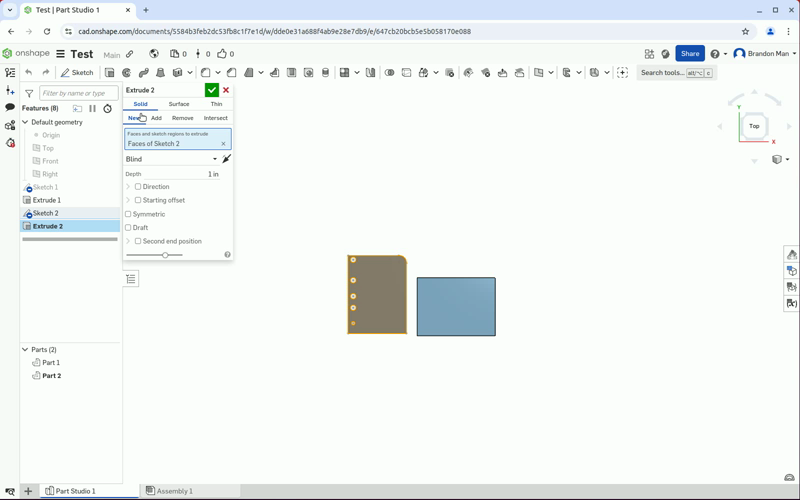
mouse_move(137, 120)
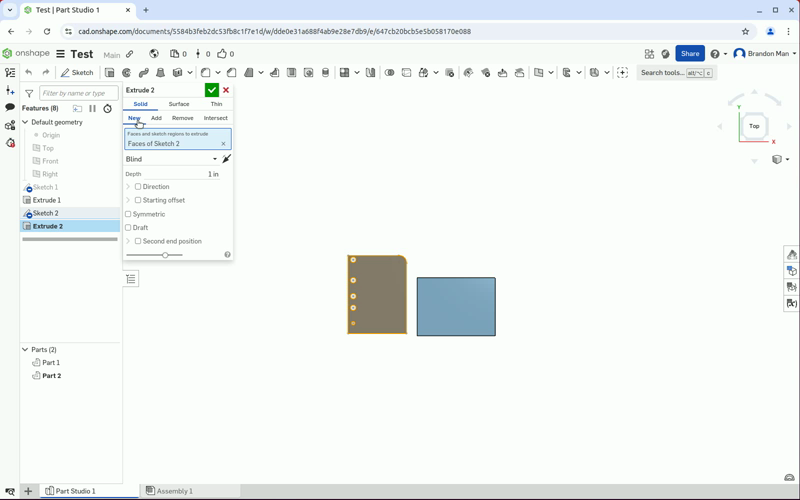
click(137, 120)
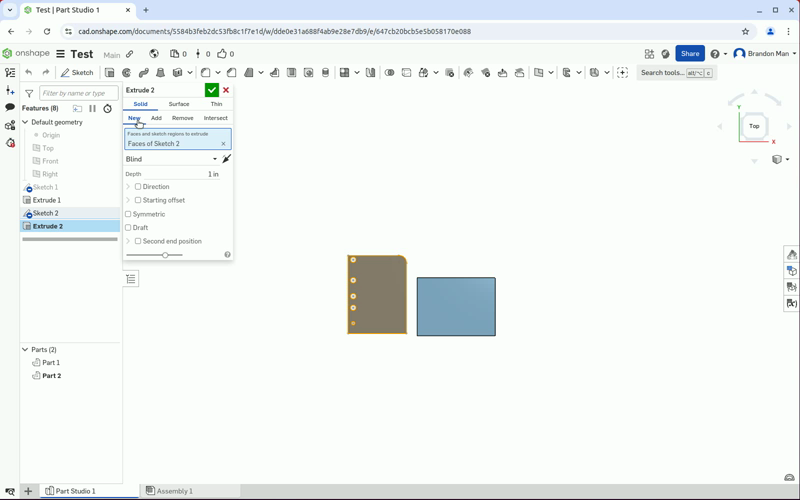
key(tab, 4)
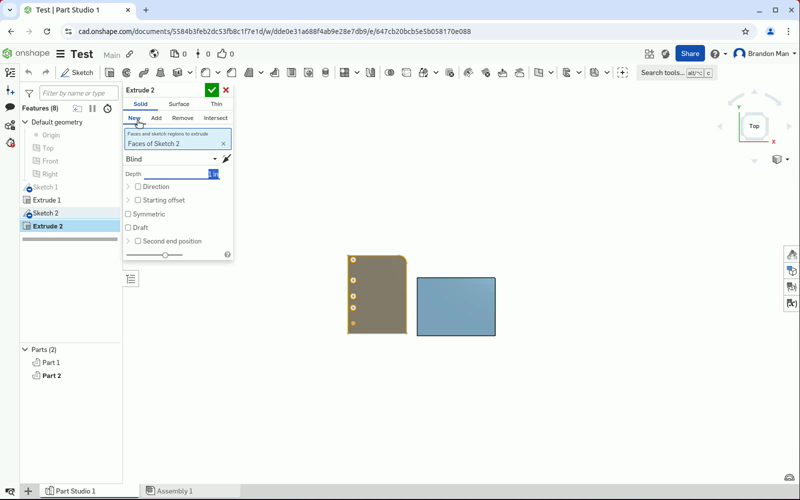
text(0.241)
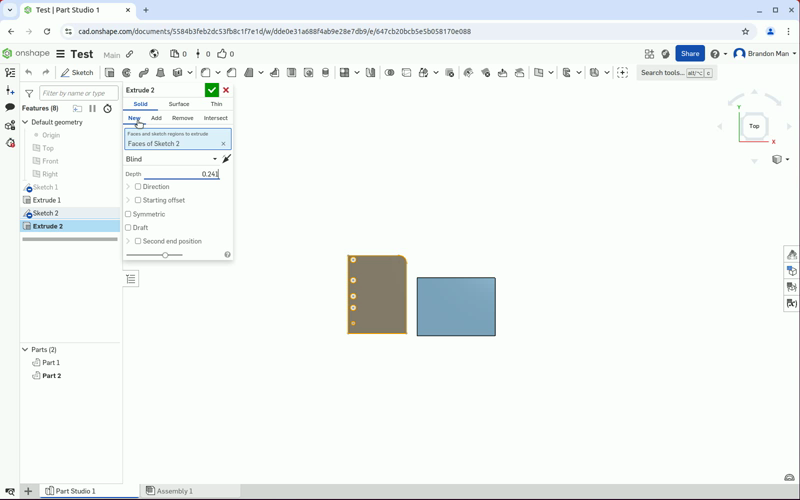
key(enter)
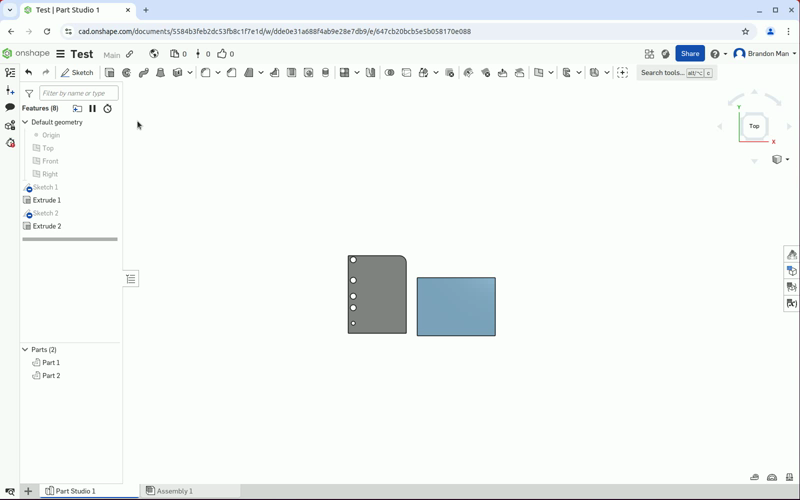
key(shift+h)
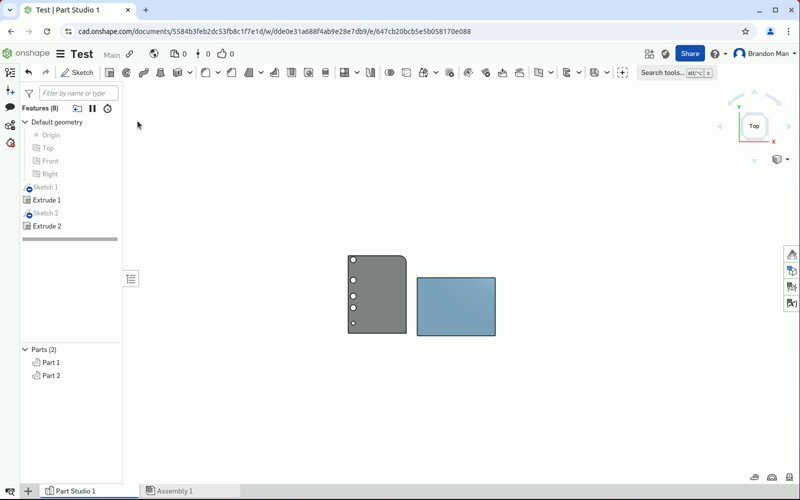
key(shift+h)
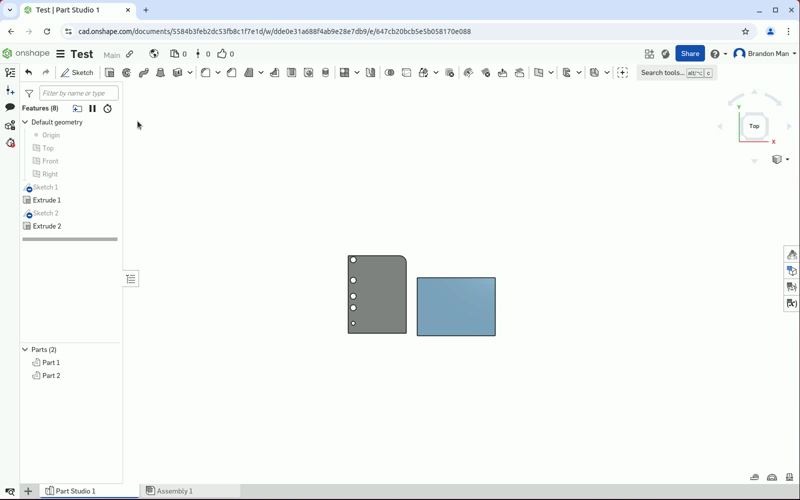
mouse_move(73, 189)
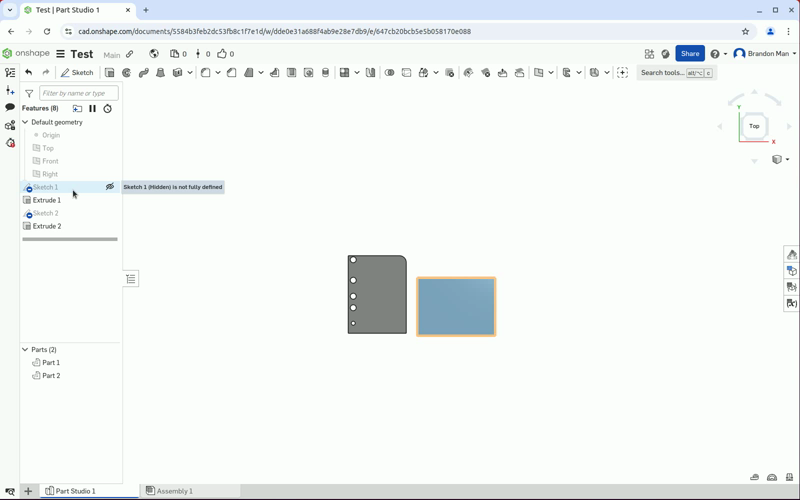
click(73, 189)
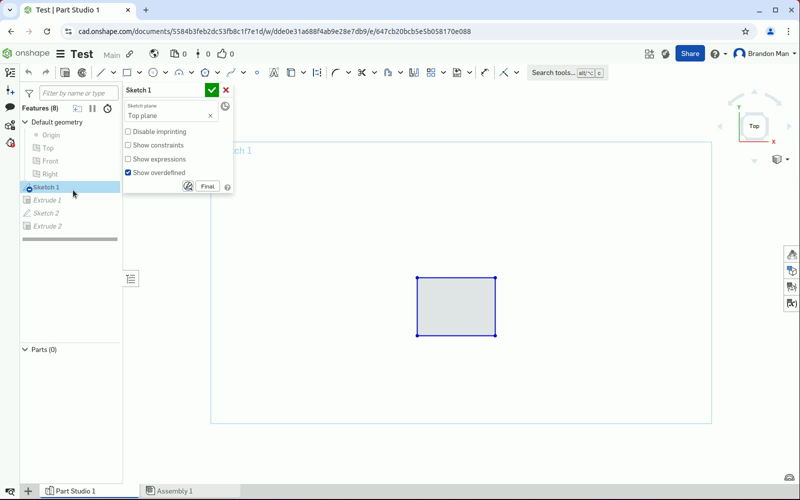
mouse_move(229, 92)
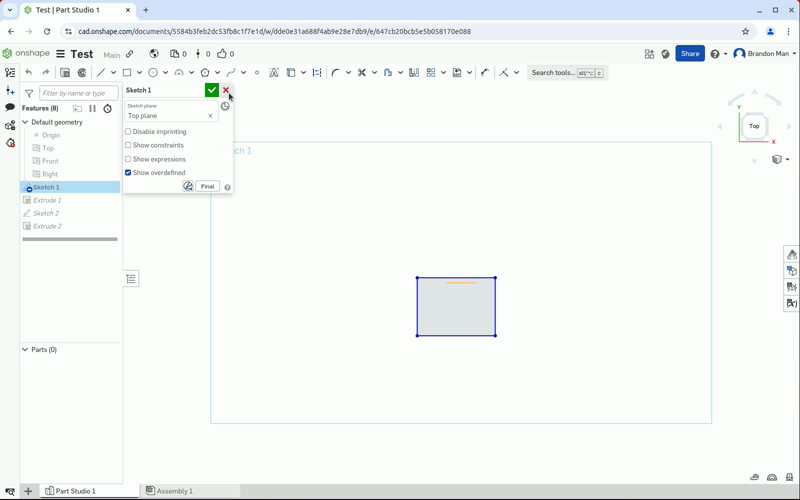
click(229, 92)
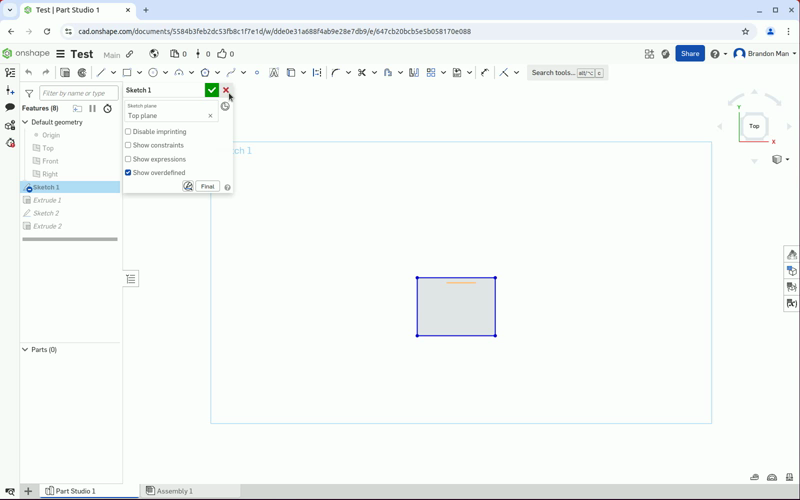
key(shift+s)
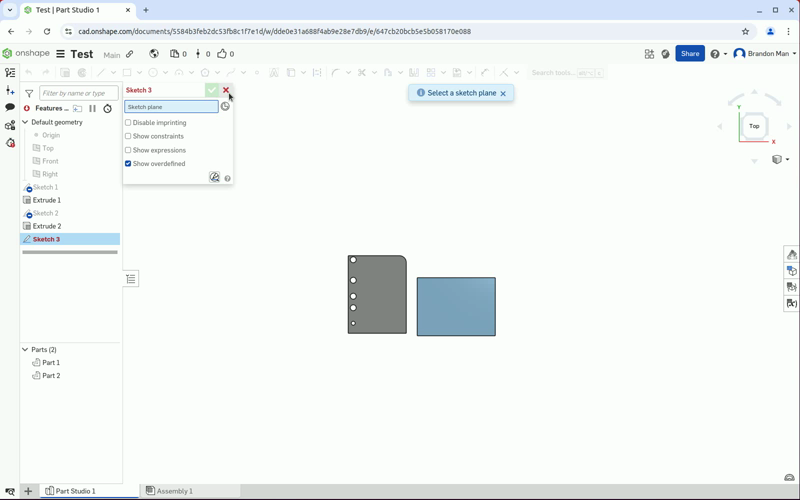
mouse_move(73, 150)
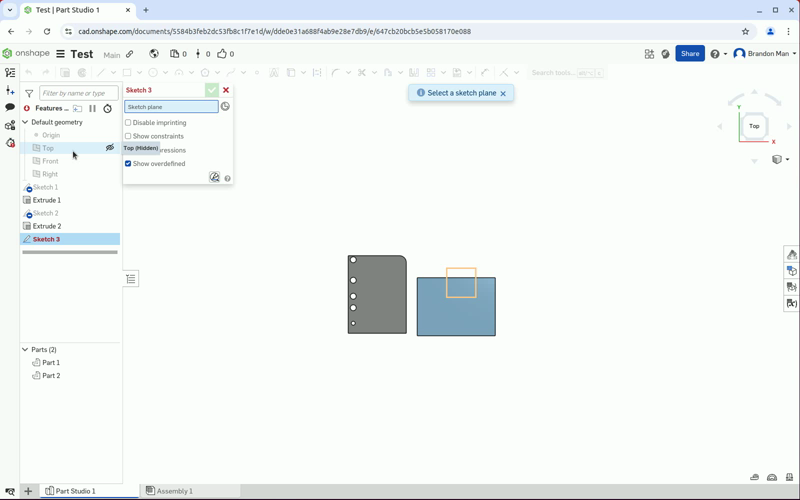
click(73, 150)
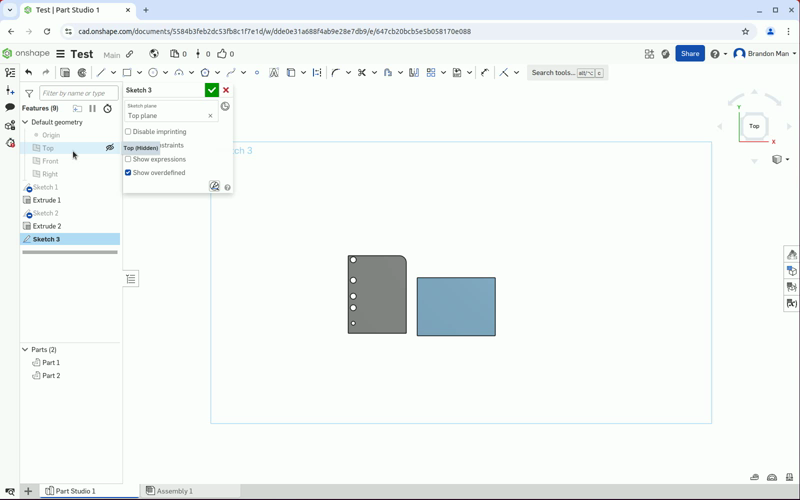
mouse_move(73, 352)
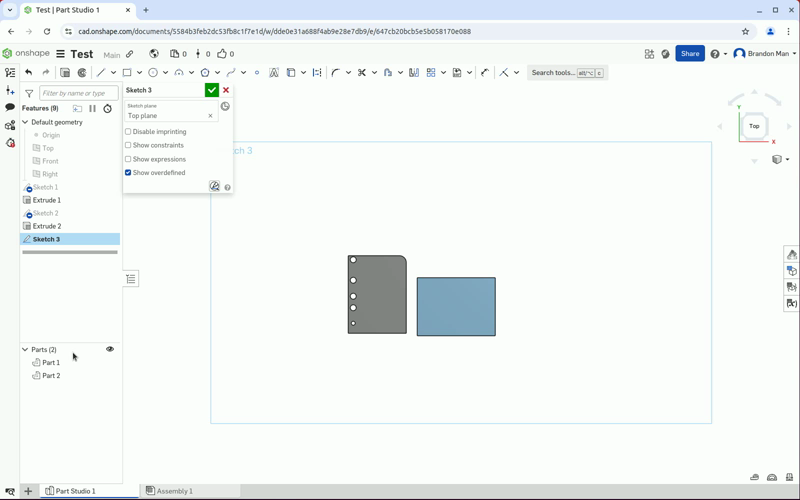
key(y)
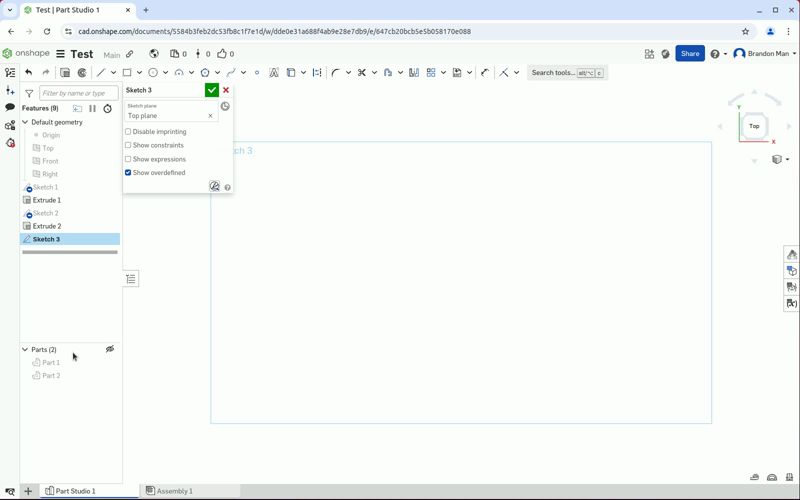
key(l)
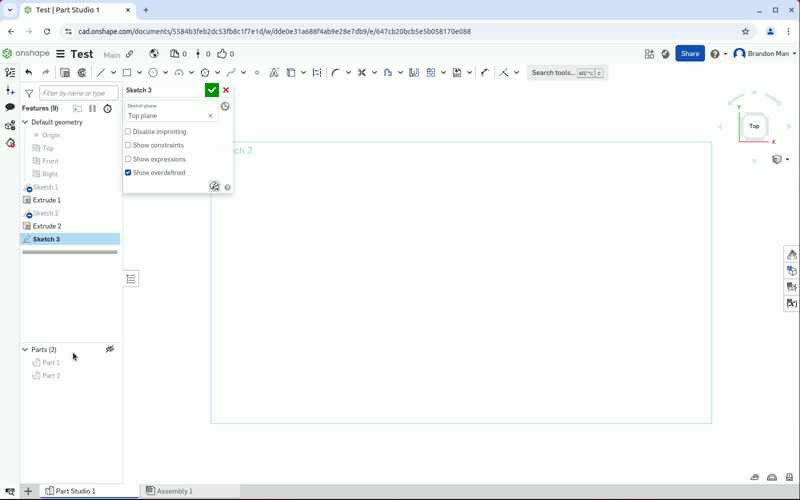
key_down(shift)
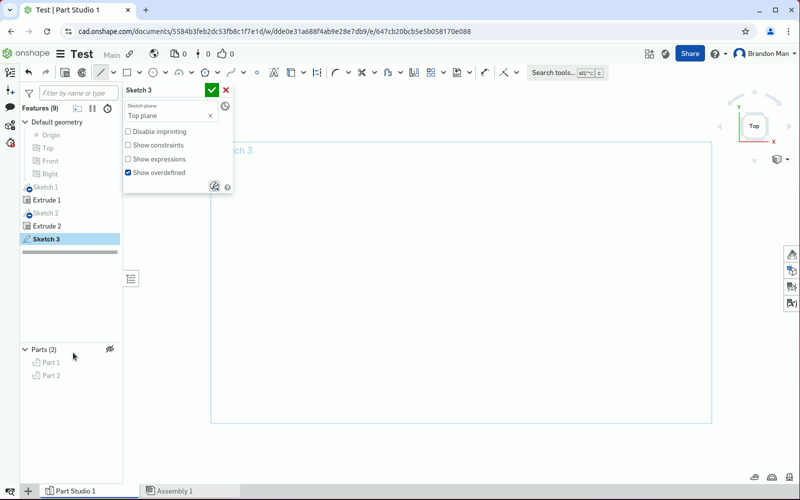
mouse_move(417, 335)
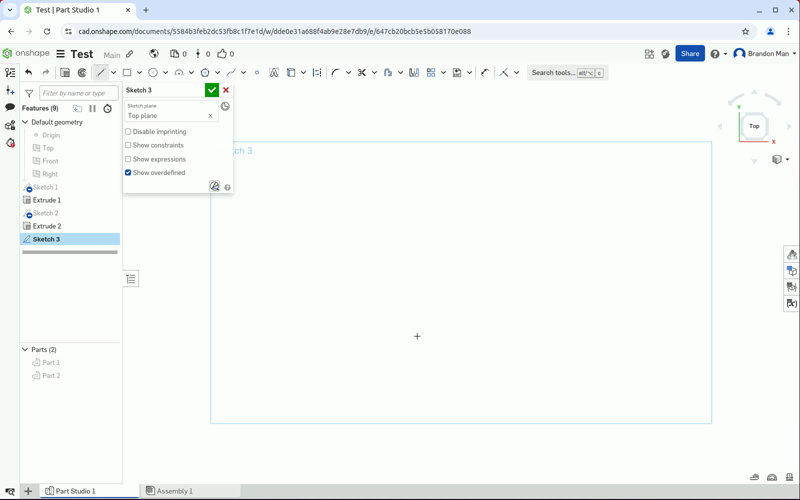
click(417, 335)
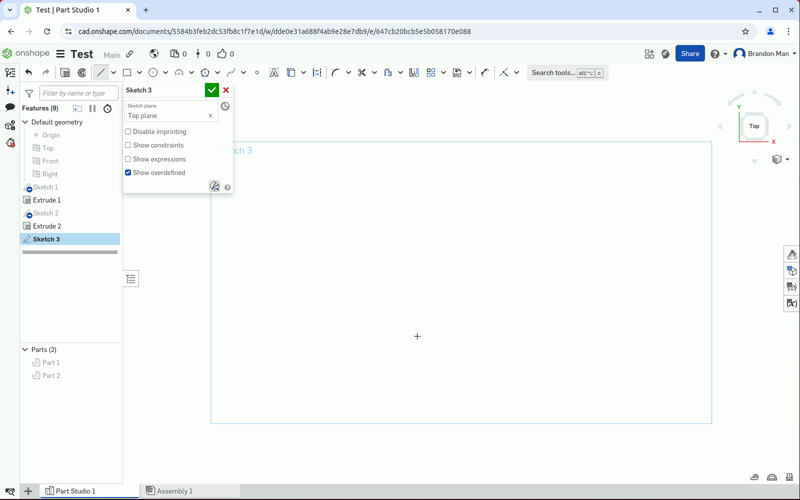
key_up(shift)
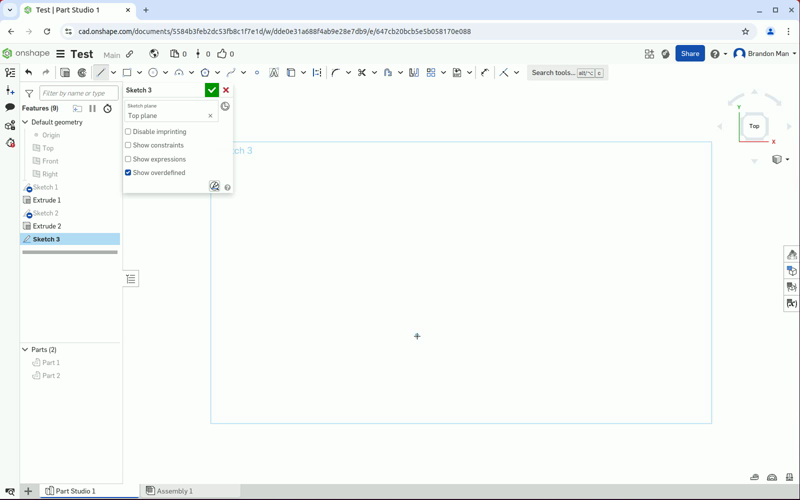
key_down(shift)
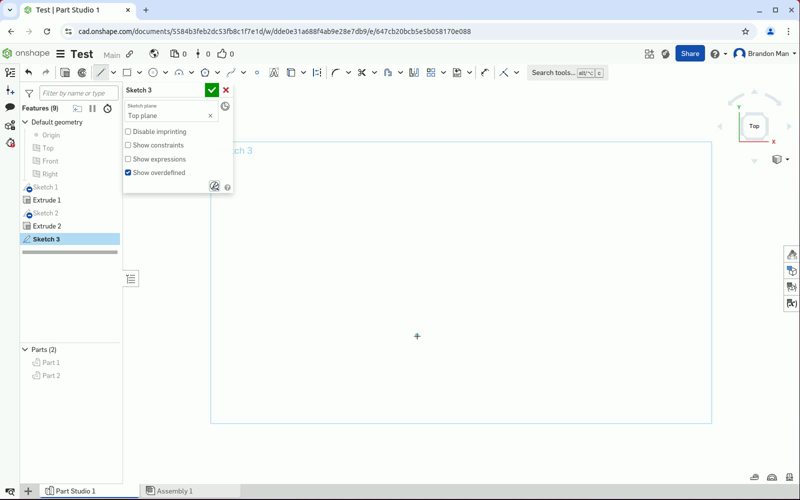
mouse_move(495, 335)
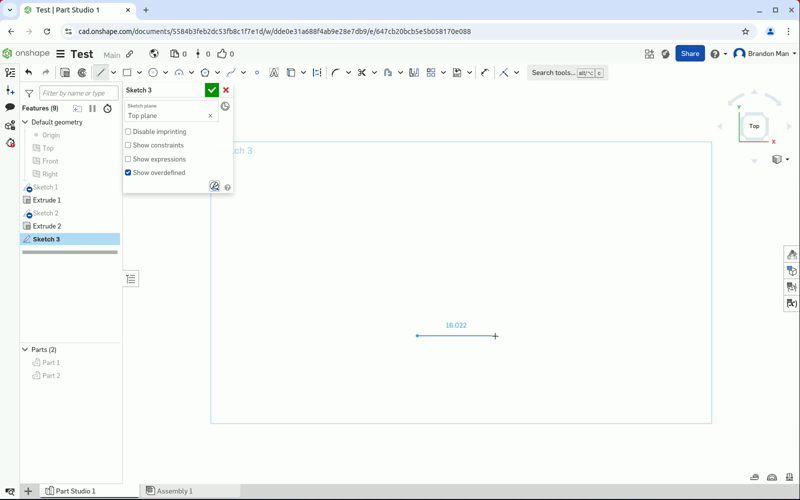
click(495, 335)
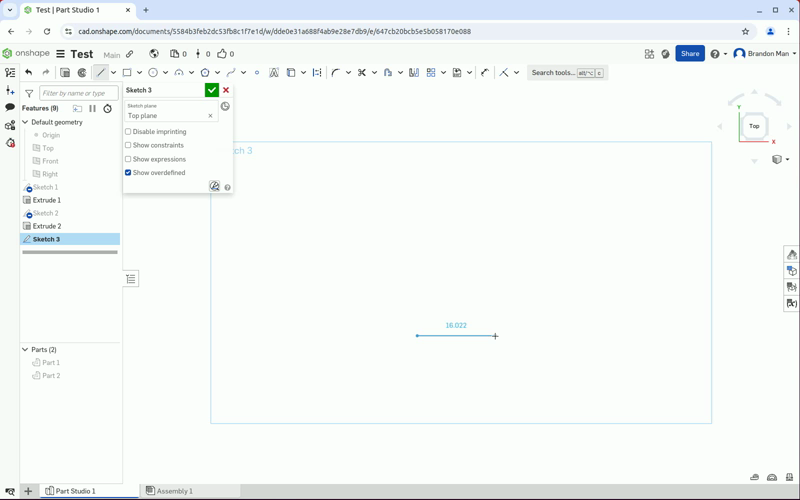
key_up(shift)
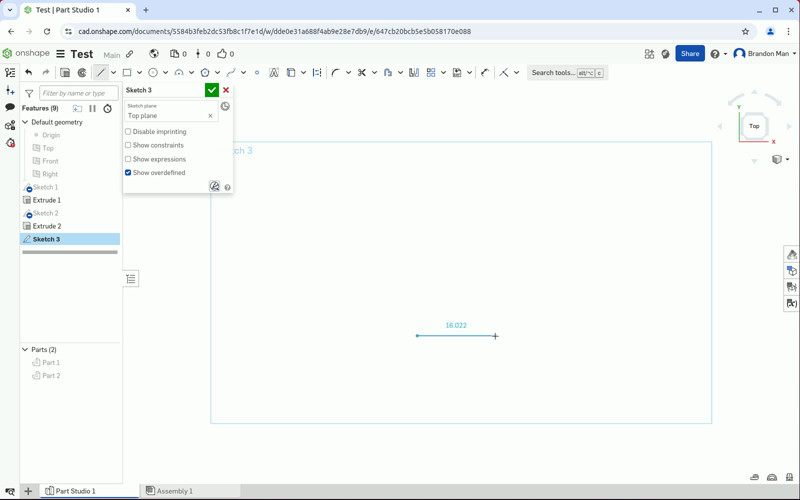
key_down(shift)
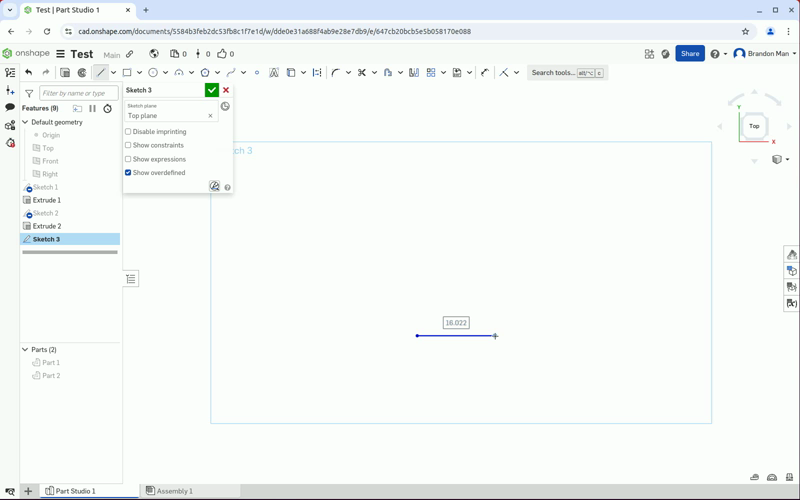
mouse_move(525, 335)
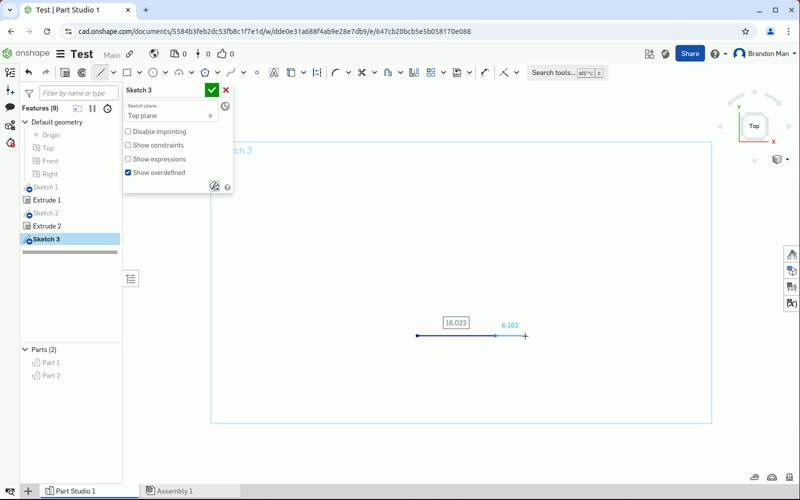
mouse_move(495, 277)
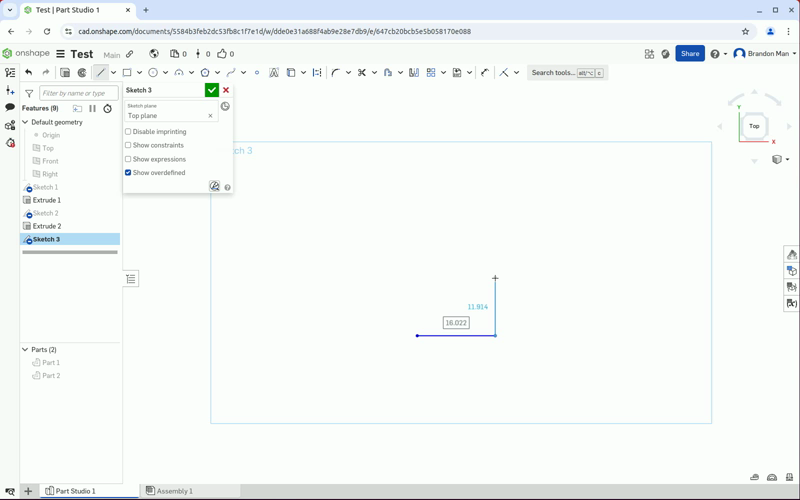
click(495, 277)
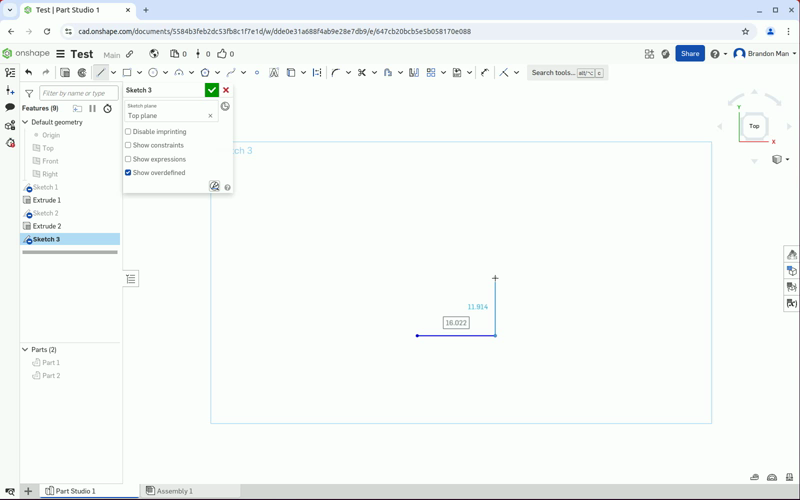
key_up(shift)
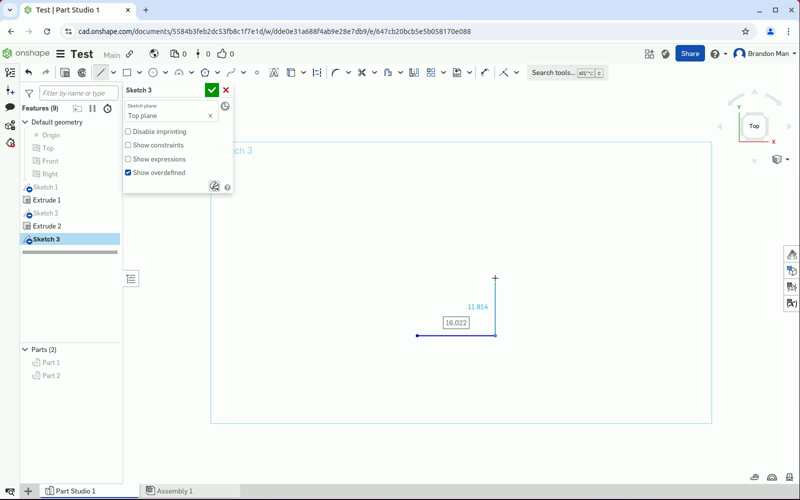
key_down(shift)
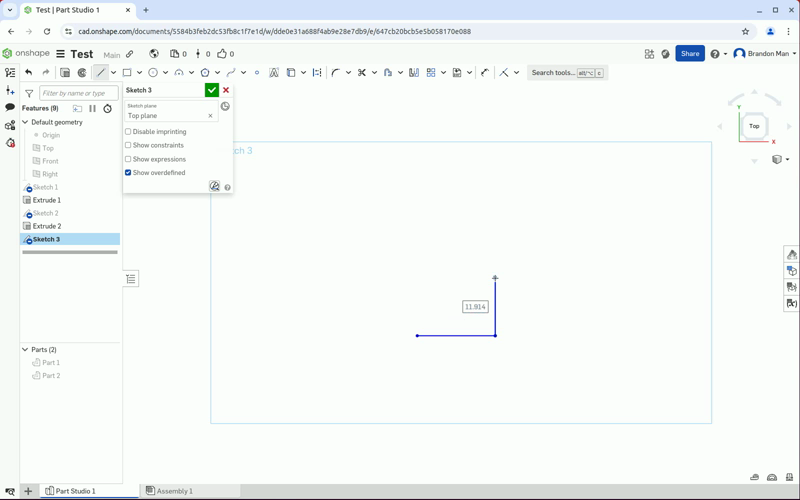
mouse_move(417, 277)
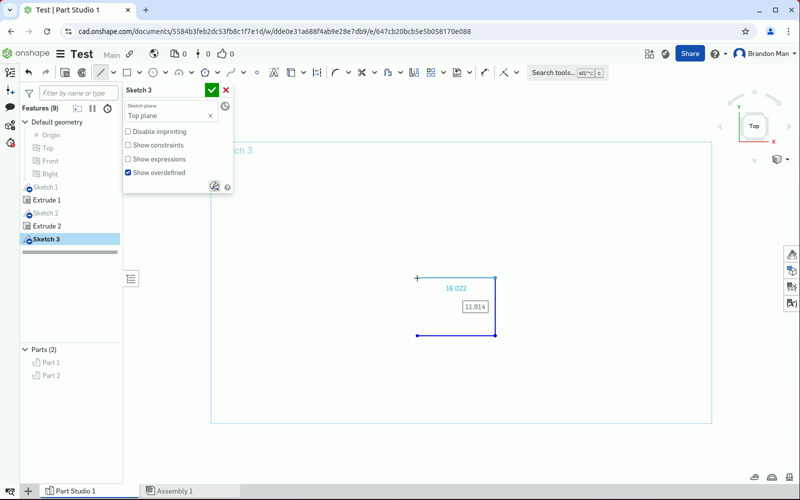
click(417, 277)
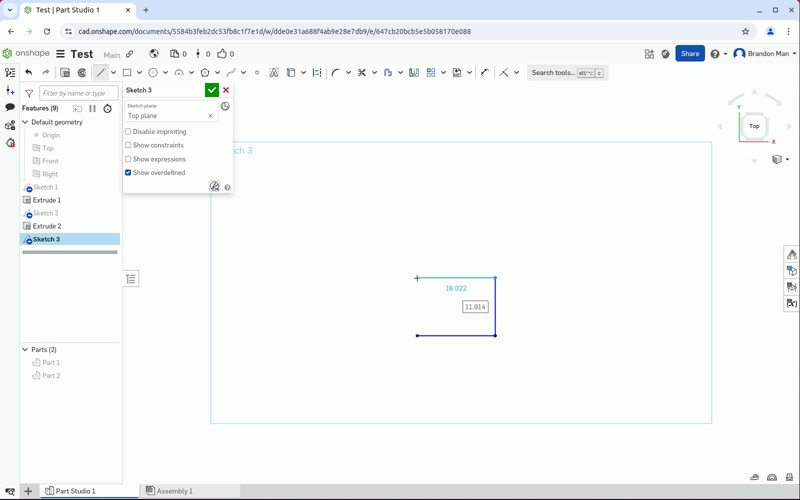
key_up(shift)
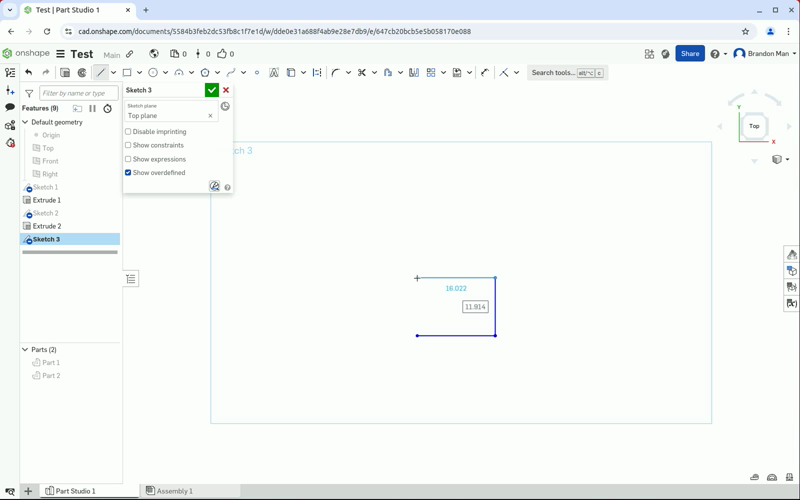
mouse_move(447, 277)
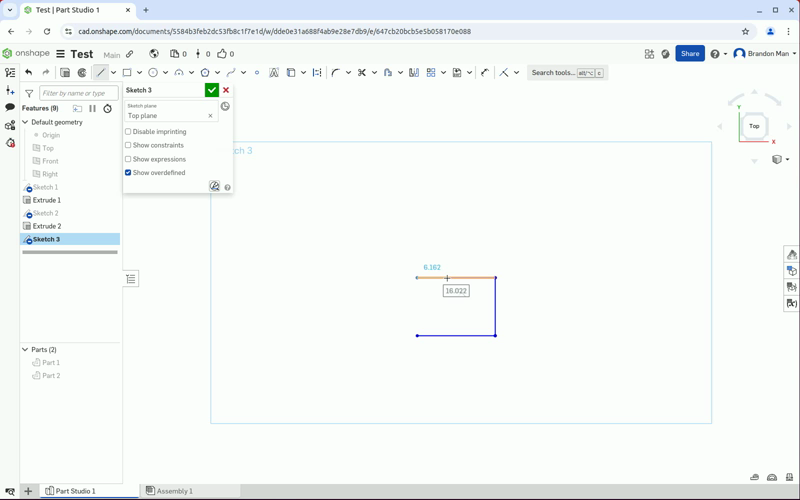
key_down(shift)
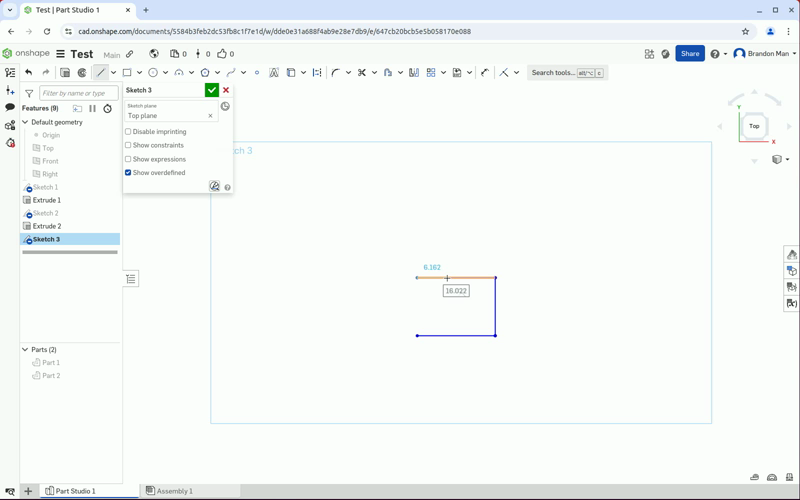
mouse_move(417, 335)
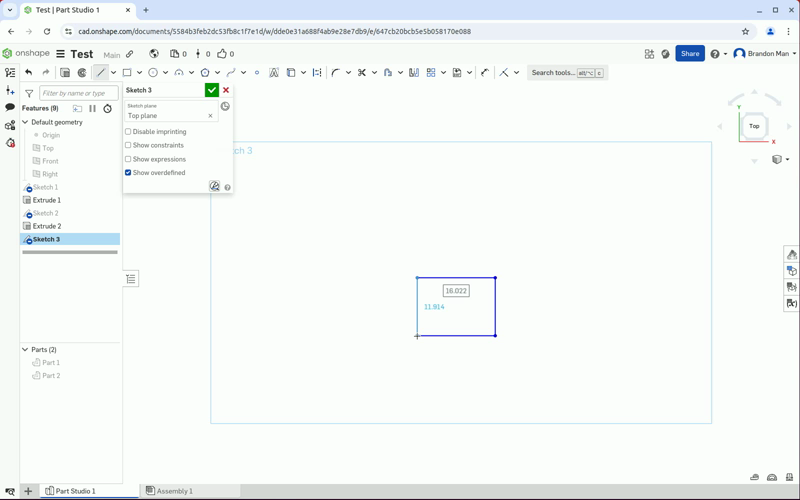
key_up(shift)
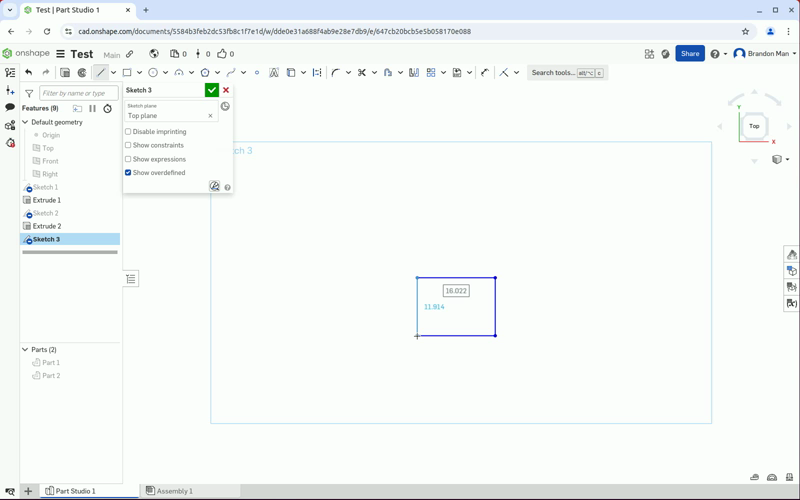
click(417, 335)
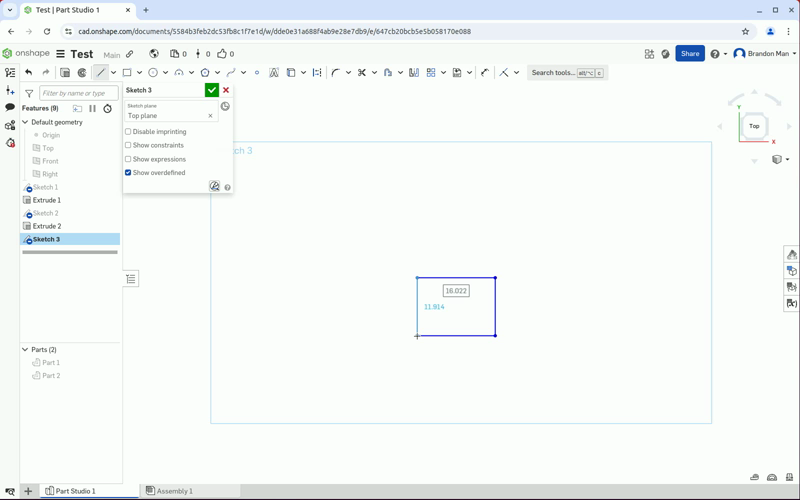
key(esc)
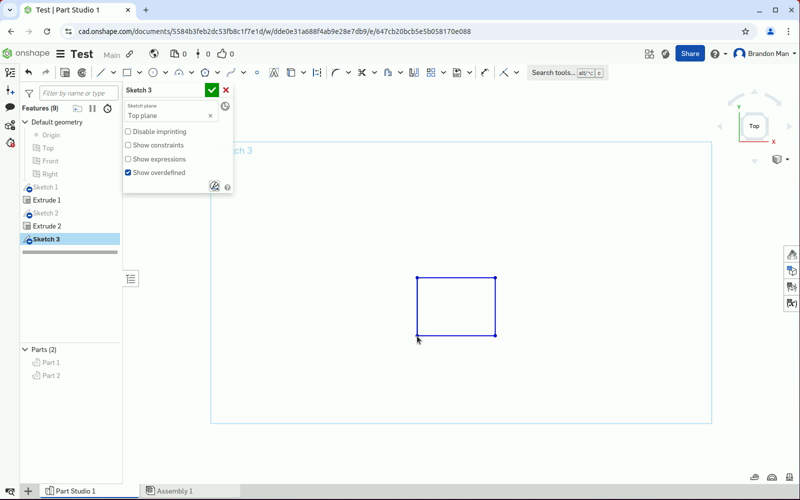
mouse_move(486, 315)
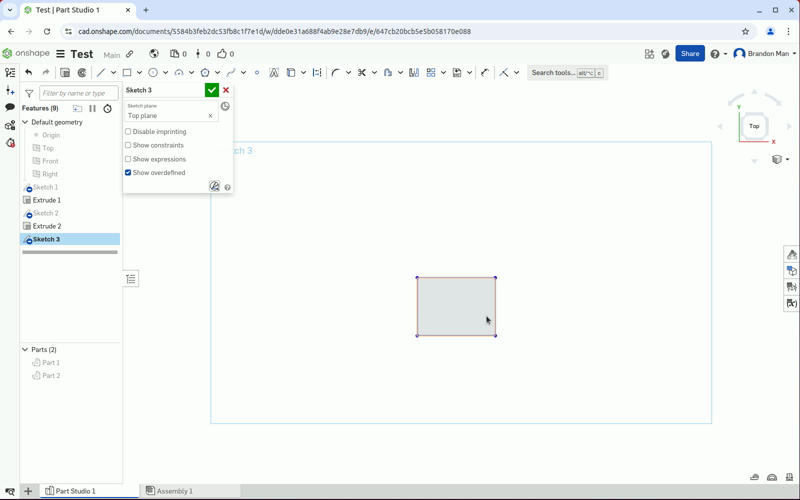
click(486, 315)
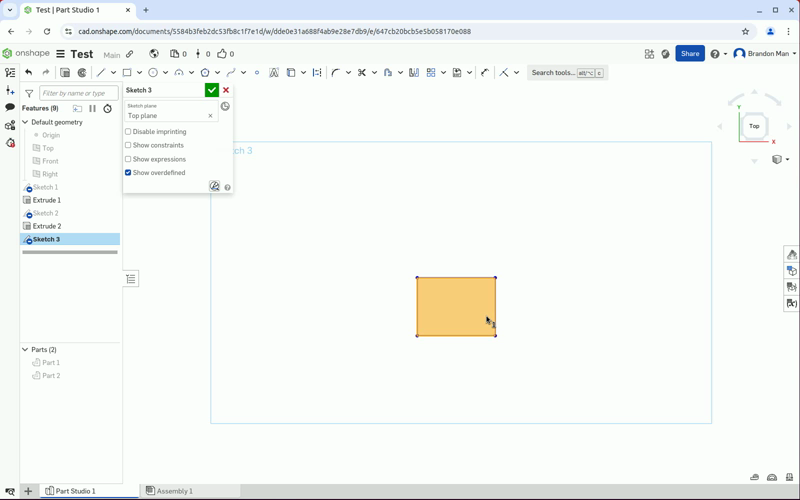
mouse_move(73, 352)
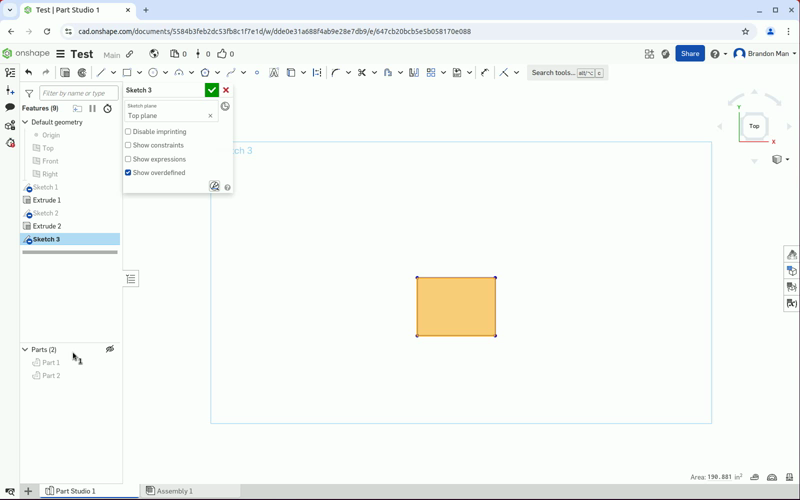
key(shift+y)
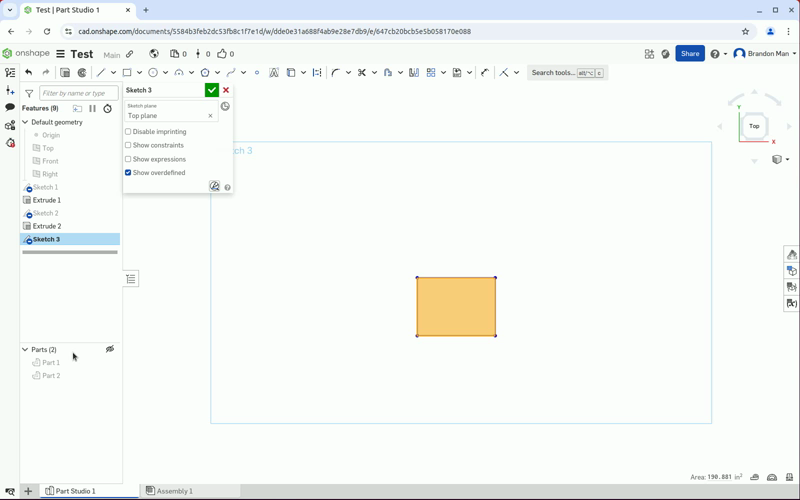
key(shift+e)
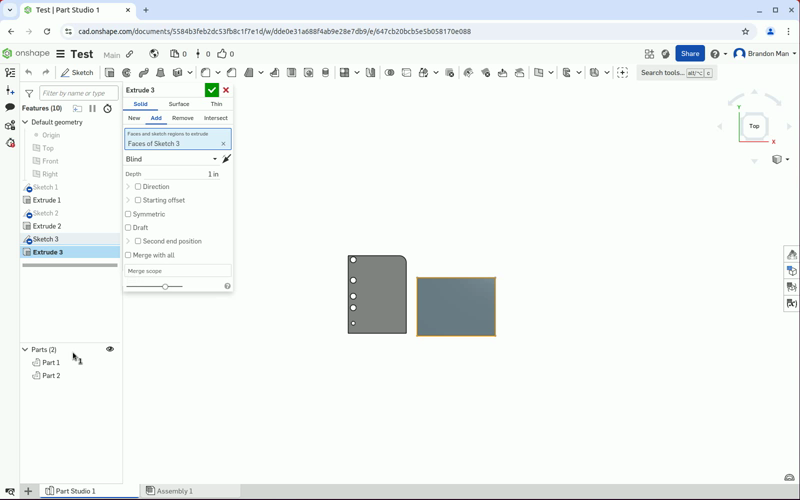
mouse_move(143, 106)
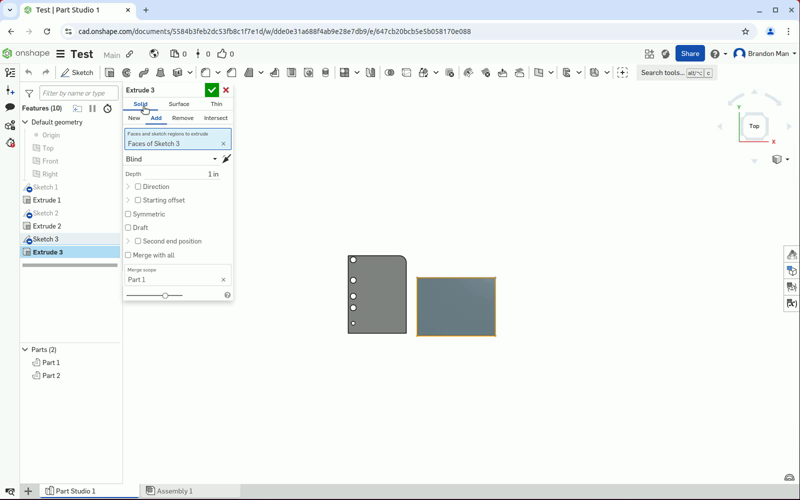
click(143, 106)
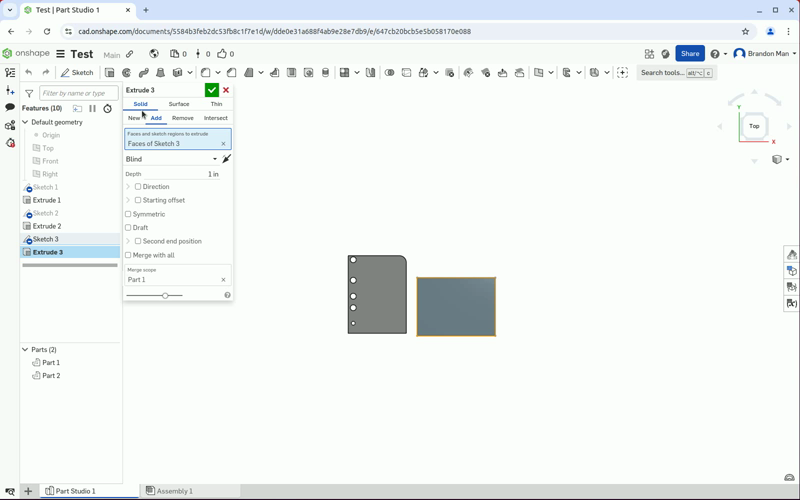
mouse_move(137, 120)
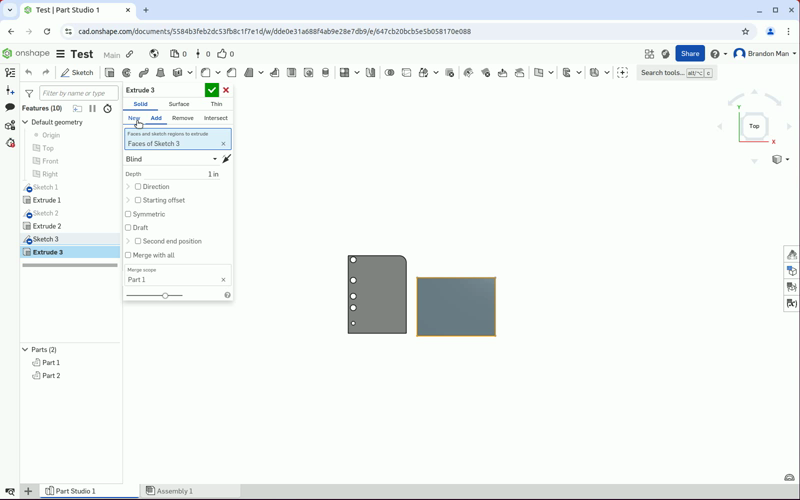
click(137, 120)
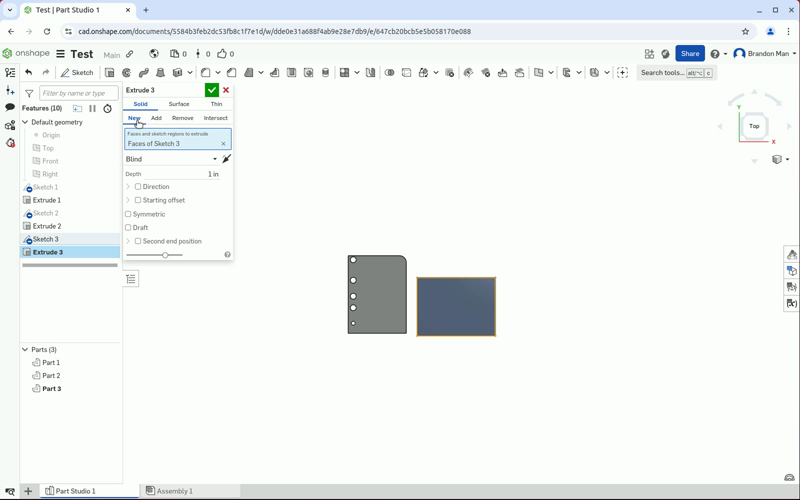
key(tab, 4)
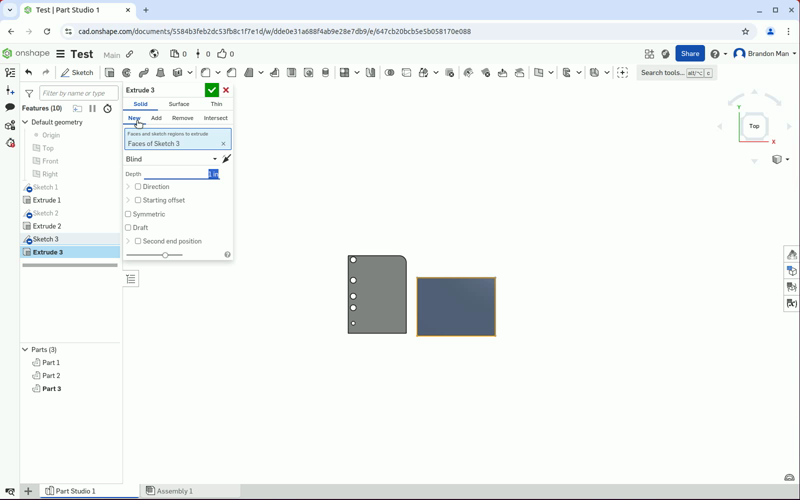
text(0.241)
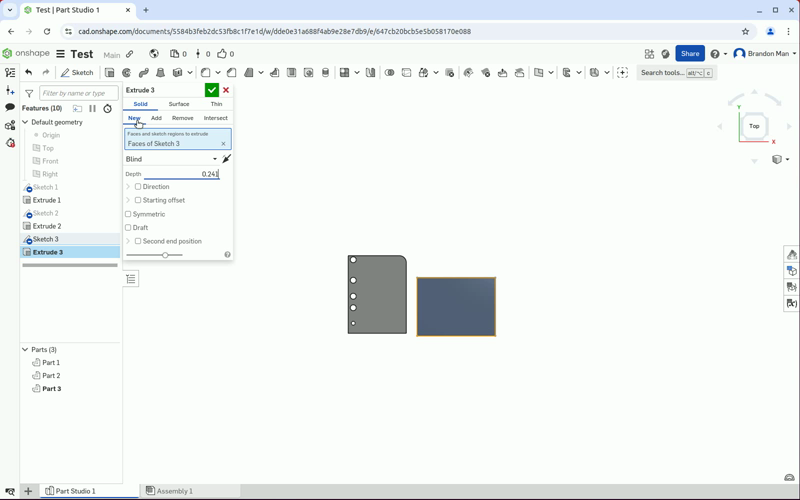
key(enter)
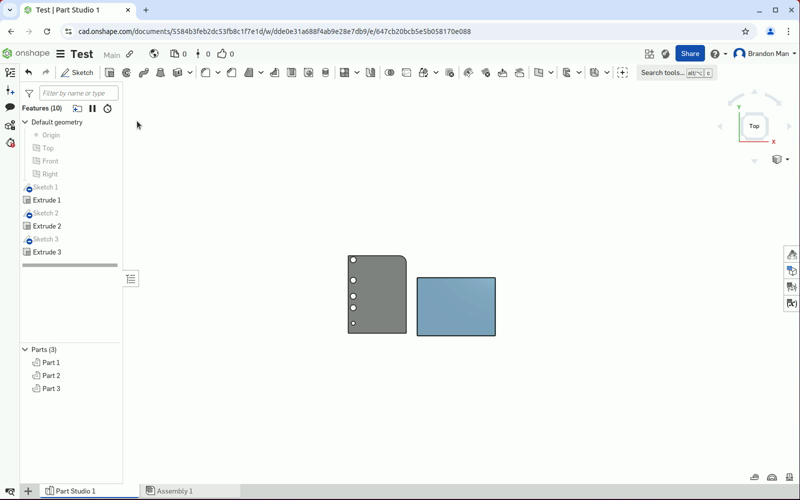
key(shift+h)
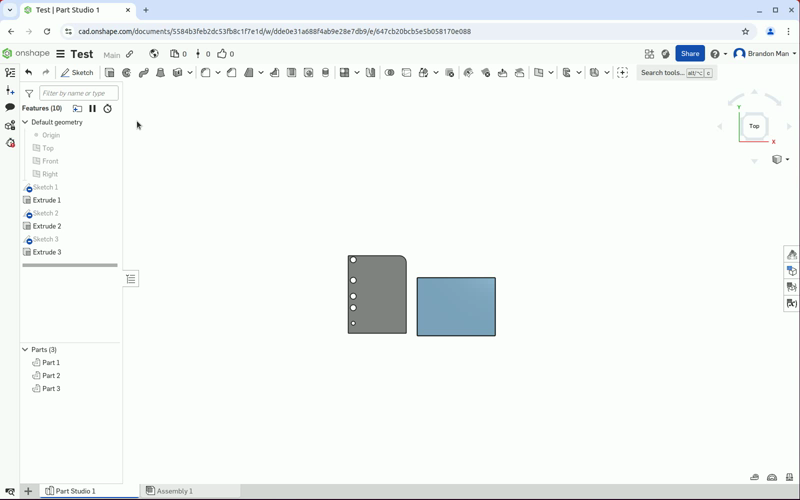
key(shift+h)
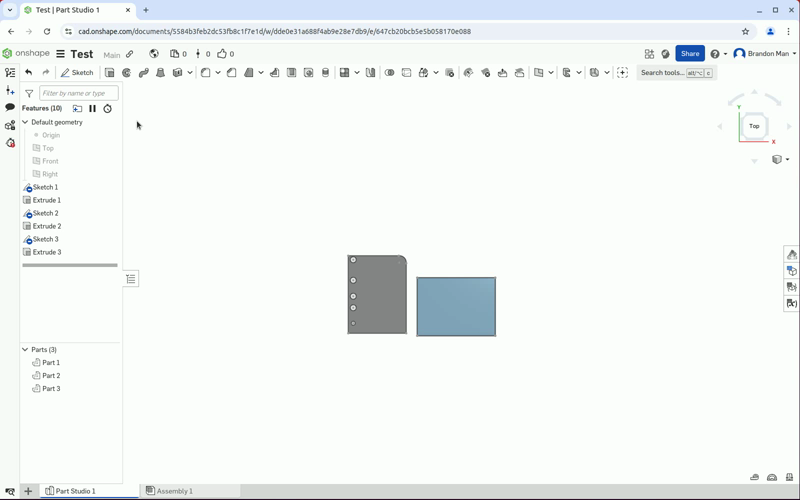
key(shift+7)
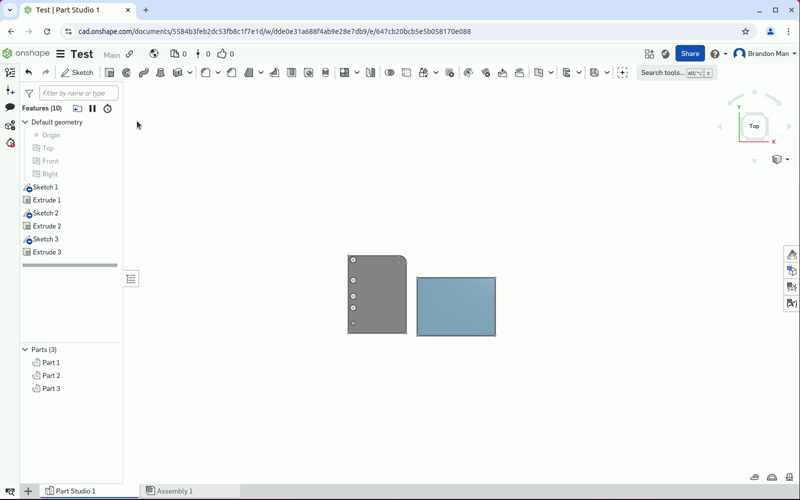
key(up, 3)
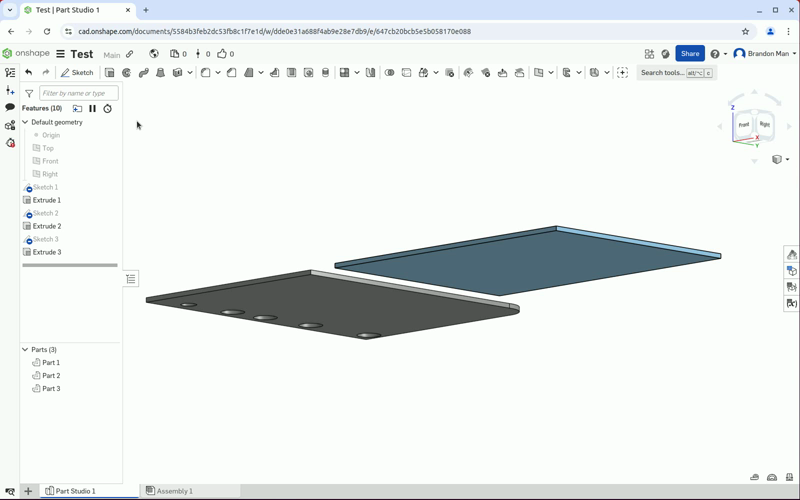
key(left, 3)
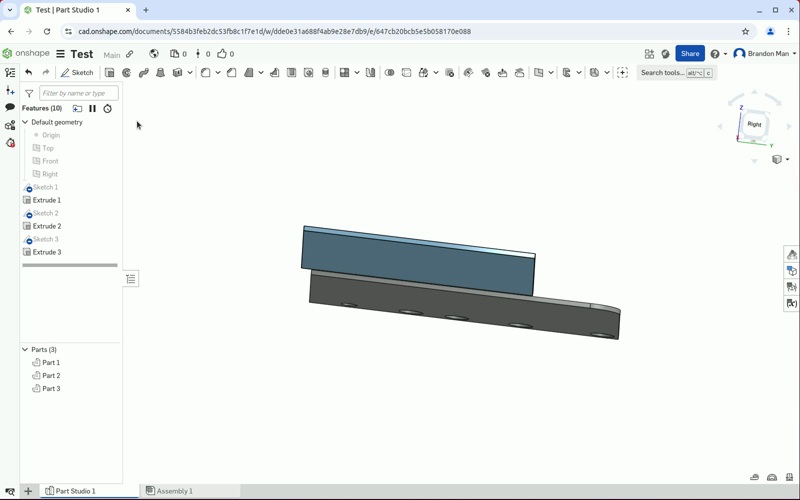
key(right, 3)
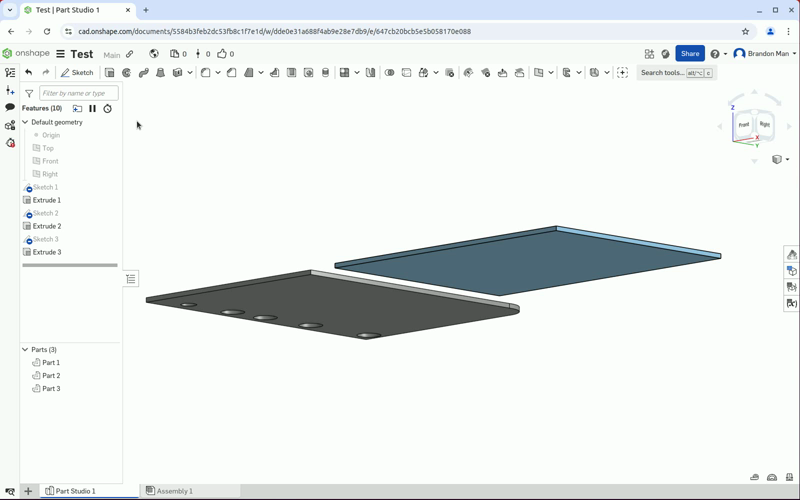
key(down, 3)
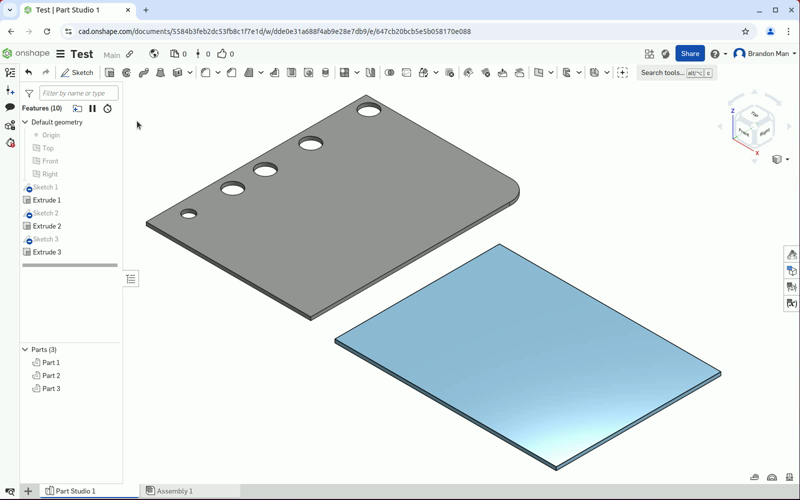
mouse_move(73, 189)
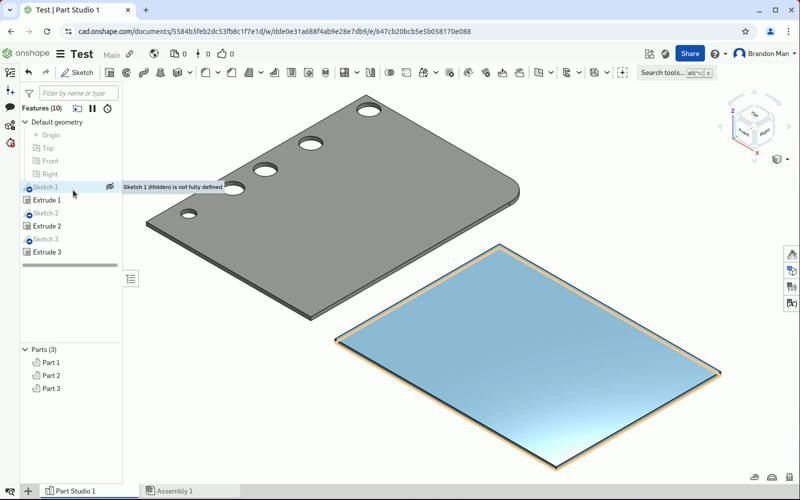
click(73, 189)